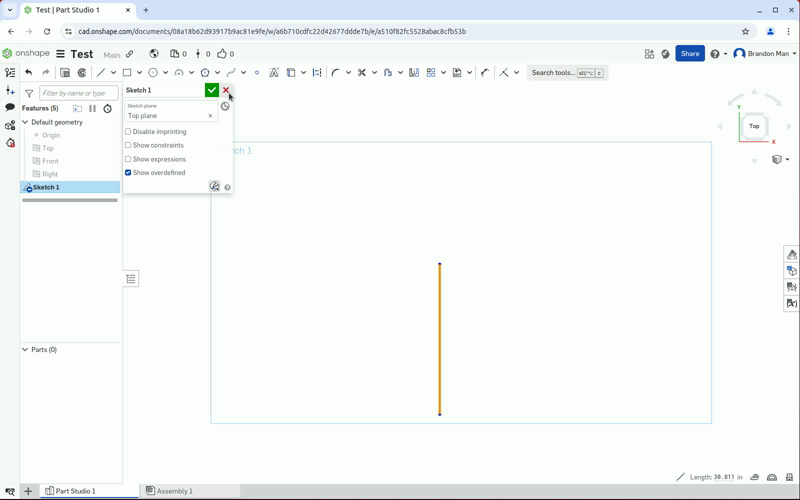
key(shift+h)
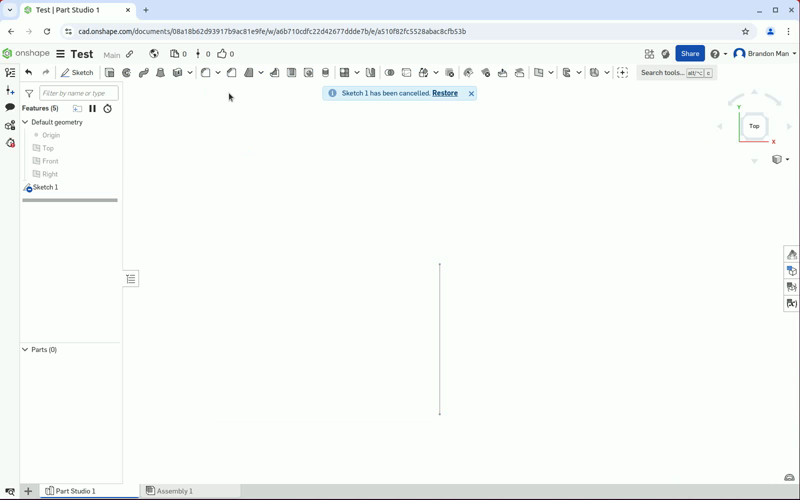
key(shift+s)
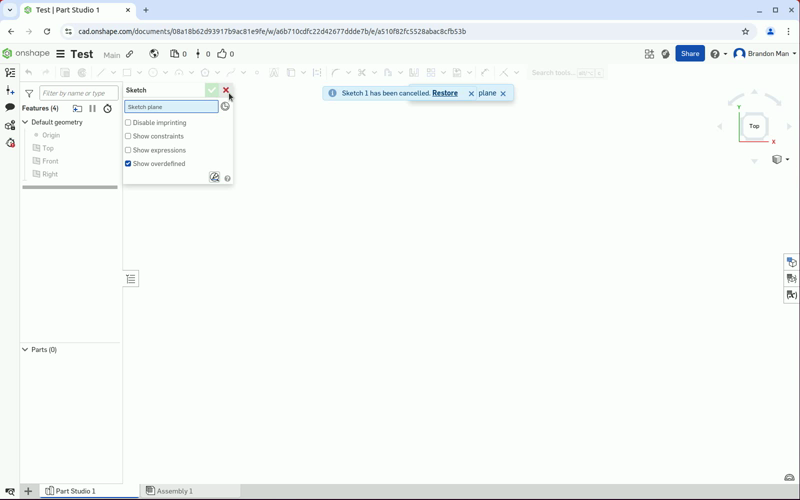
mouse_move(73, 150)
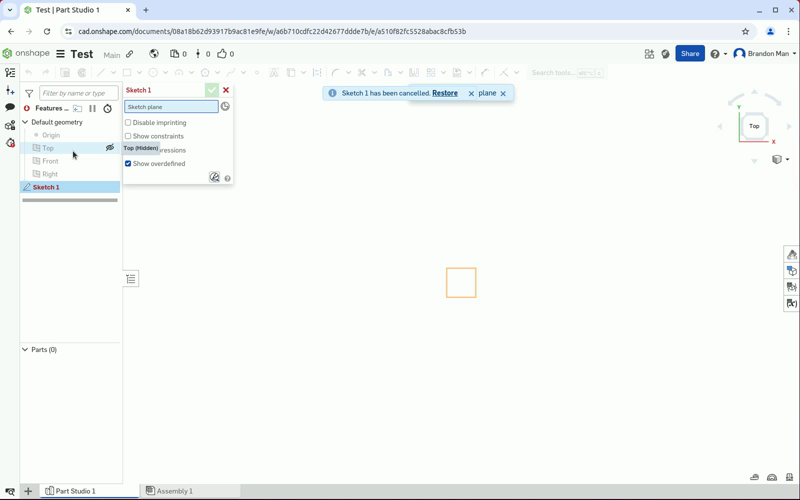
click(73, 150)
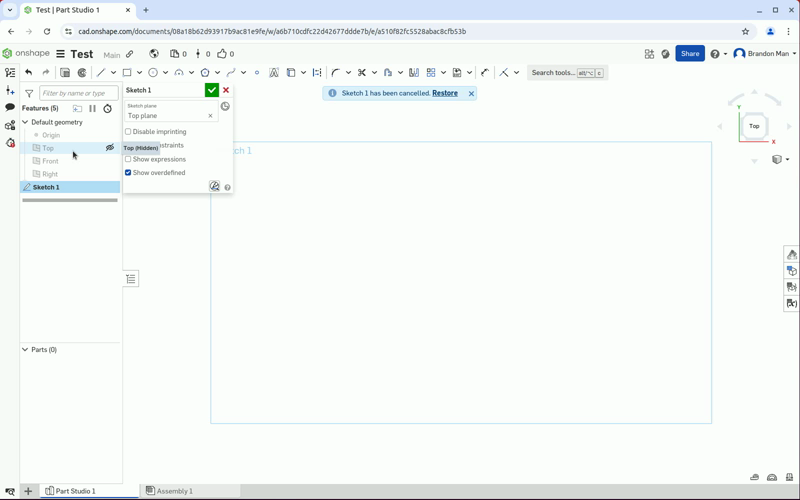
mouse_move(73, 352)
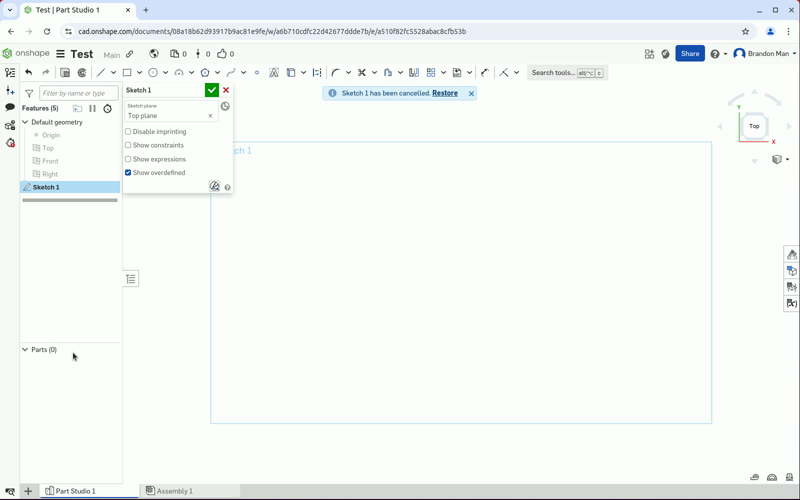
key(y)
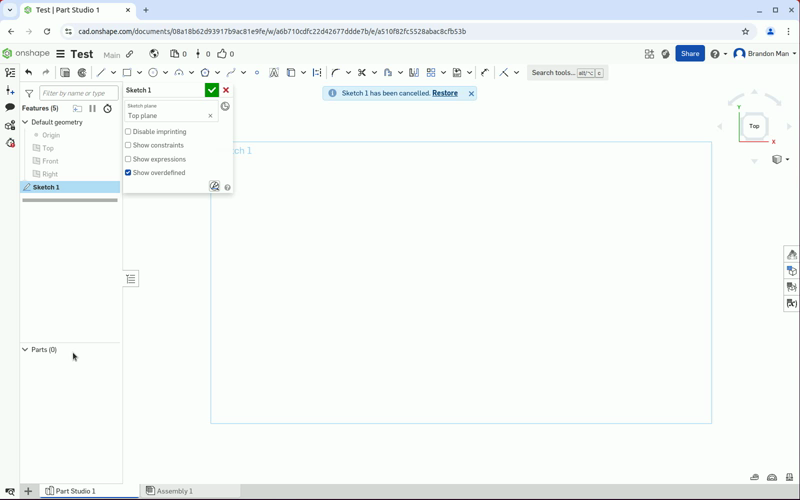
key(l)
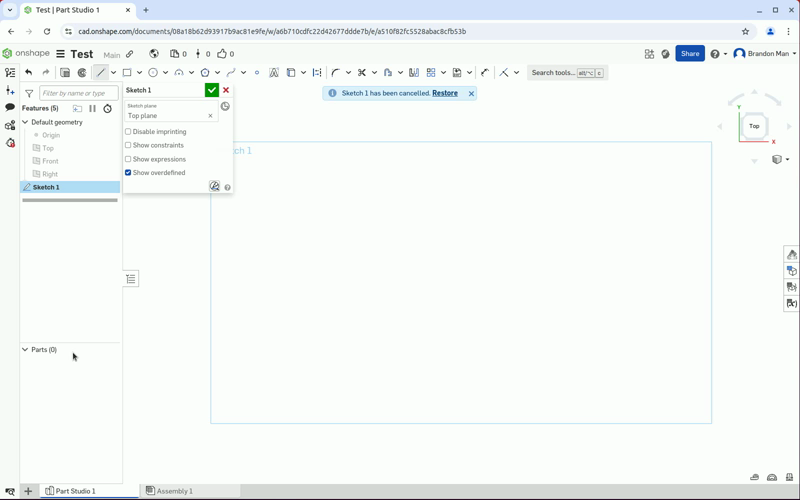
key_down(shift)
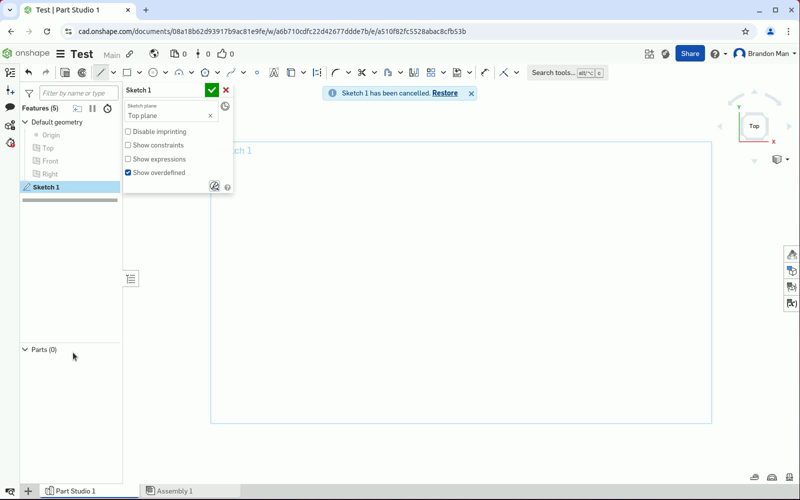
mouse_move(454, 288)
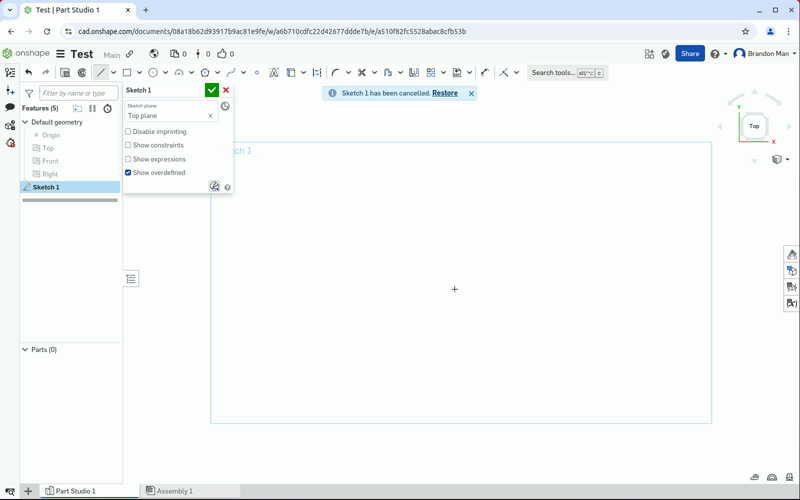
click(454, 288)
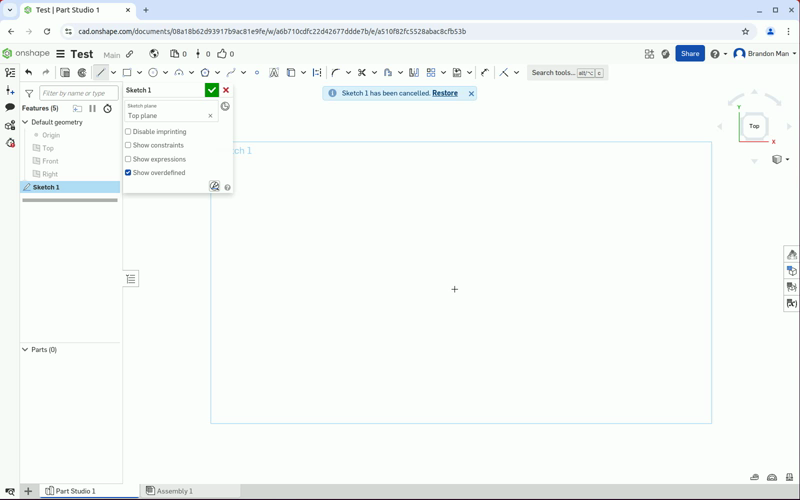
key_up(shift)
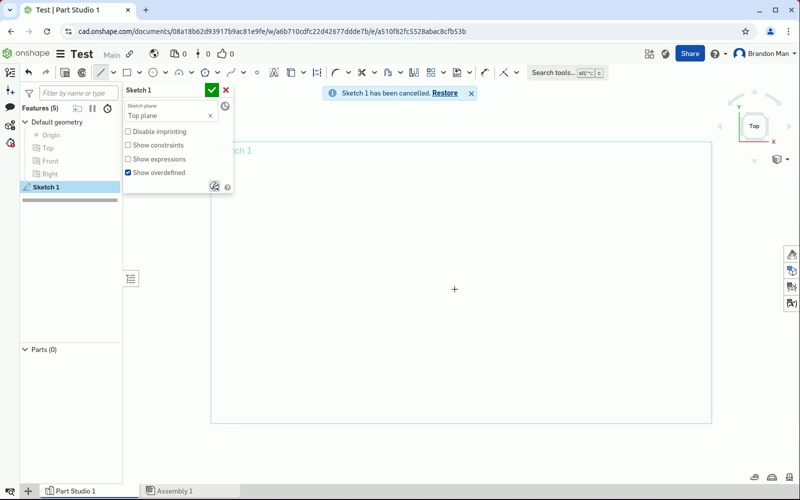
key_down(shift)
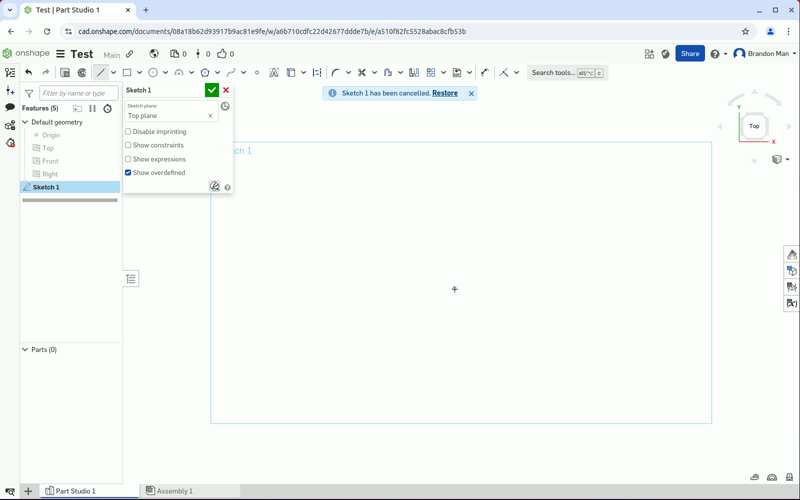
mouse_move(484, 288)
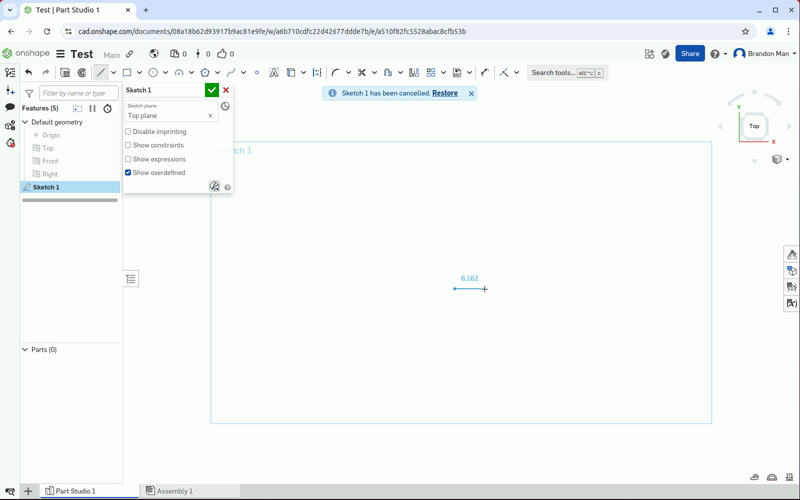
mouse_move(467, 288)
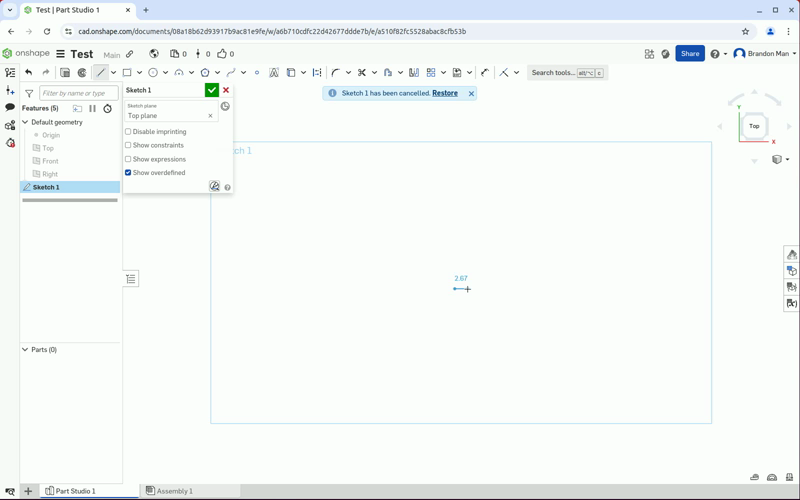
click(467, 288)
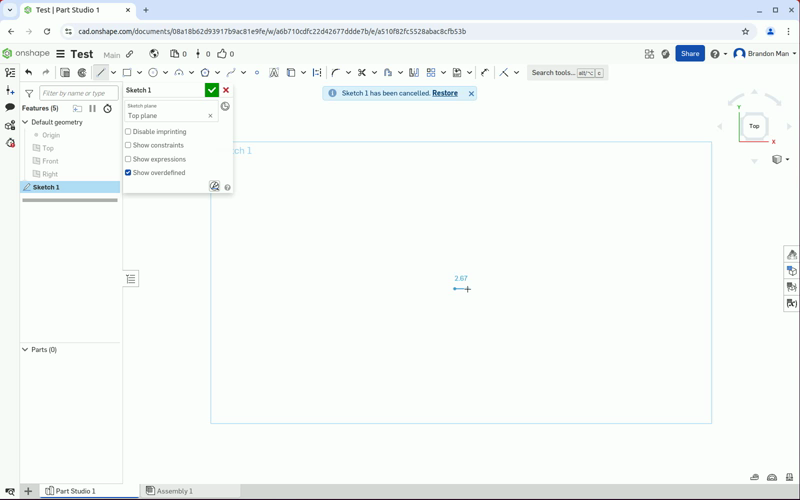
key_up(shift)
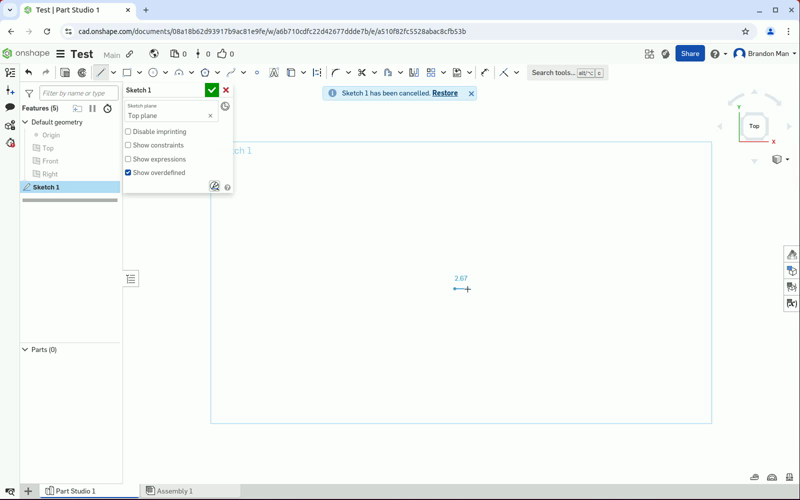
key_down(shift)
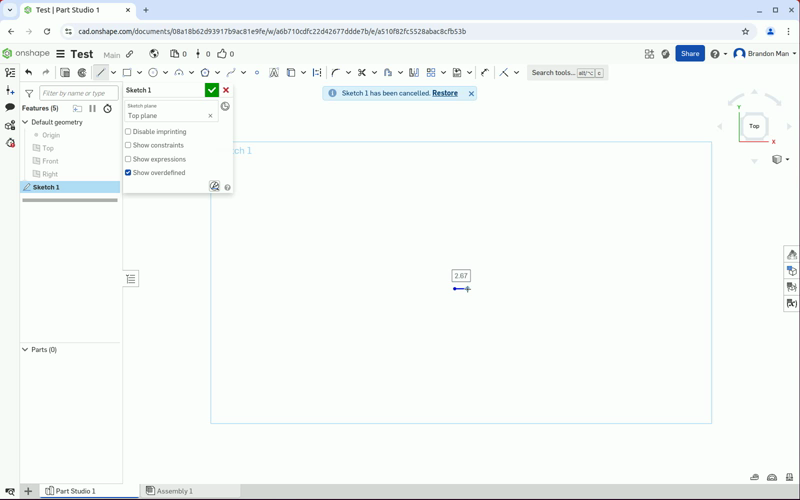
mouse_move(497, 288)
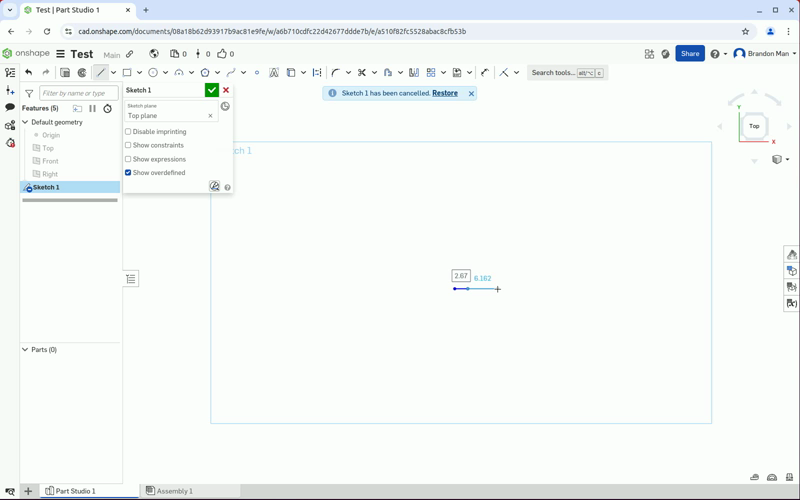
mouse_move(467, 276)
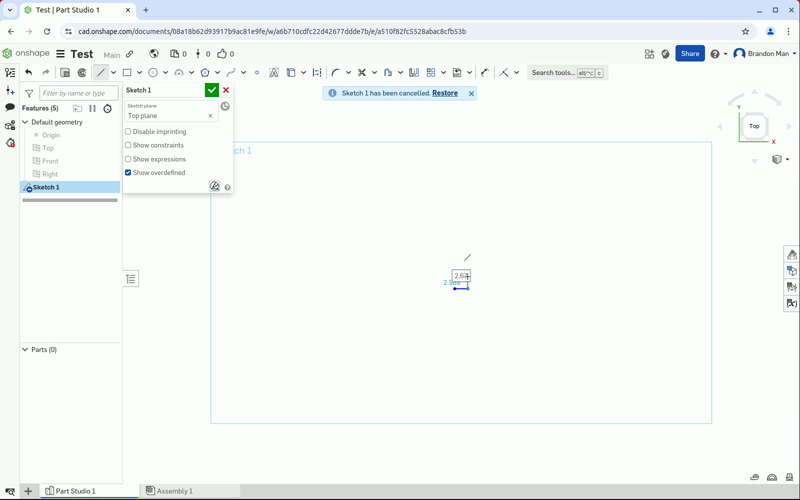
click(467, 276)
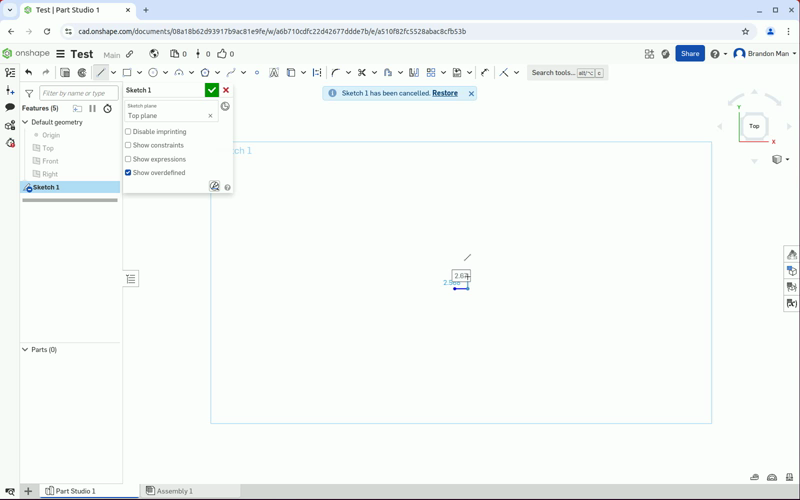
key_up(shift)
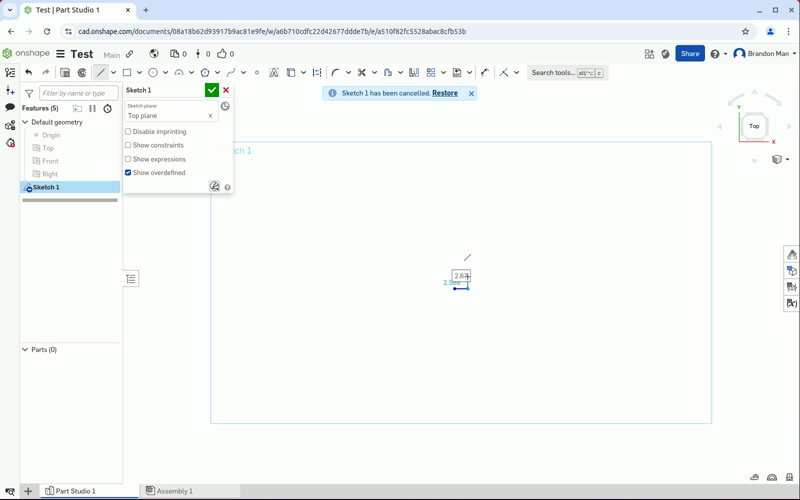
key_down(shift)
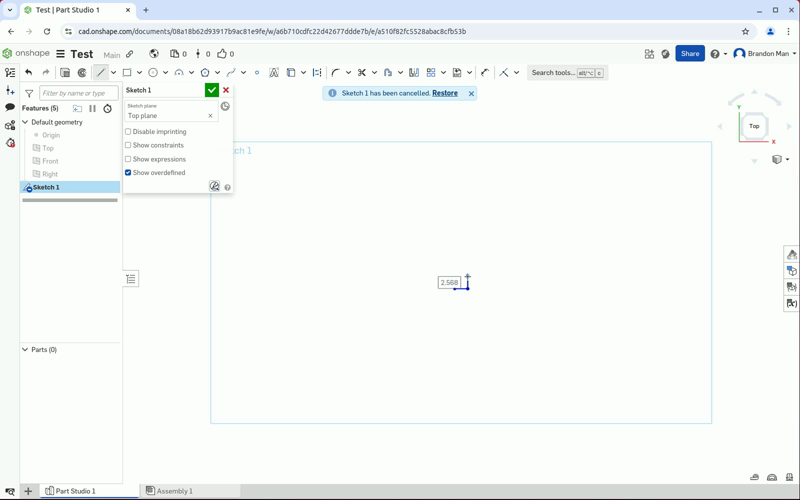
mouse_move(497, 276)
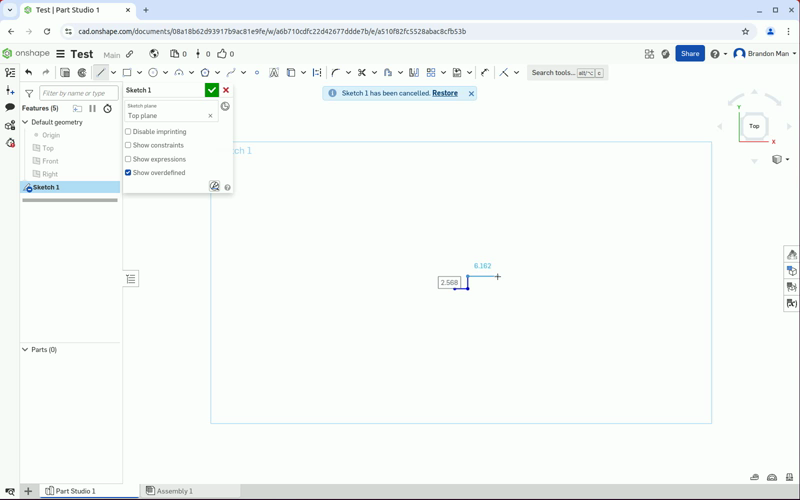
mouse_move(454, 276)
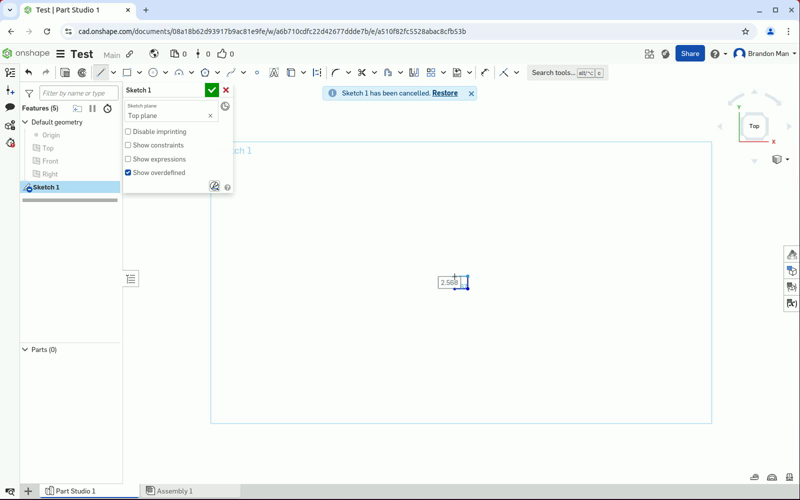
click(454, 276)
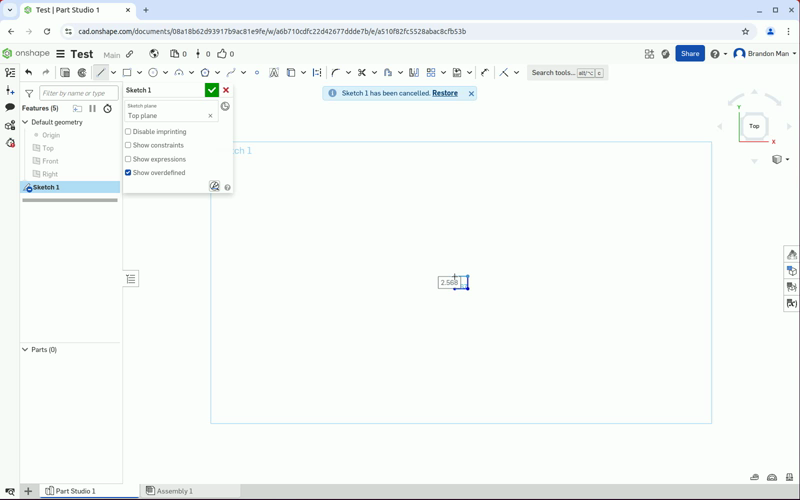
key_up(shift)
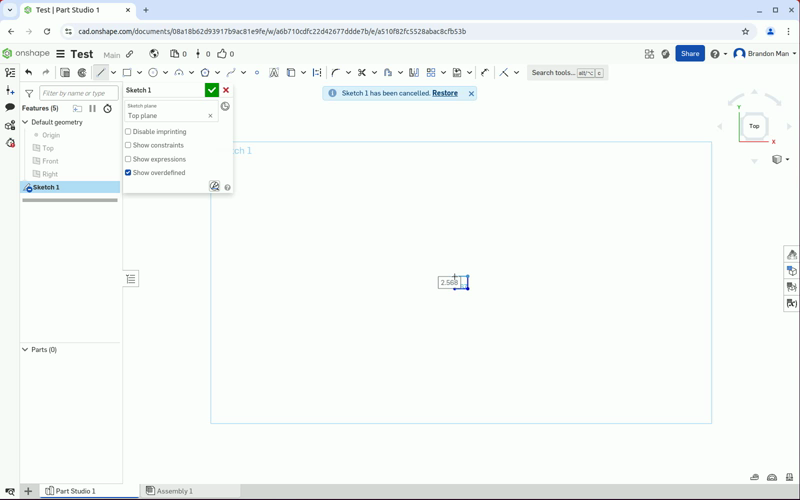
mouse_move(484, 276)
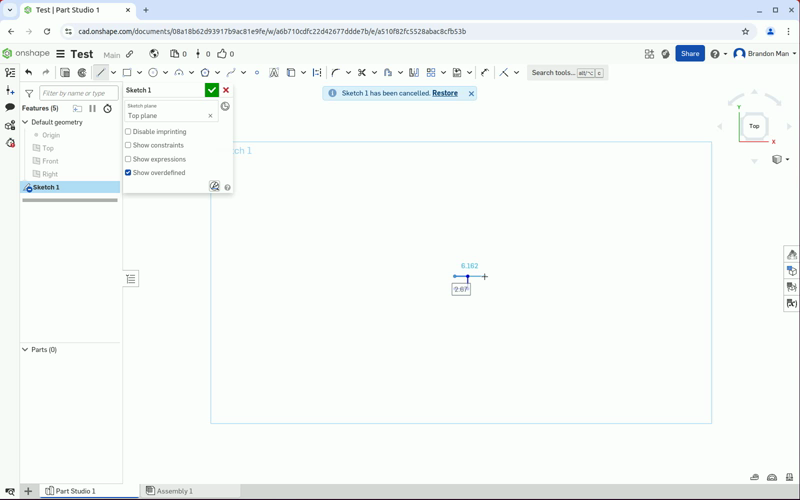
key_down(shift)
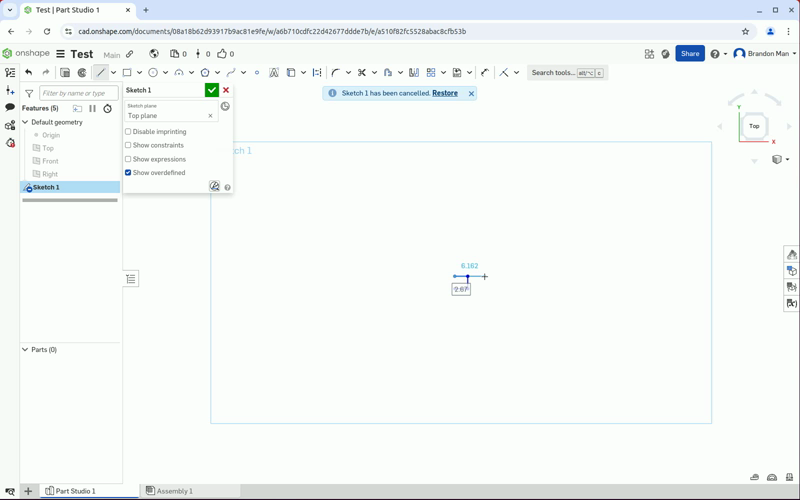
mouse_move(454, 288)
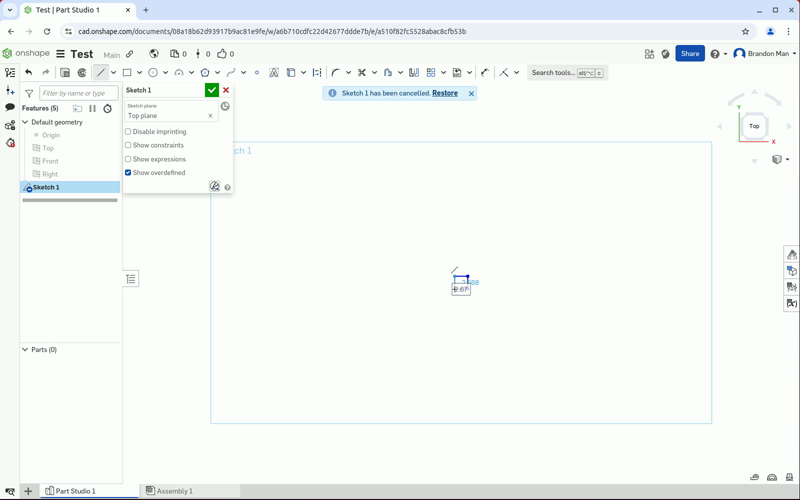
key_up(shift)
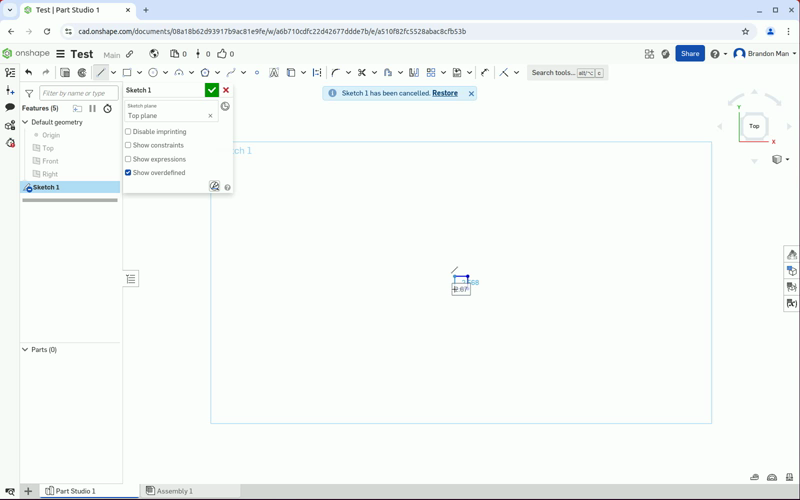
click(454, 288)
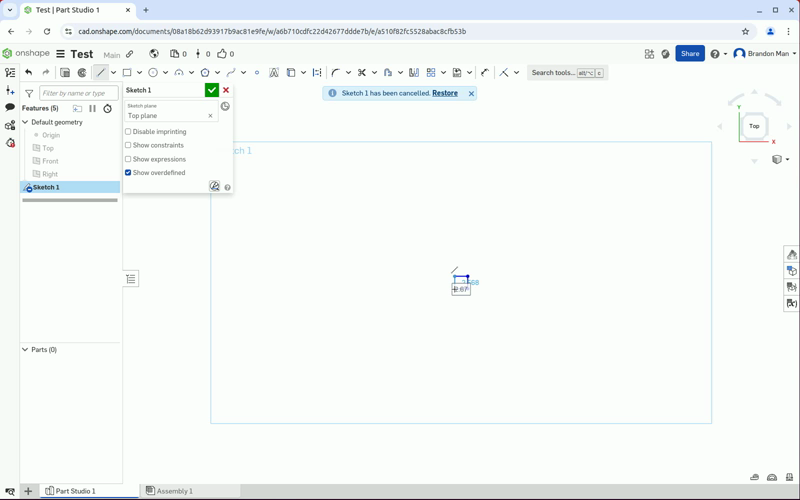
key(esc)
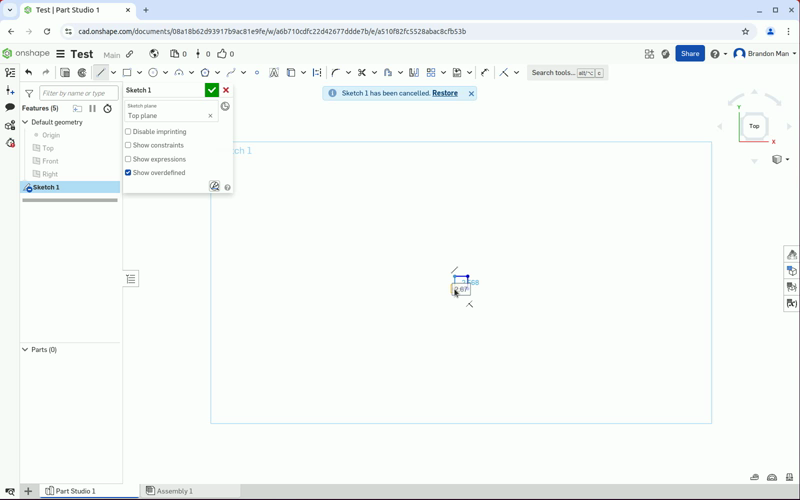
key(l)
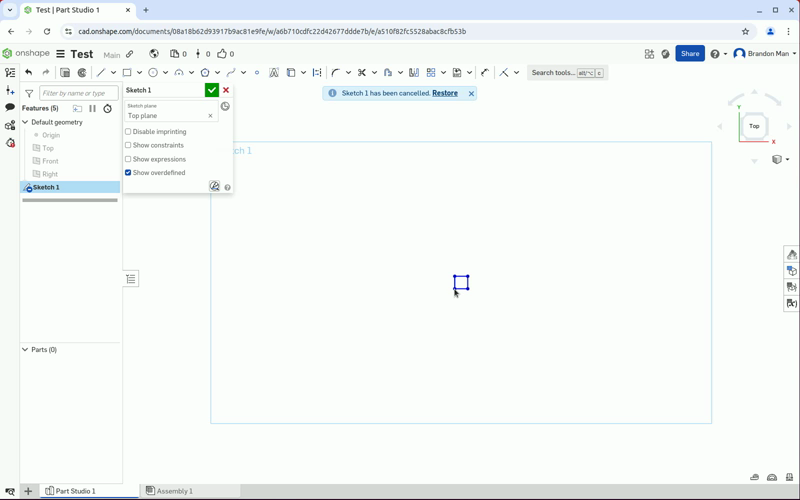
key_down(shift)
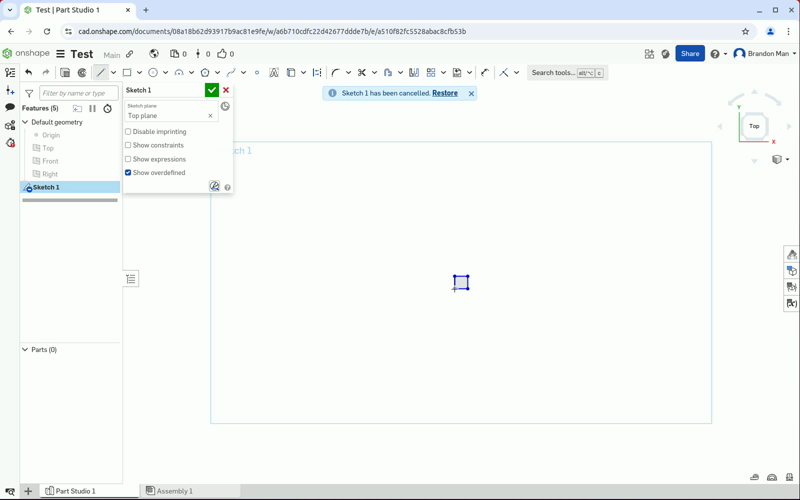
mouse_move(456, 287)
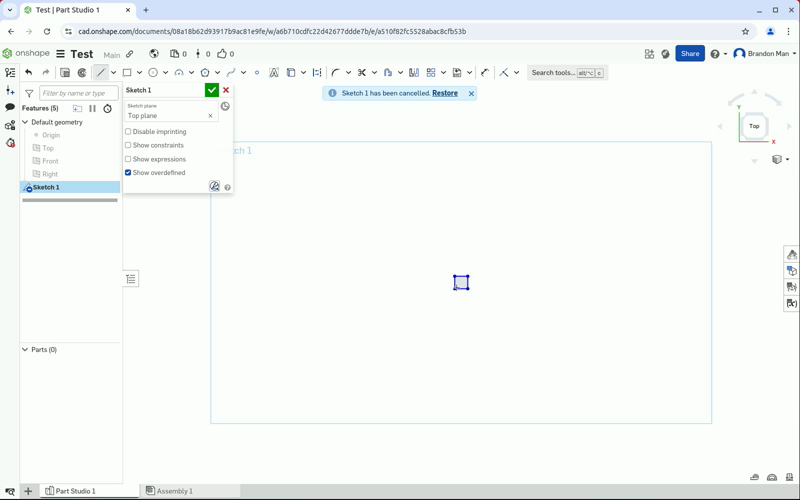
scroll(6)
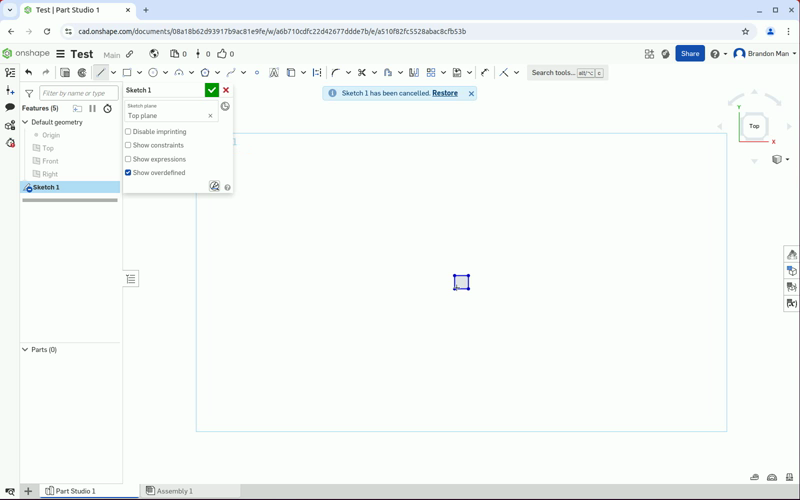
scroll(6)
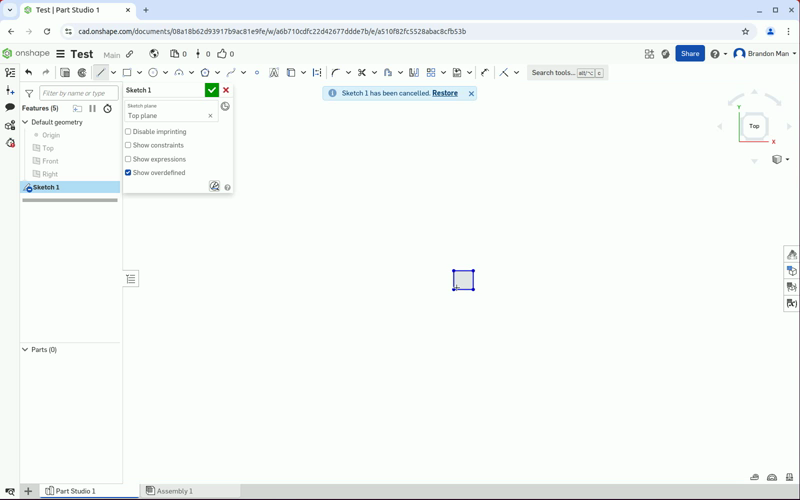
scroll(6)
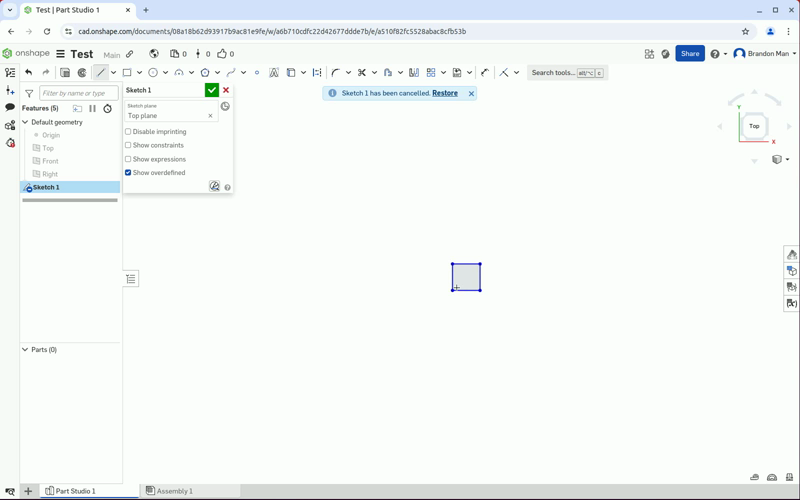
scroll(6)
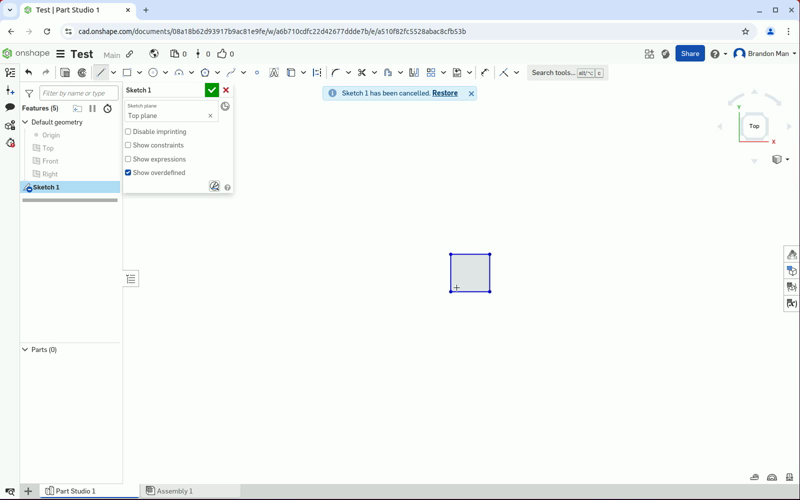
scroll(6)
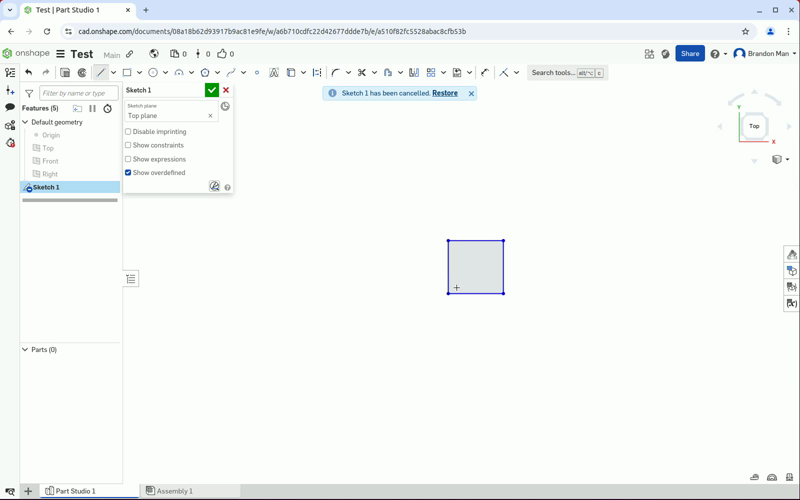
scroll(6)
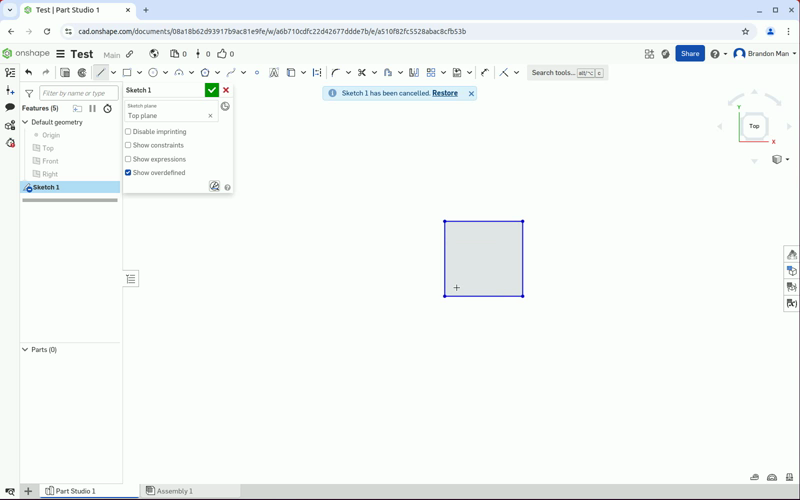
scroll(6)
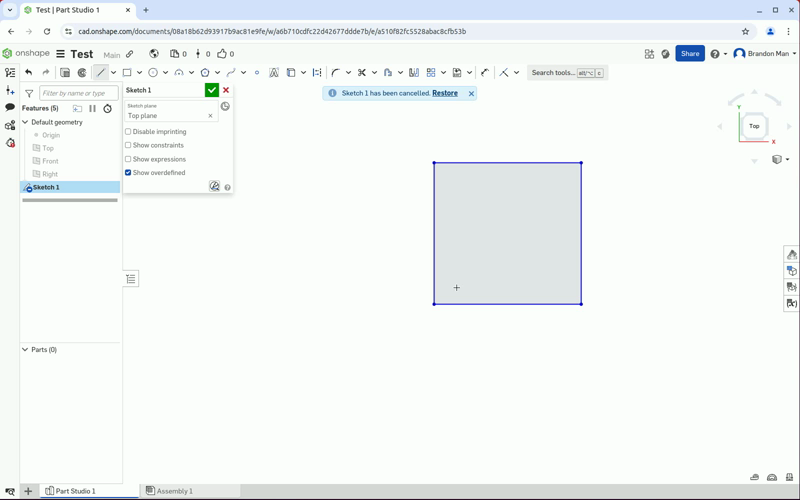
click(456, 287)
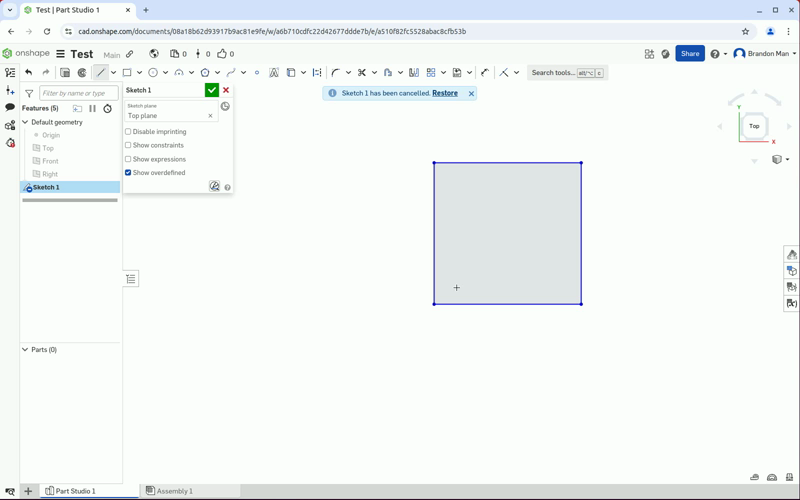
scroll(-6)
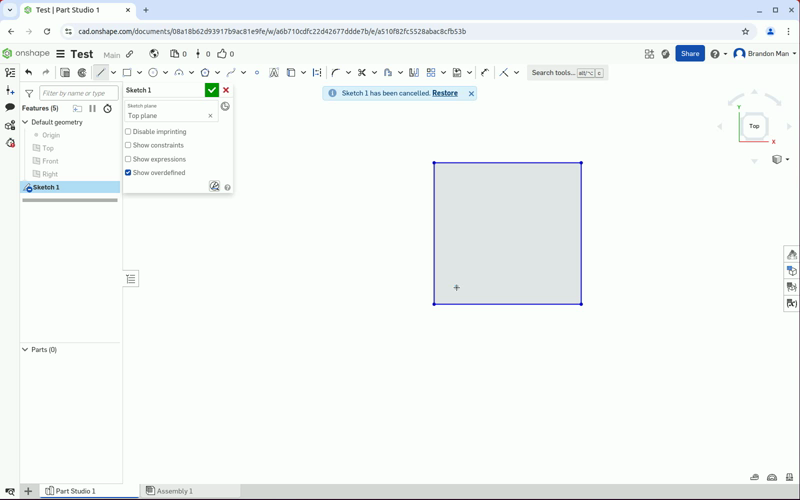
scroll(-6)
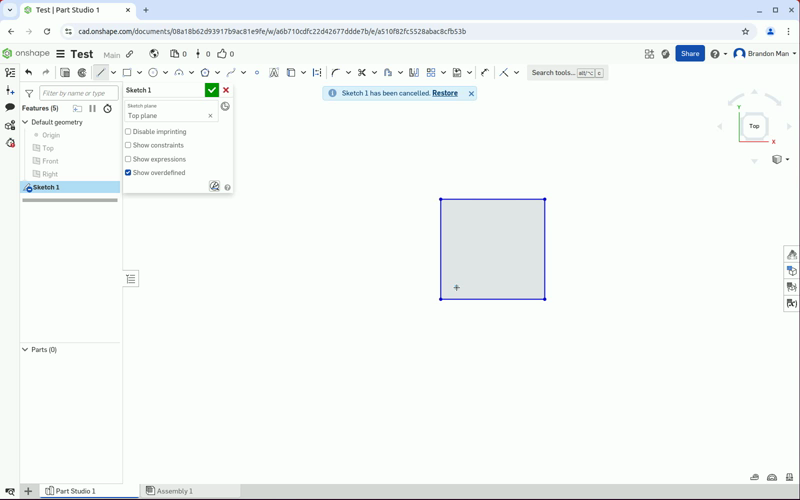
scroll(-6)
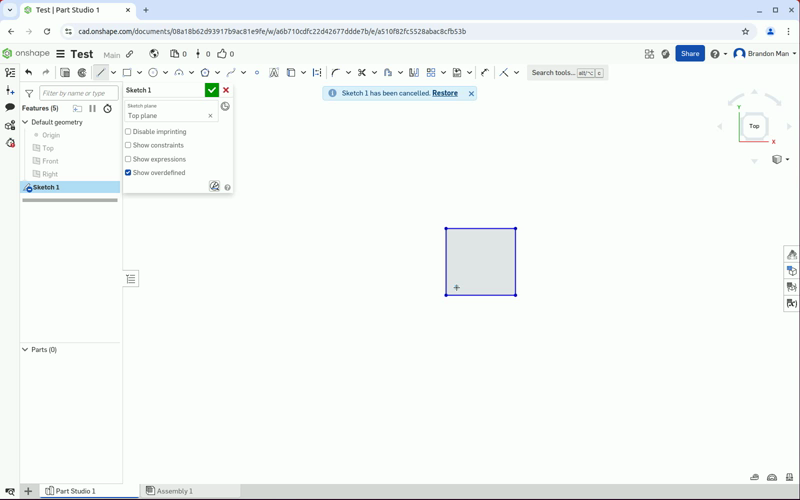
scroll(-6)
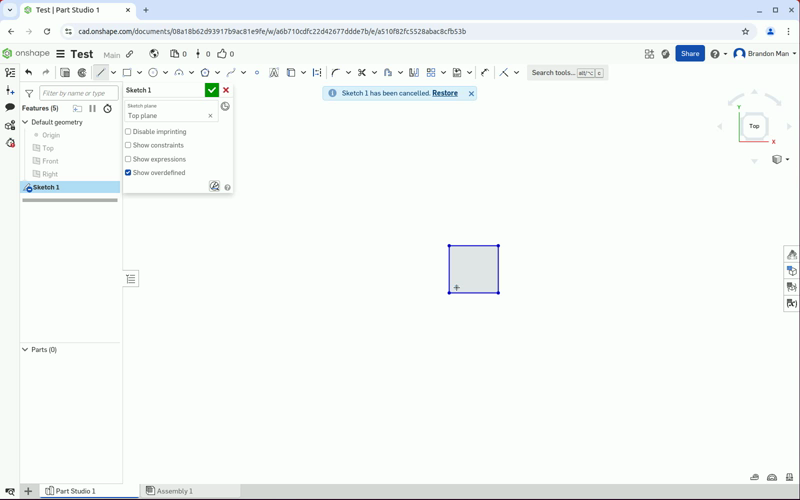
scroll(-6)
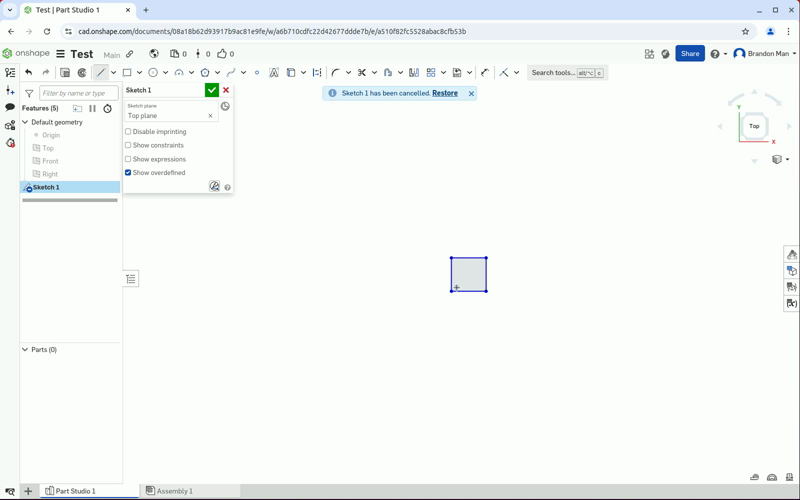
scroll(-6)
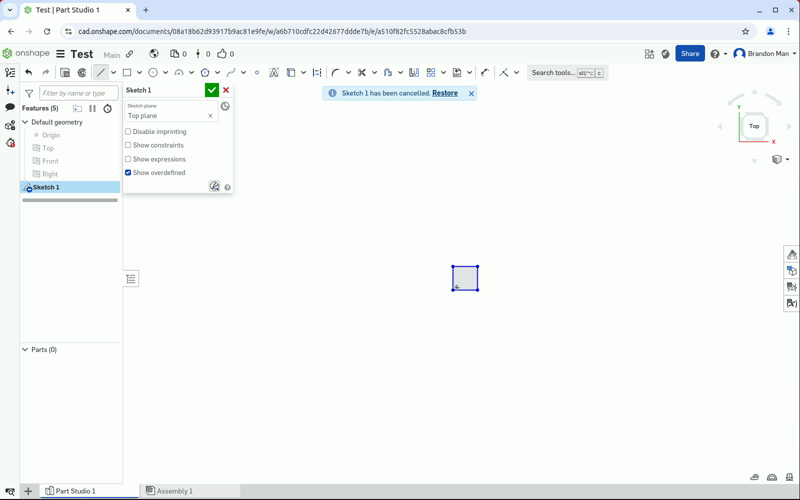
scroll(-6)
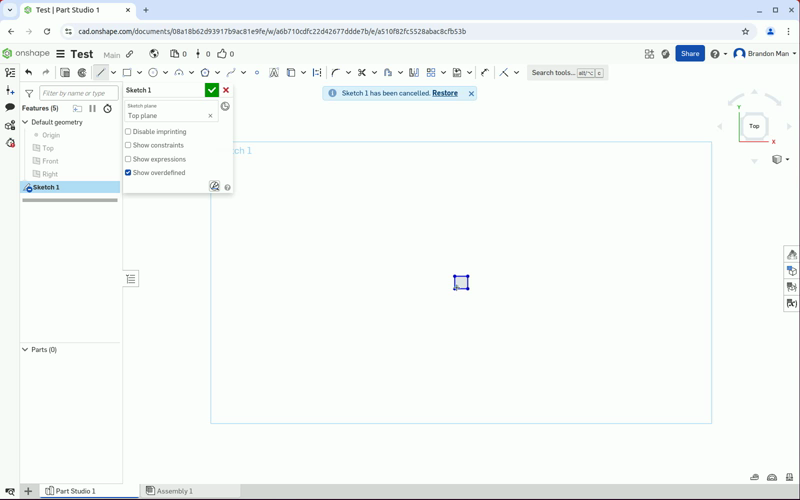
key_up(shift)
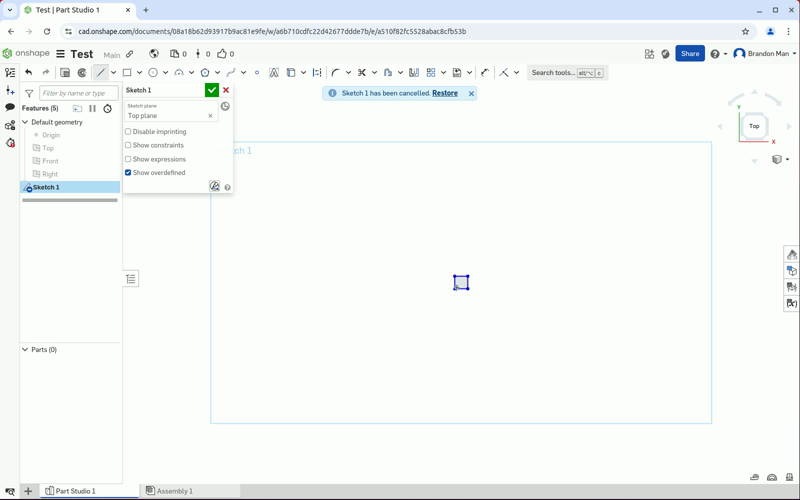
key_down(shift)
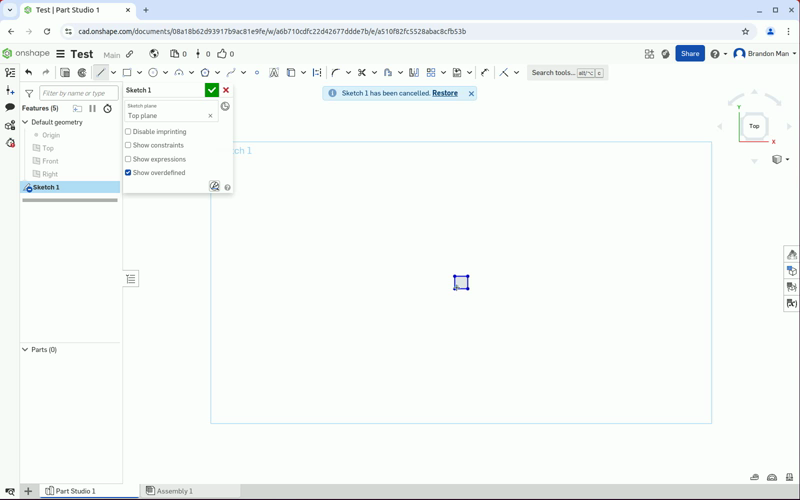
mouse_move(486, 287)
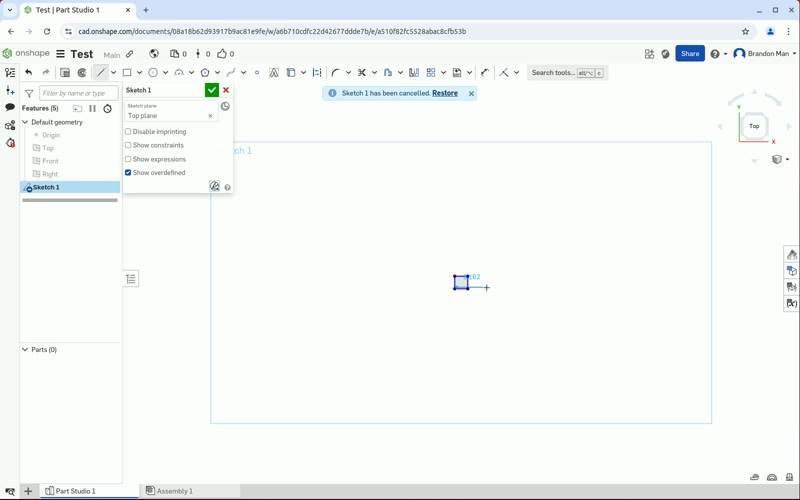
mouse_move(466, 287)
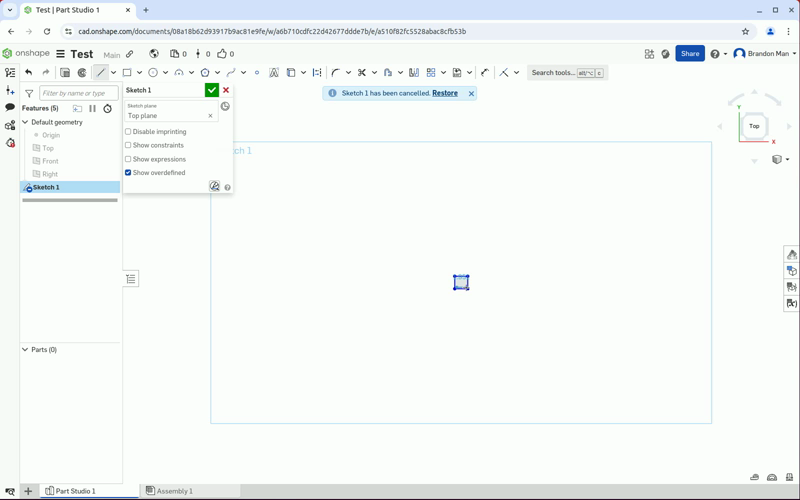
scroll(6)
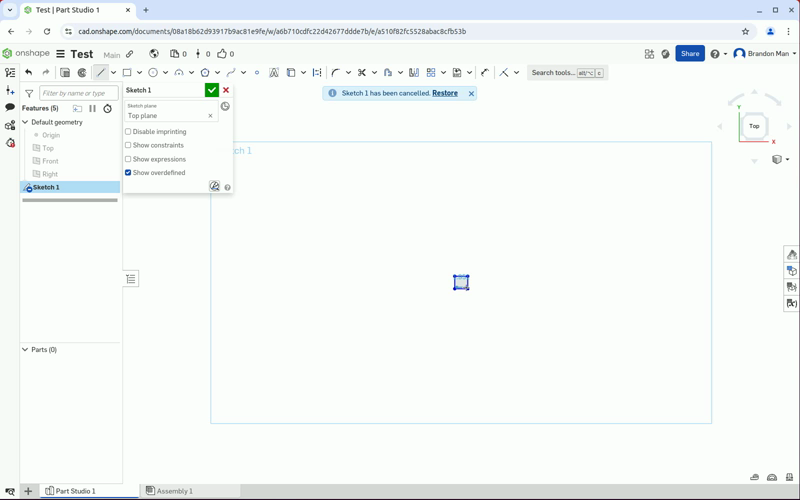
scroll(6)
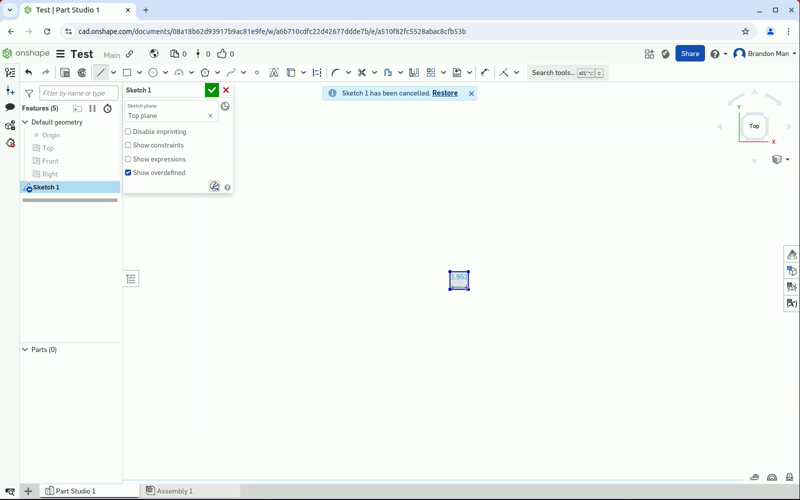
scroll(6)
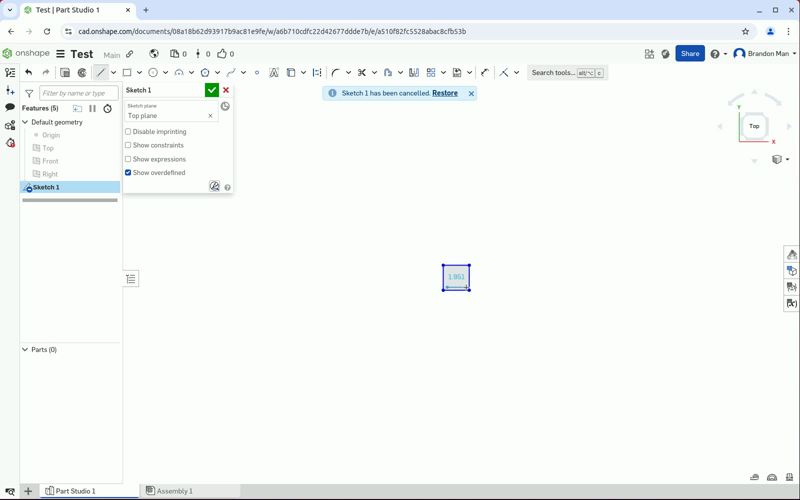
scroll(6)
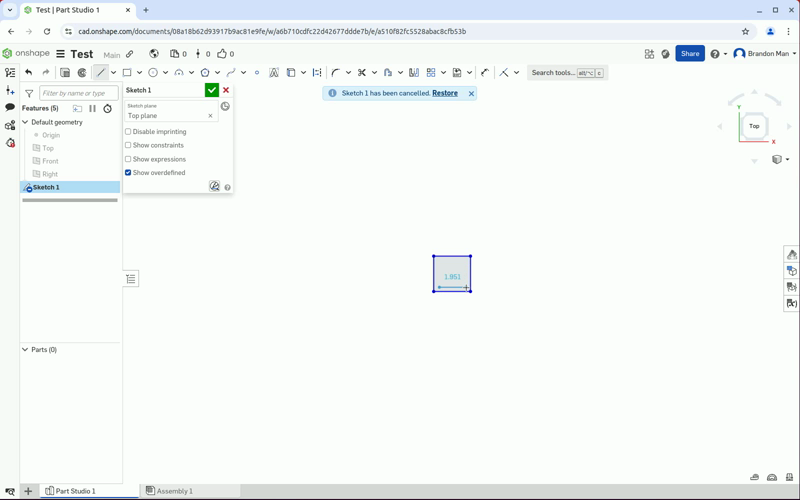
scroll(6)
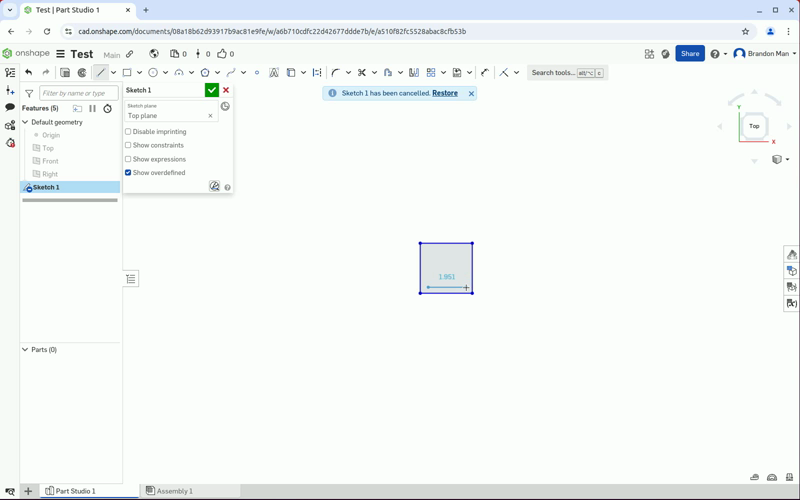
scroll(6)
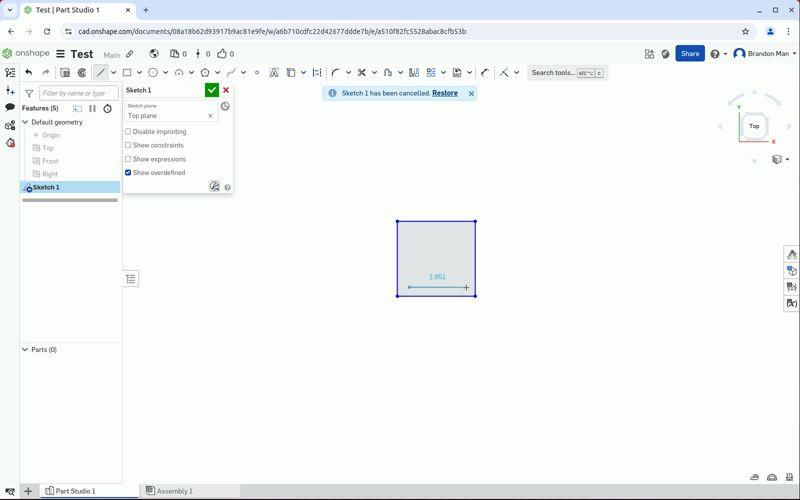
scroll(6)
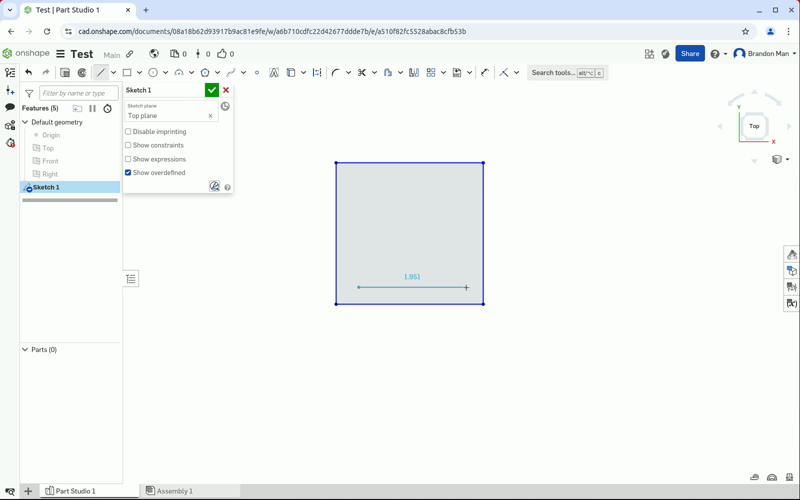
click(466, 287)
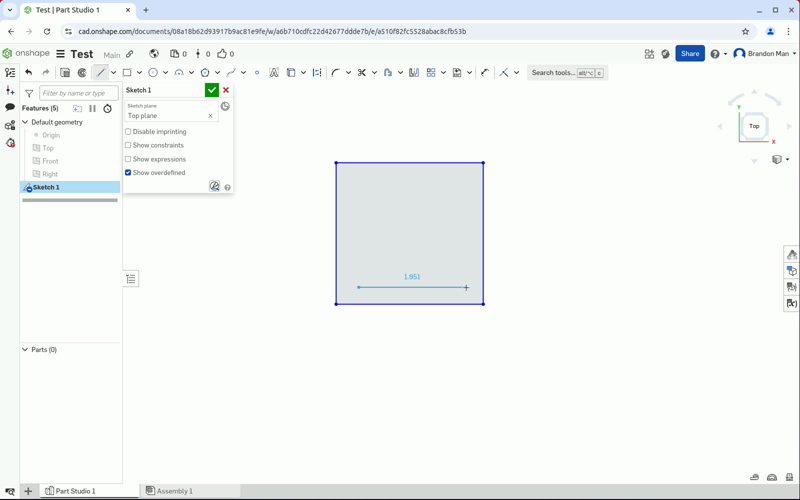
scroll(-6)
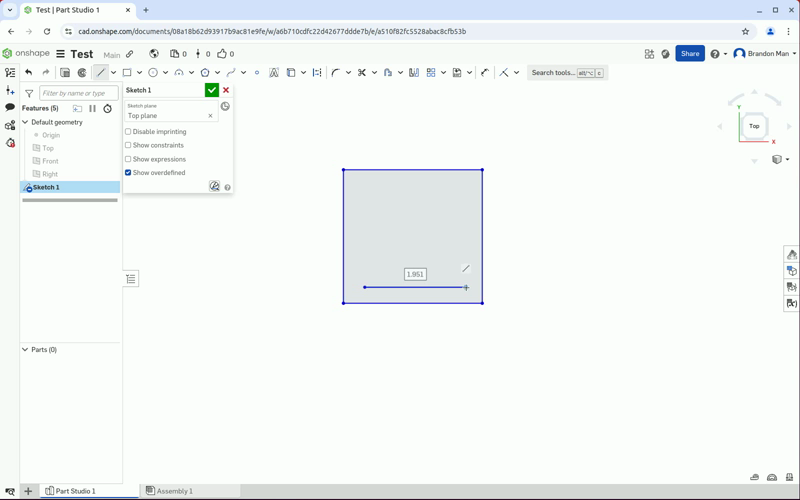
scroll(-6)
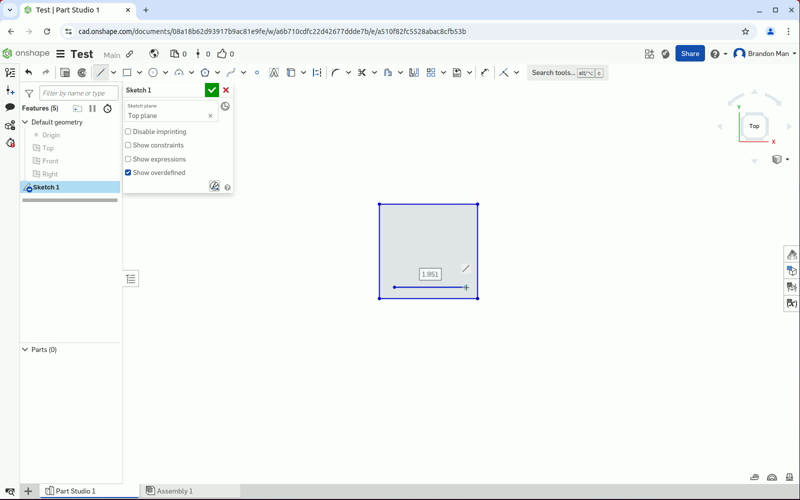
scroll(-6)
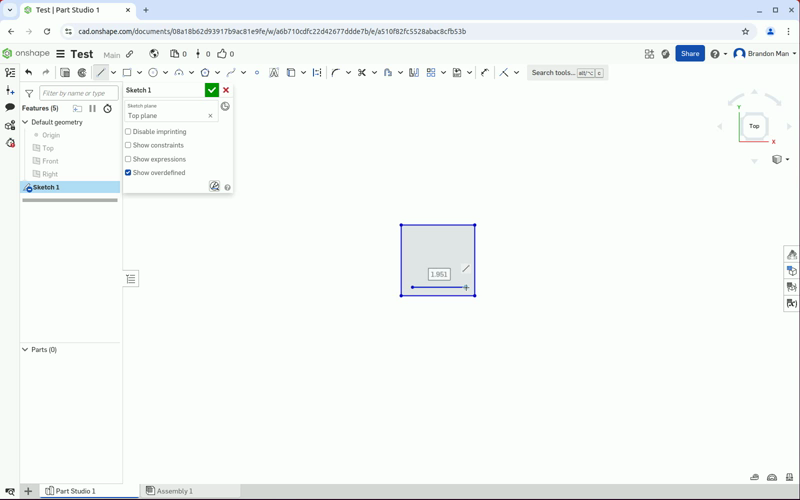
scroll(-6)
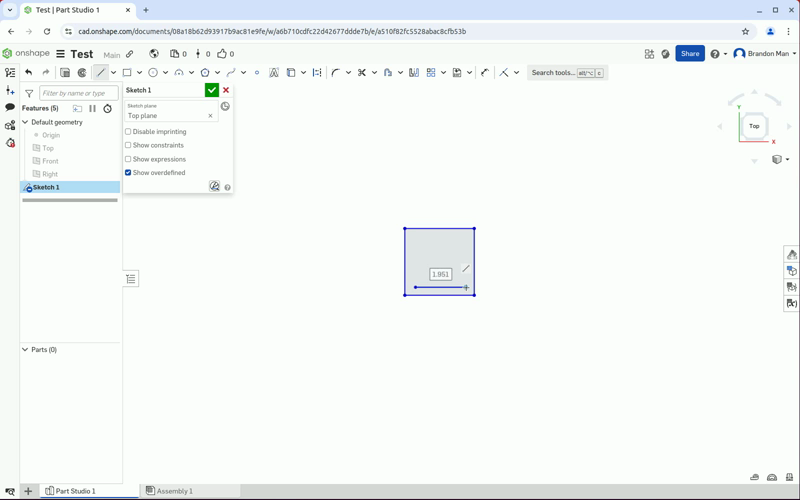
scroll(-6)
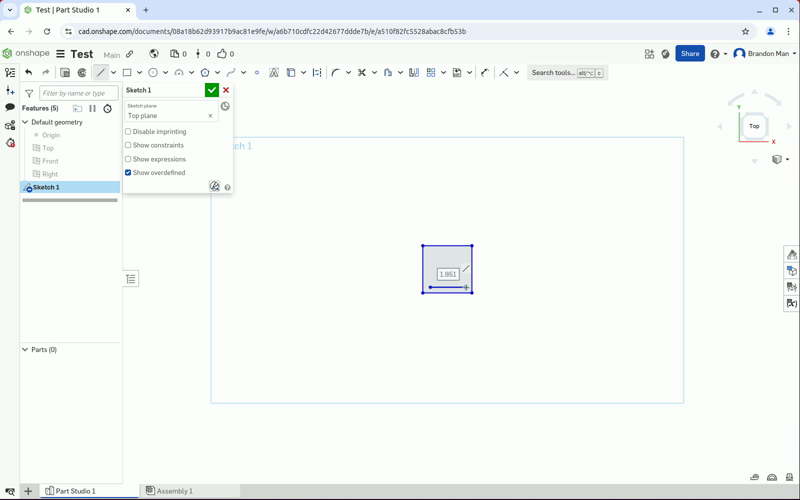
scroll(-6)
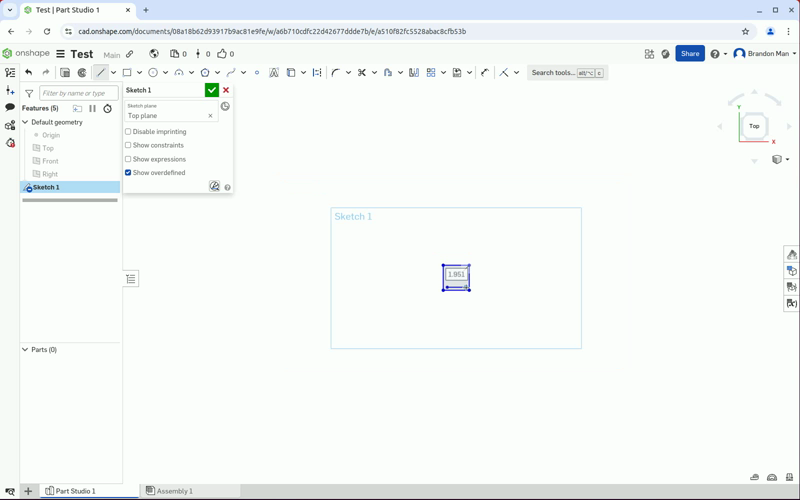
scroll(-6)
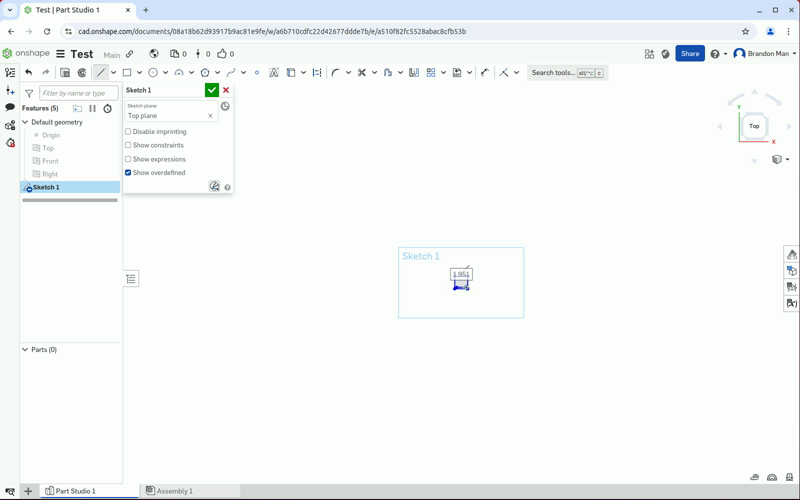
key_up(shift)
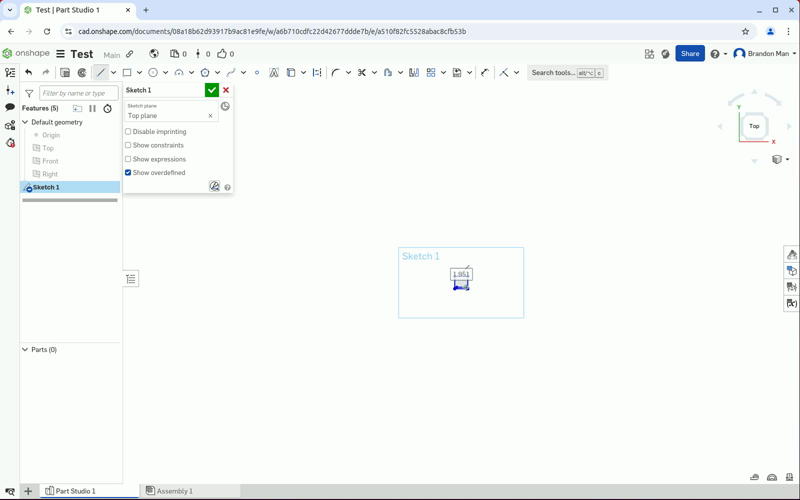
key_down(shift)
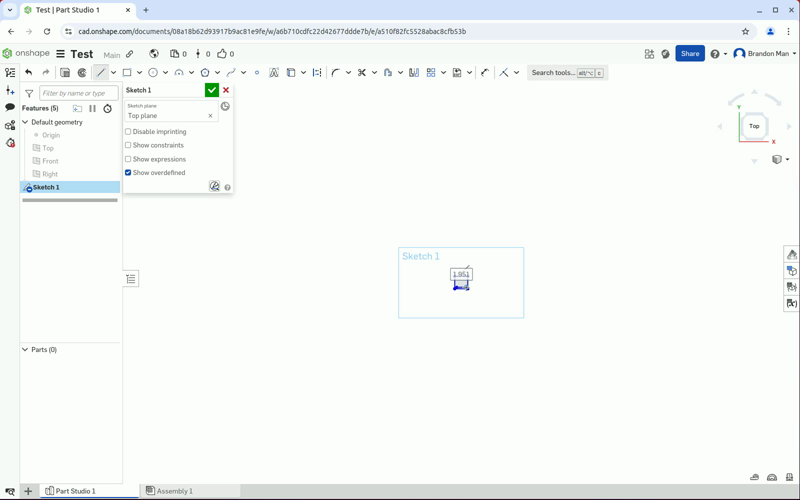
mouse_move(496, 287)
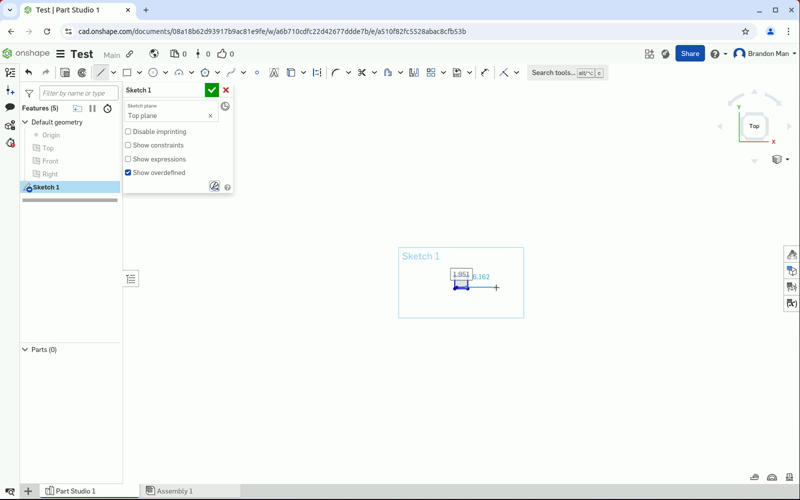
mouse_move(466, 277)
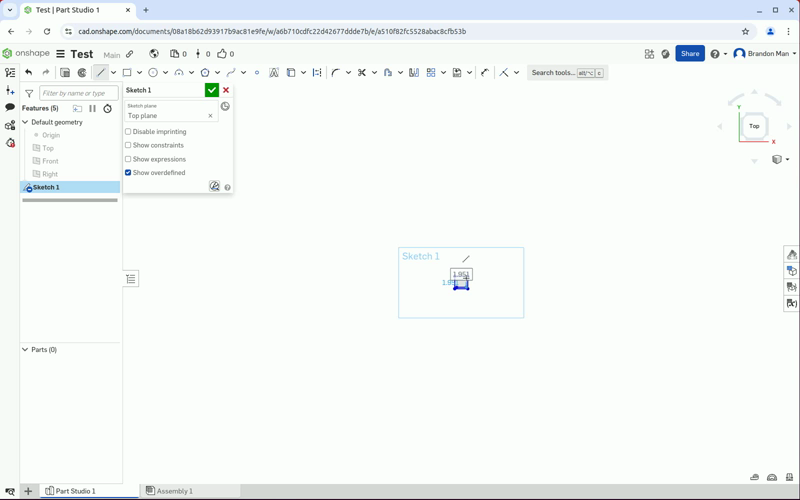
scroll(6)
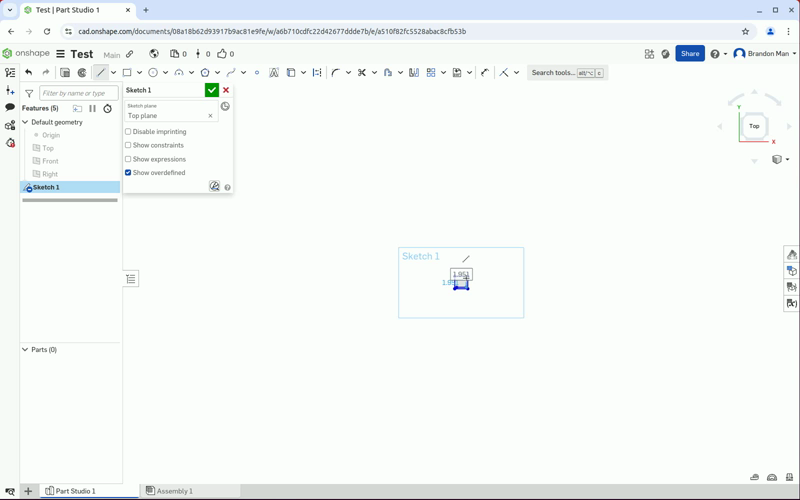
scroll(6)
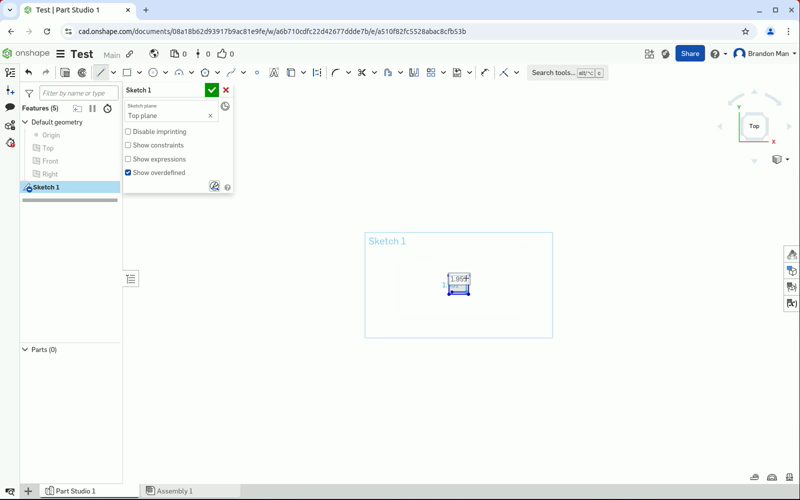
scroll(6)
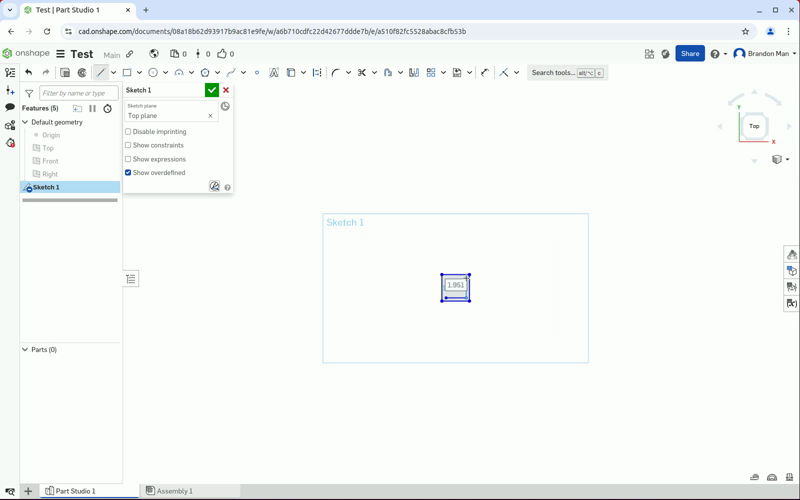
scroll(6)
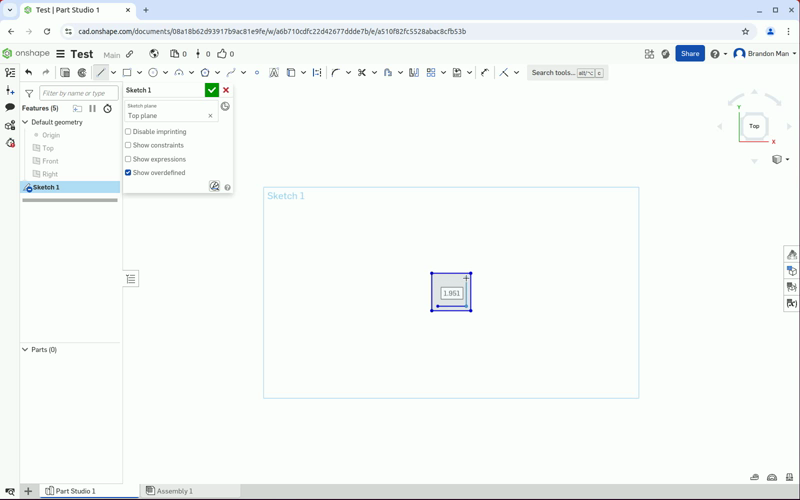
scroll(6)
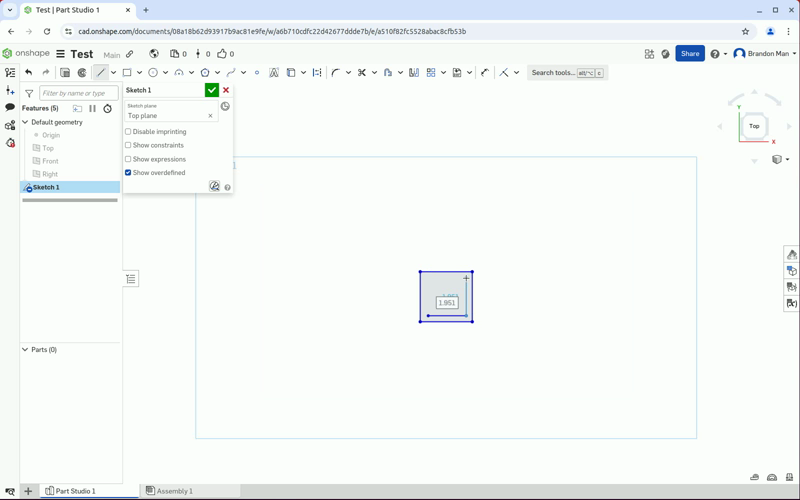
scroll(6)
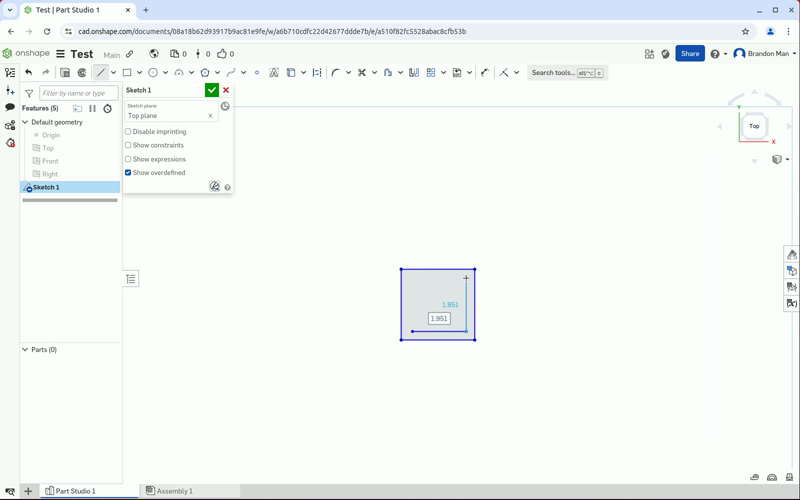
scroll(6)
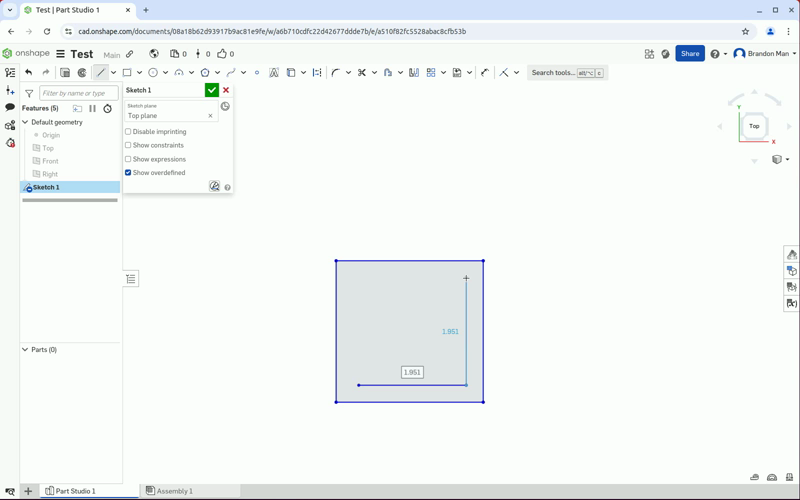
click(466, 277)
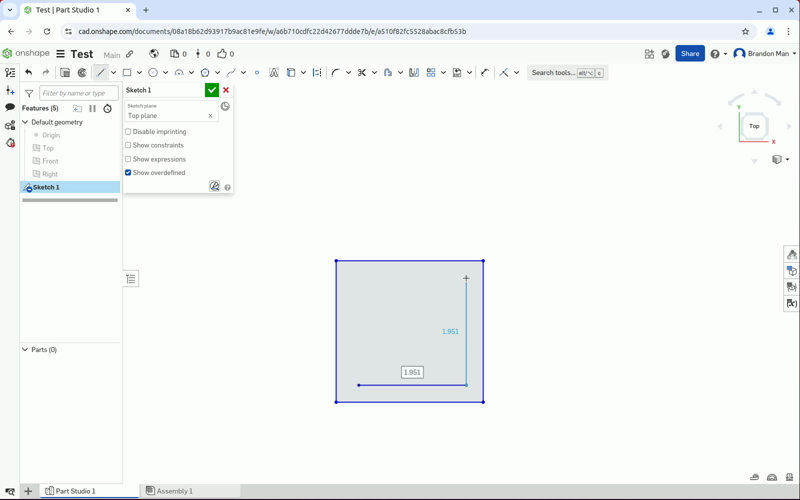
scroll(-6)
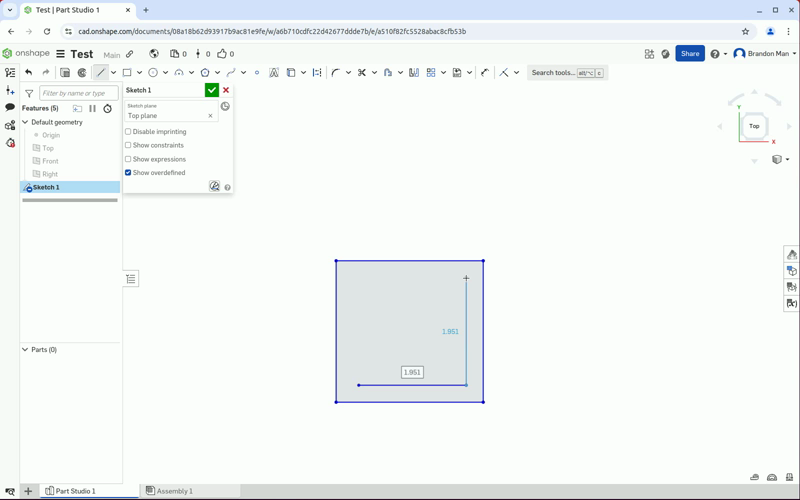
scroll(-6)
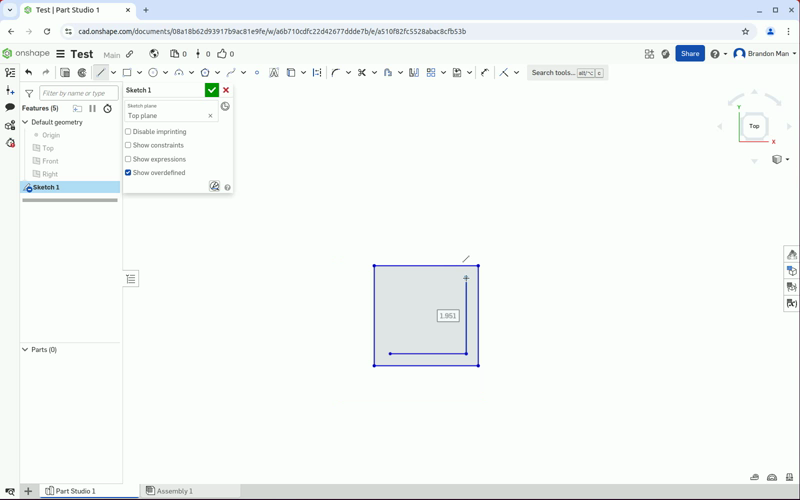
scroll(-6)
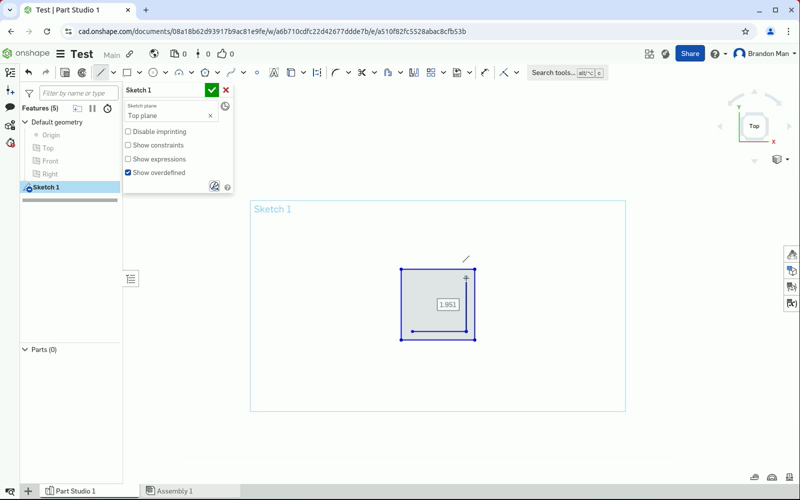
scroll(-6)
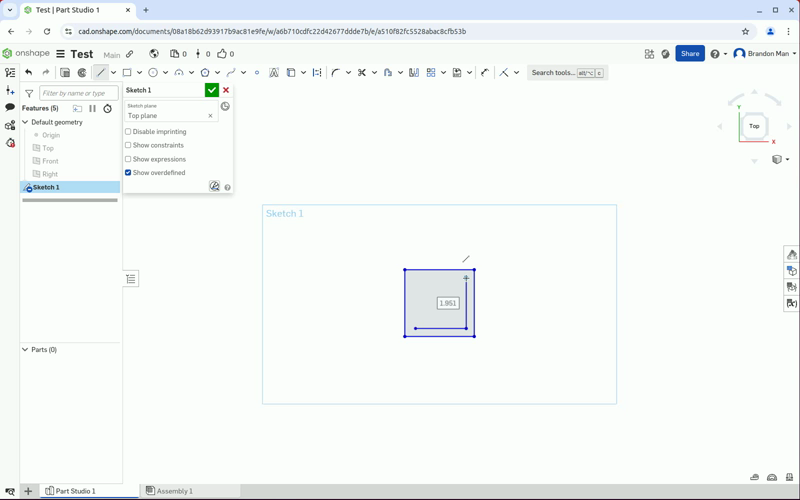
scroll(-6)
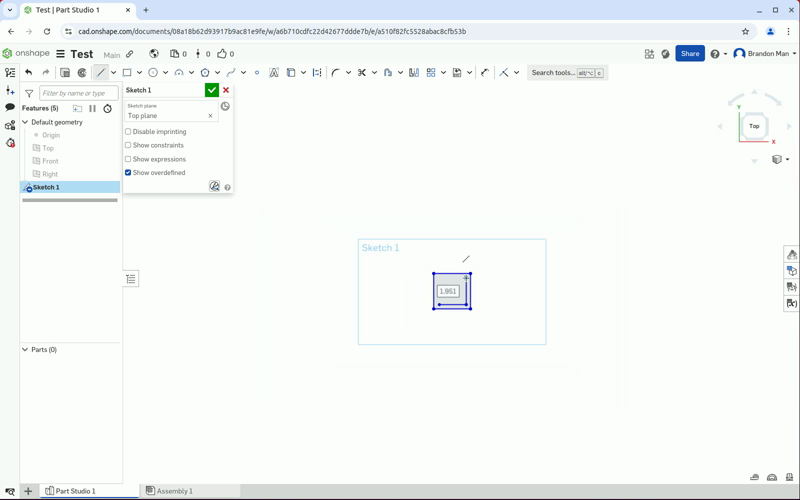
scroll(-6)
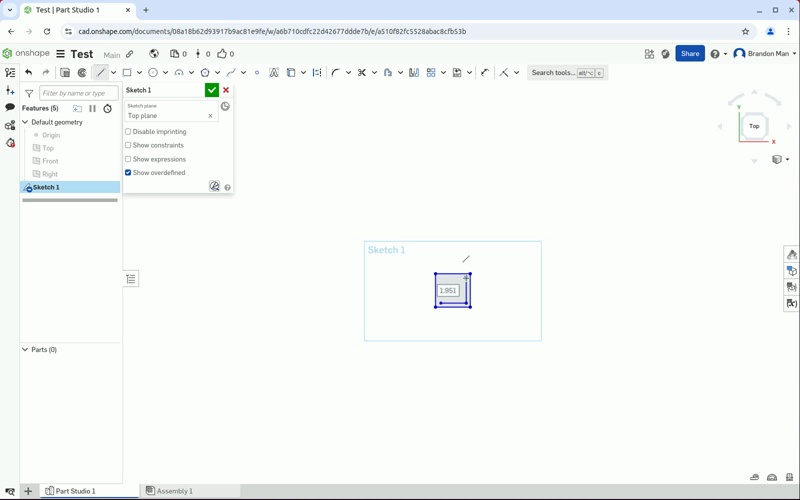
scroll(-6)
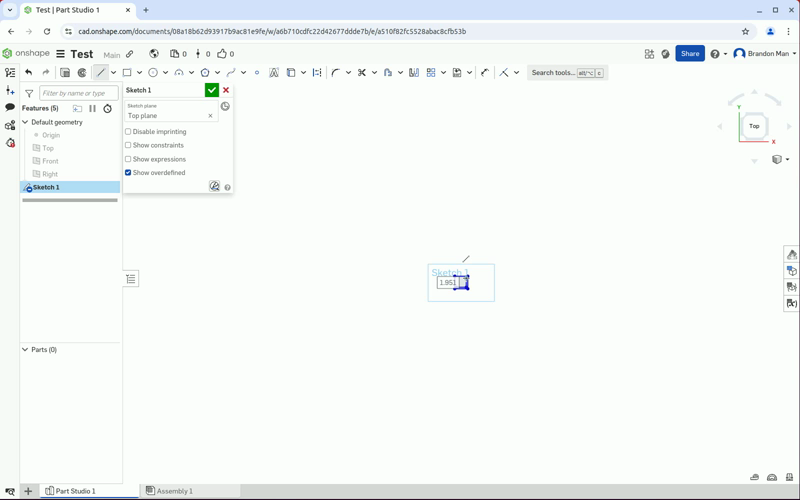
key_up(shift)
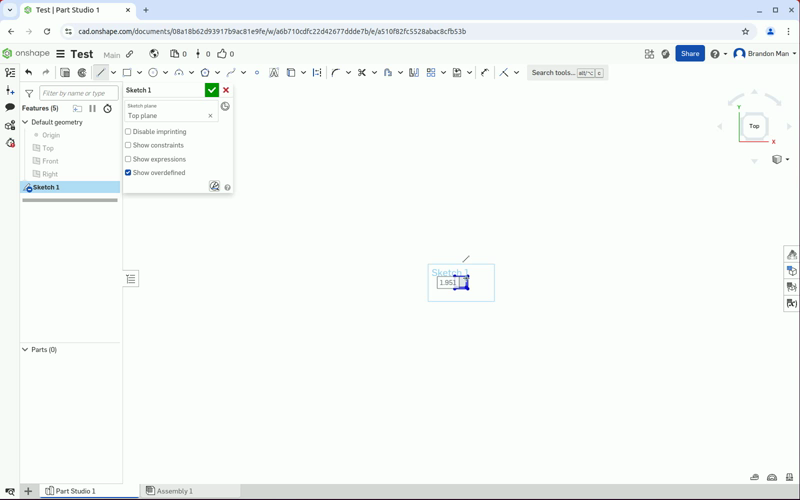
key_down(shift)
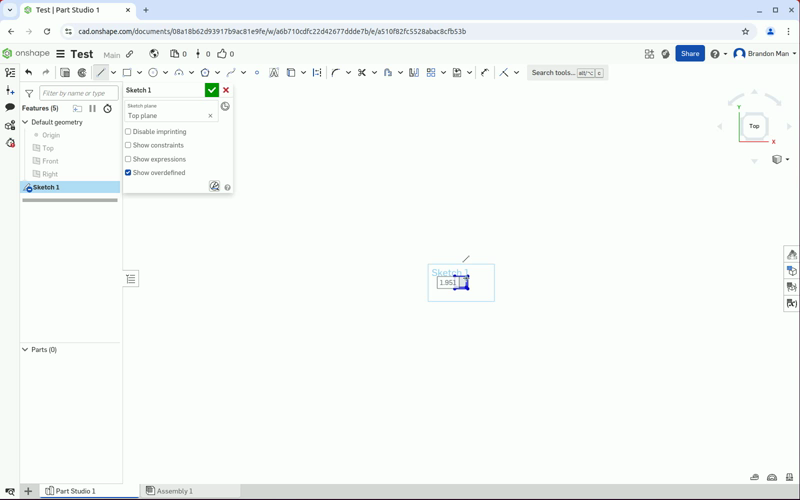
mouse_move(496, 277)
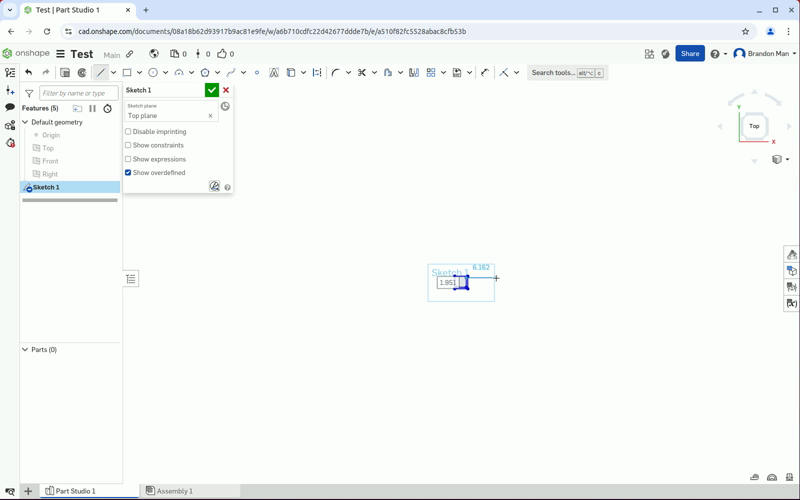
mouse_move(456, 277)
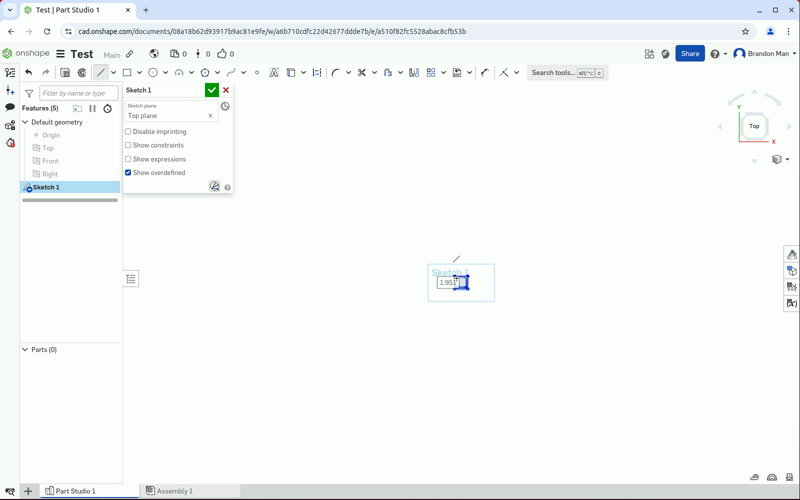
scroll(6)
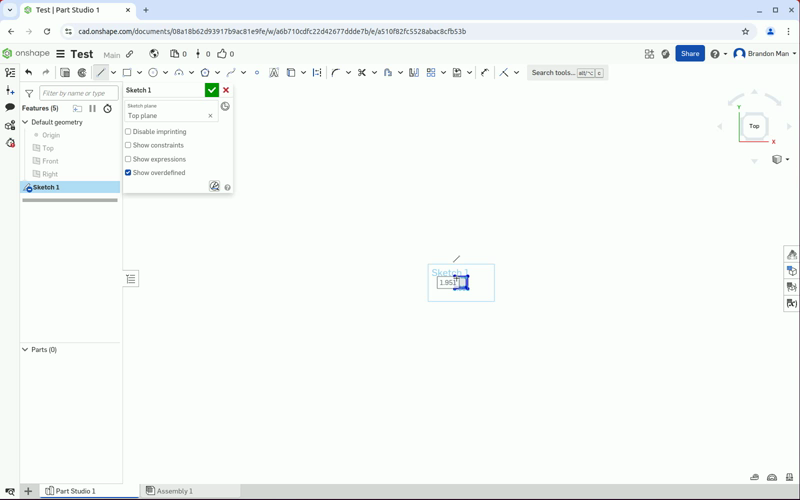
scroll(6)
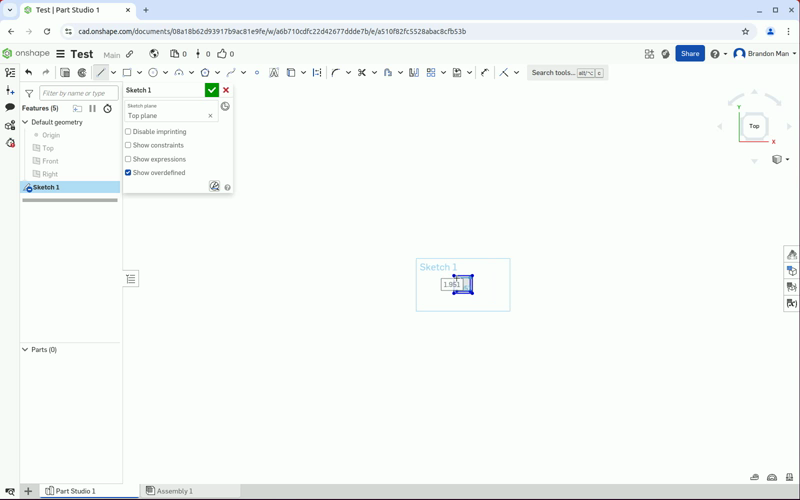
scroll(6)
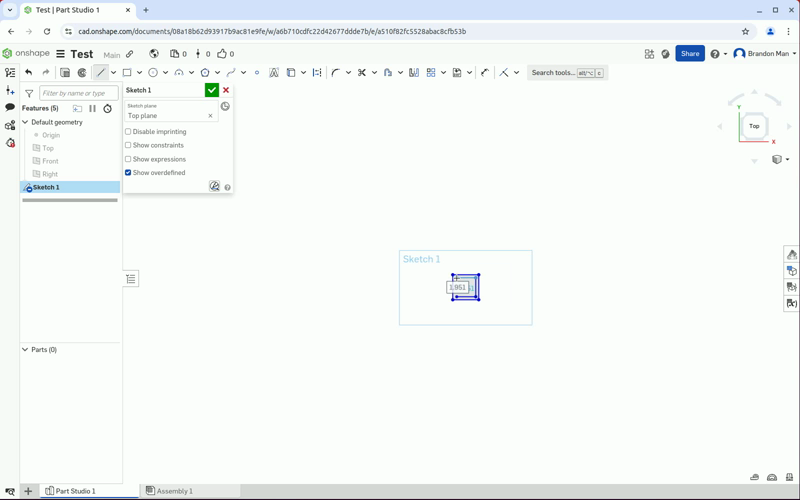
scroll(6)
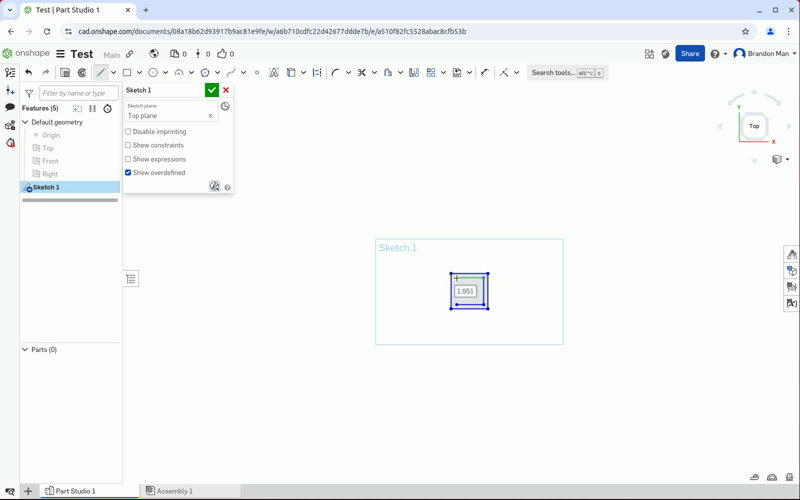
scroll(6)
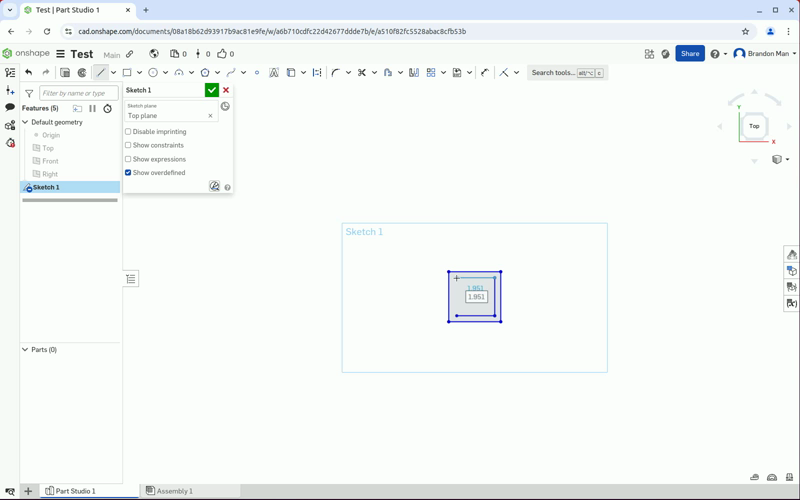
scroll(6)
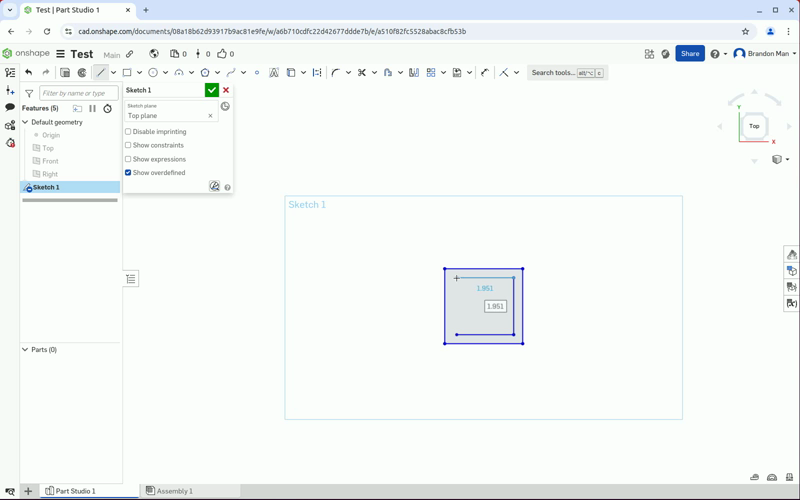
scroll(6)
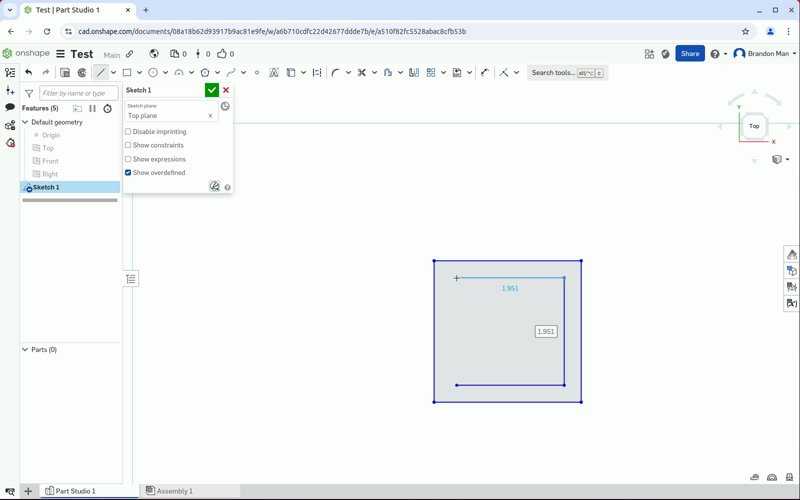
click(456, 277)
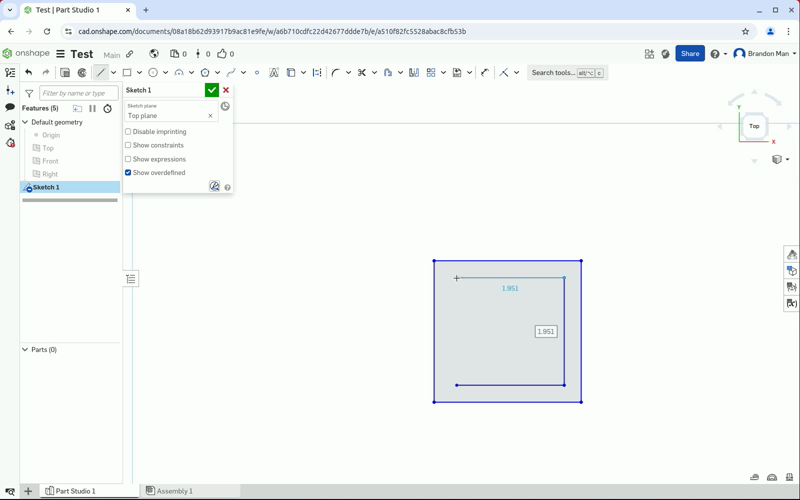
scroll(-6)
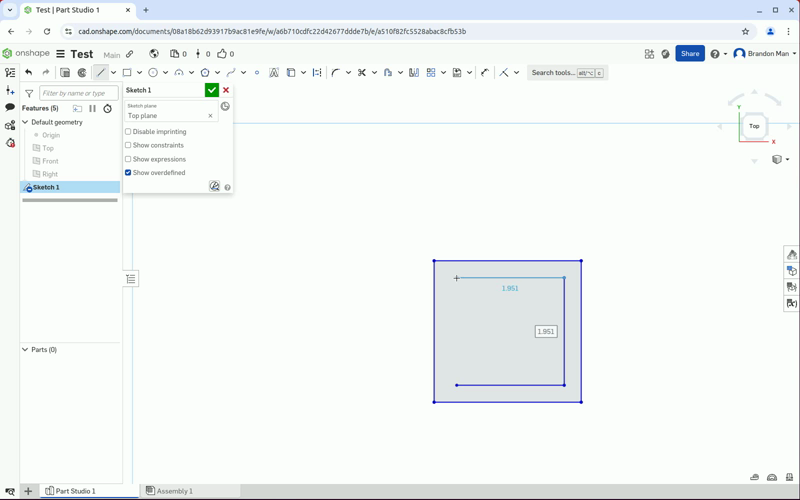
scroll(-6)
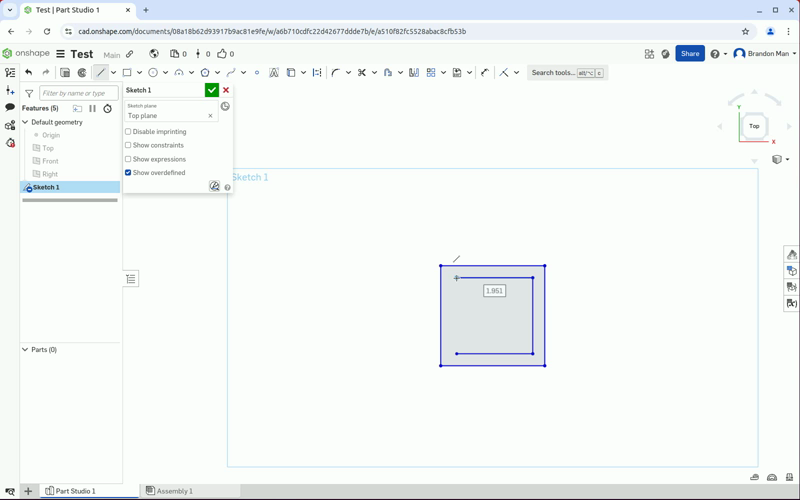
scroll(-6)
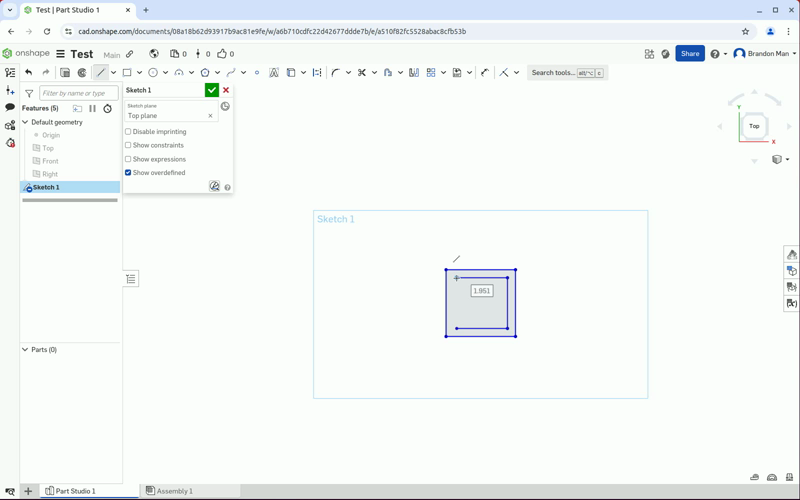
scroll(-6)
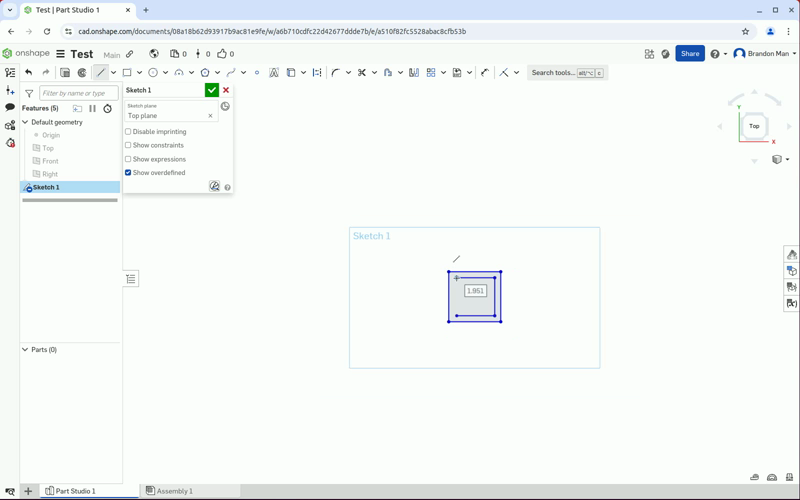
scroll(-6)
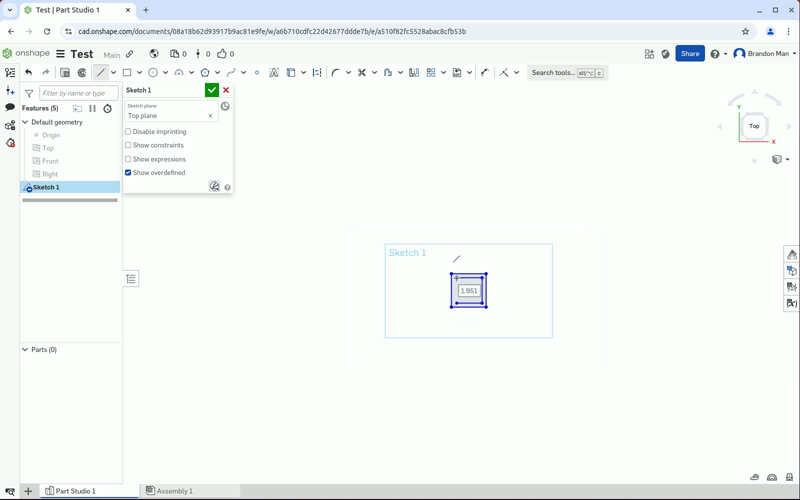
scroll(-6)
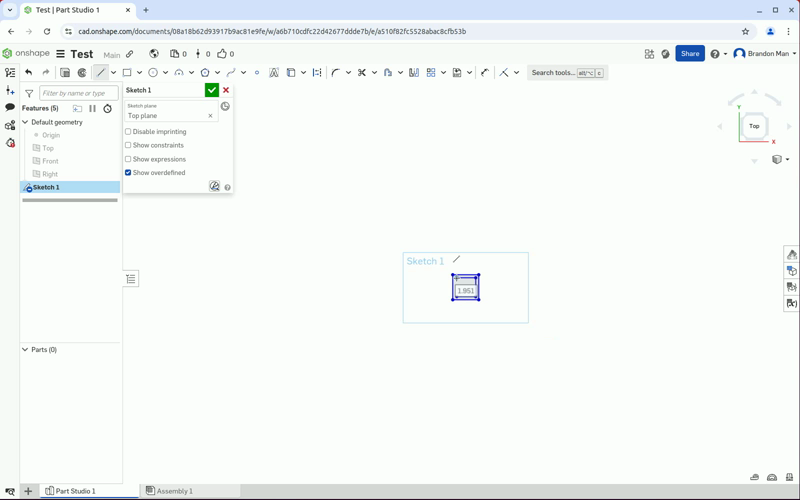
scroll(-6)
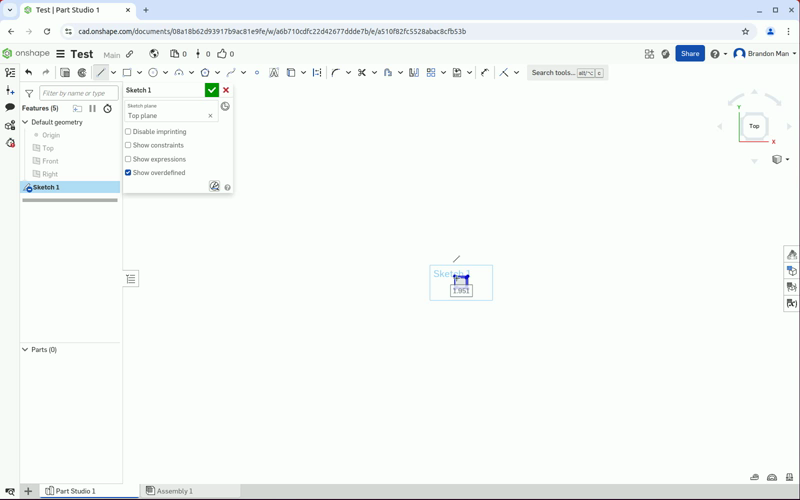
key_up(shift)
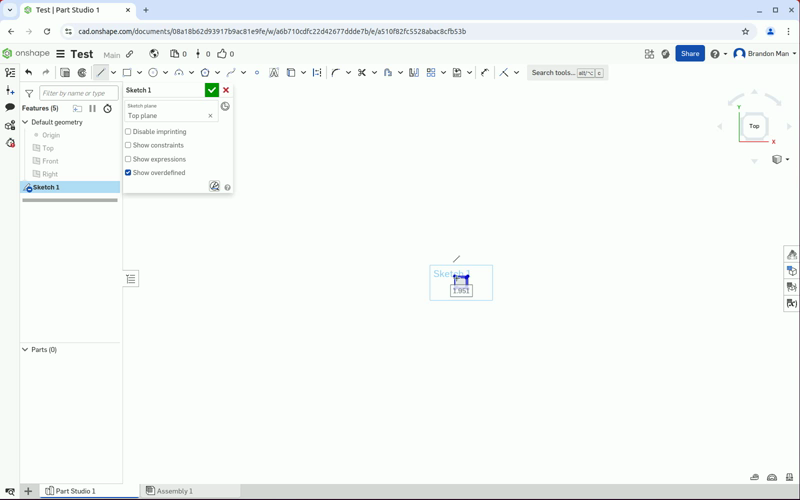
mouse_move(486, 277)
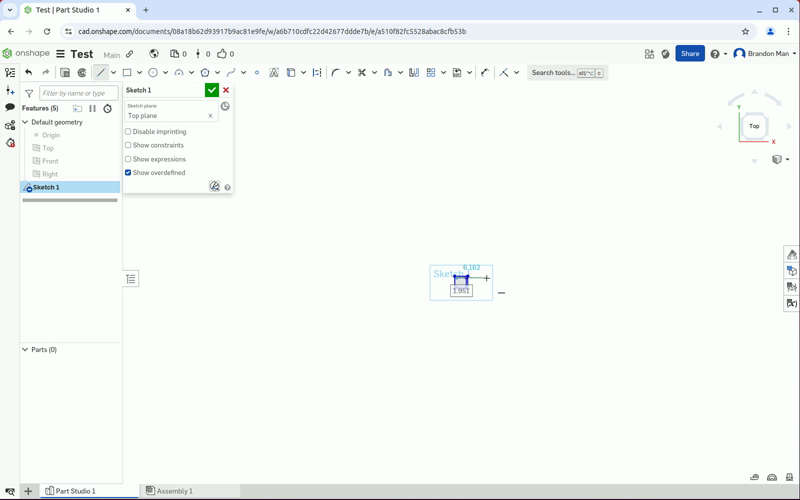
key_down(shift)
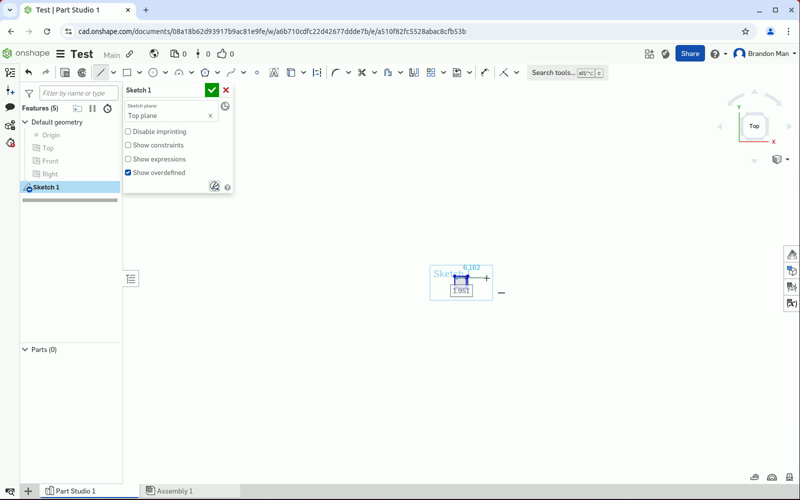
mouse_move(456, 287)
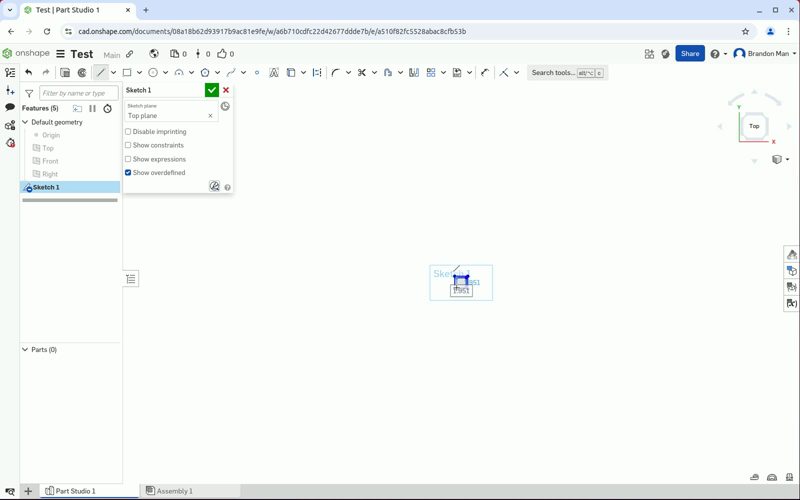
scroll(6)
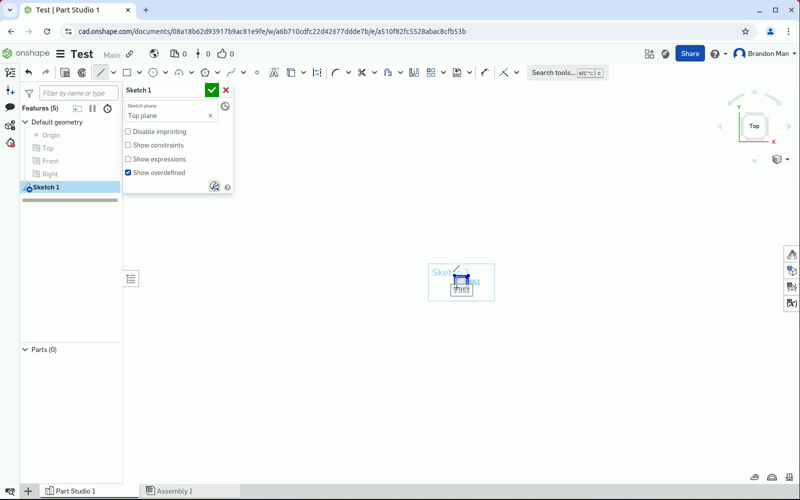
scroll(6)
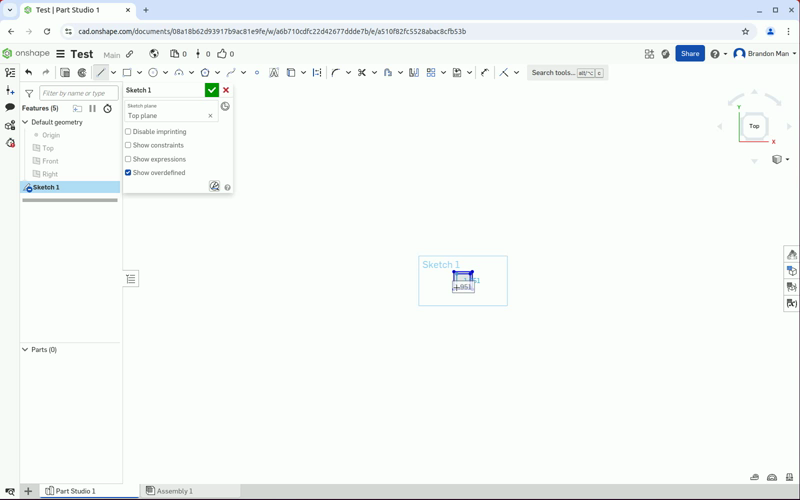
scroll(6)
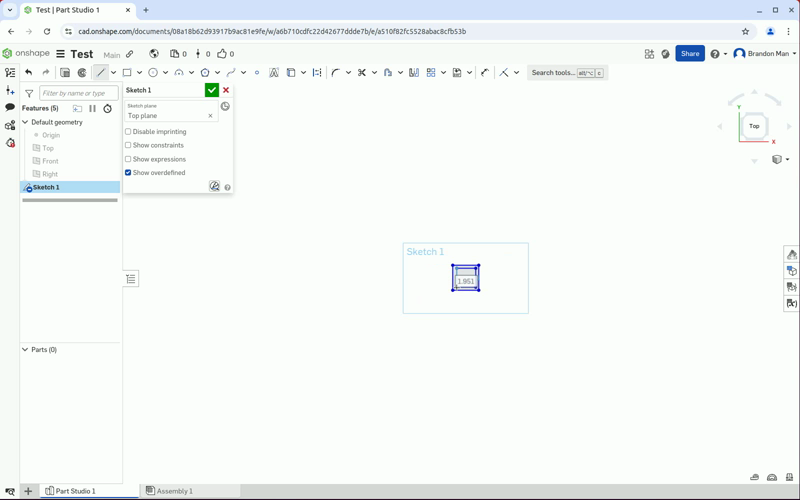
scroll(6)
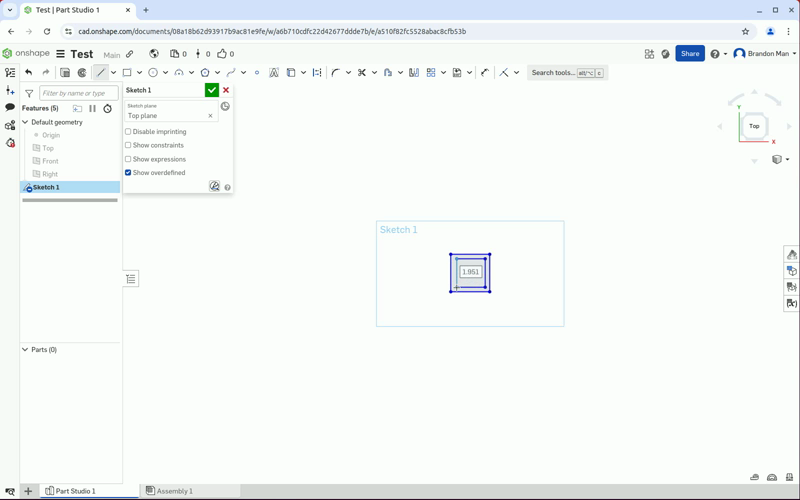
scroll(6)
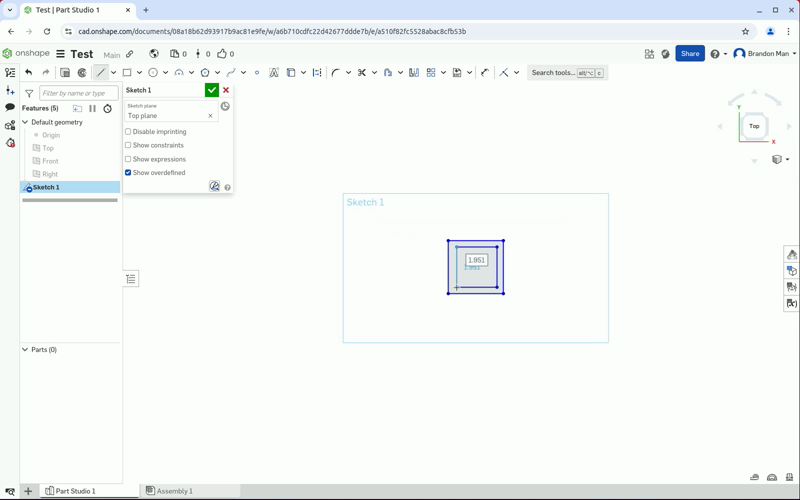
scroll(6)
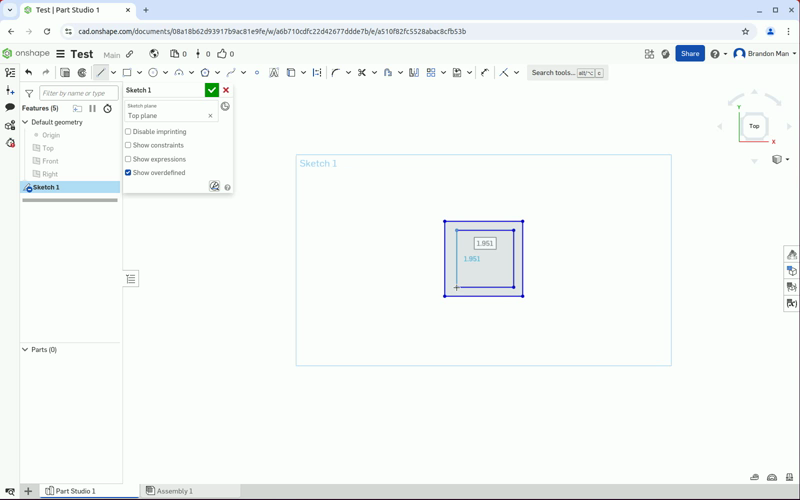
scroll(6)
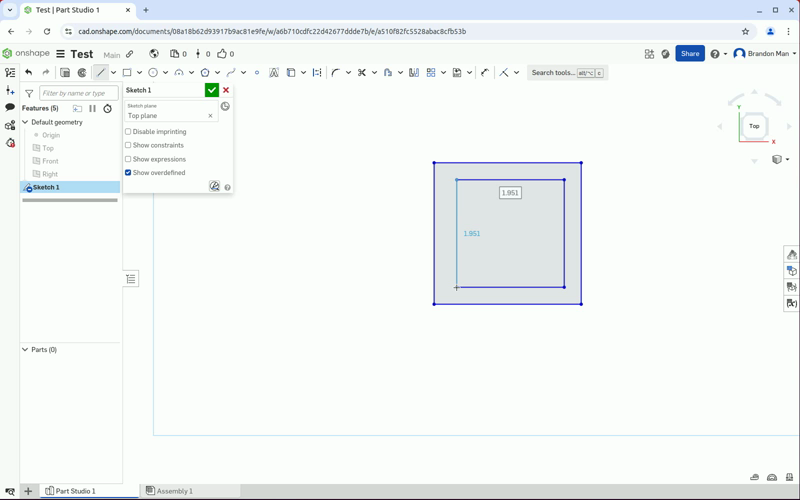
key_up(shift)
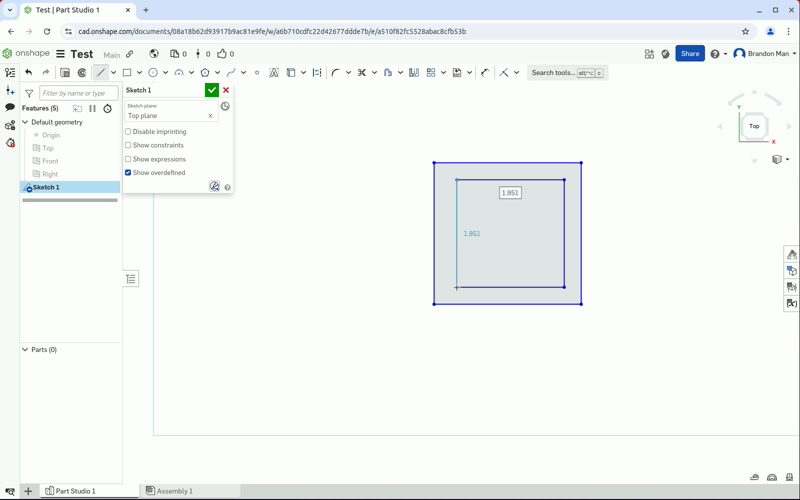
click(456, 287)
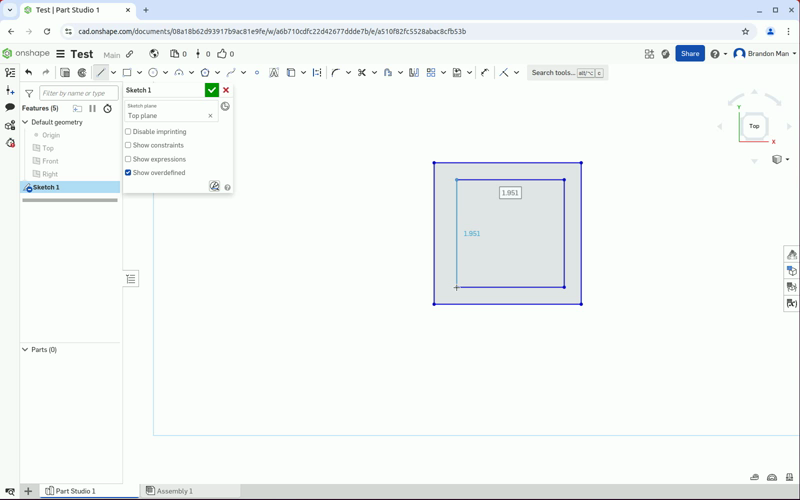
scroll(-6)
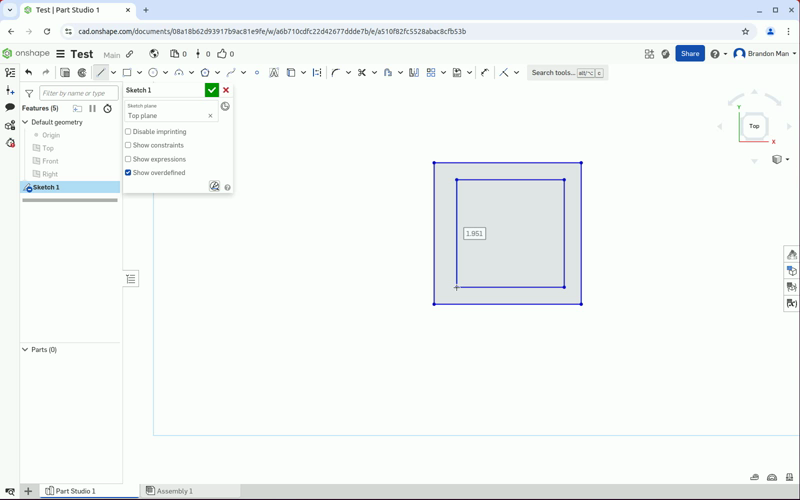
scroll(-6)
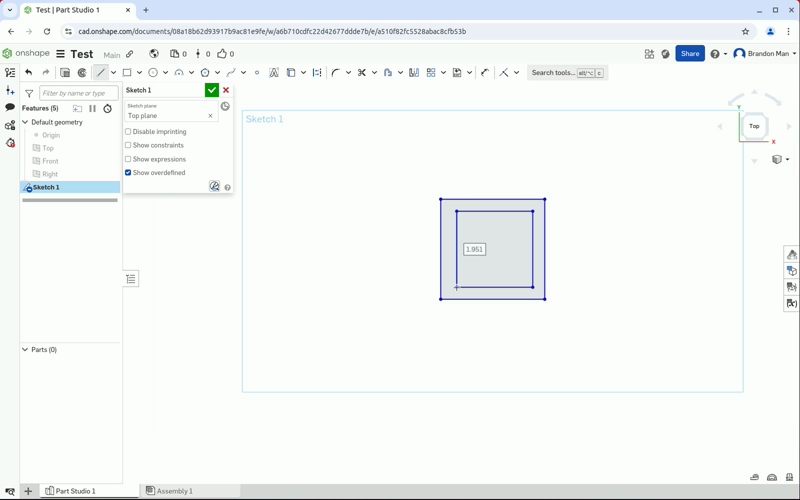
scroll(-6)
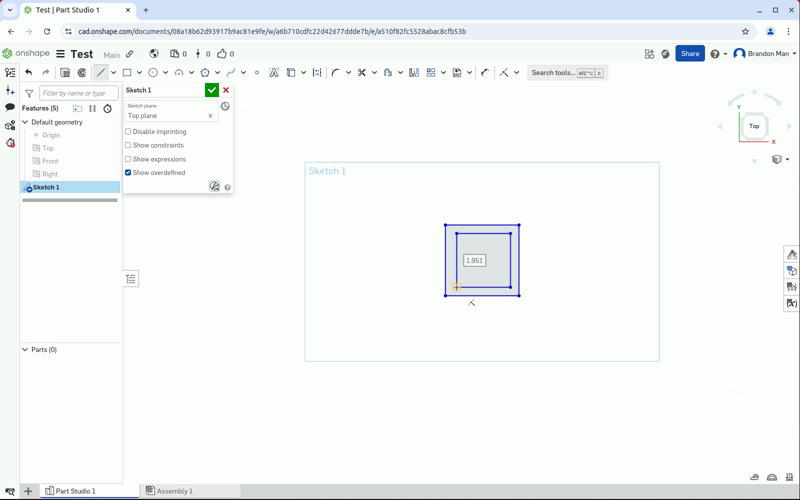
scroll(-6)
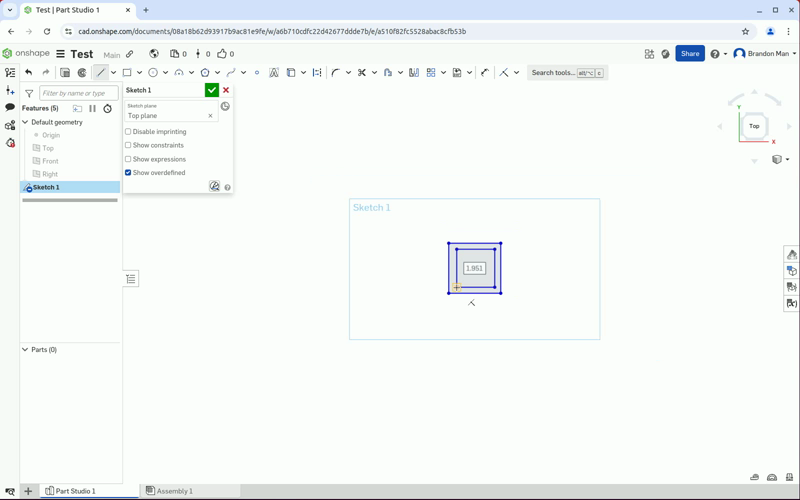
scroll(-6)
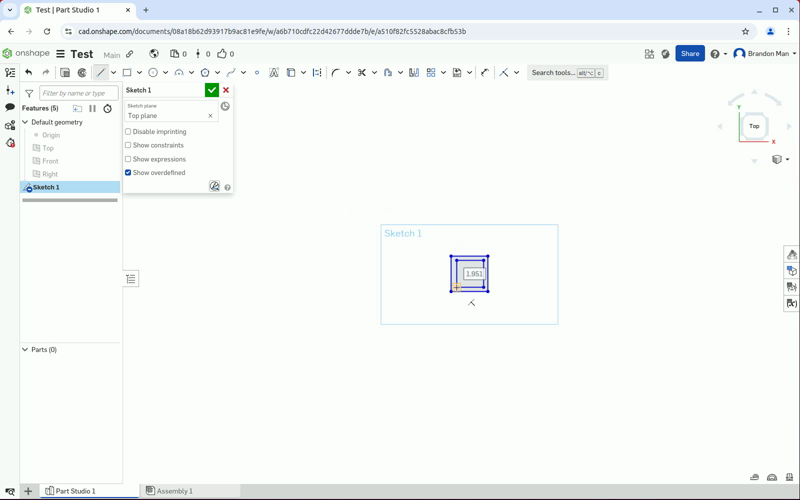
scroll(-6)
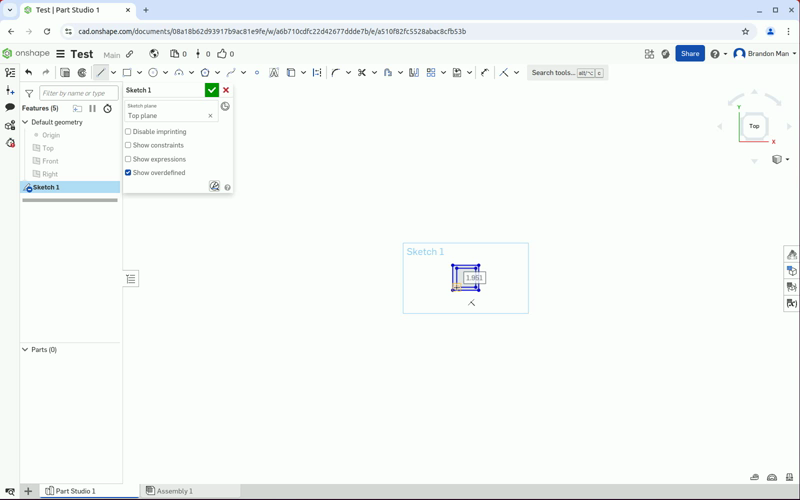
scroll(-6)
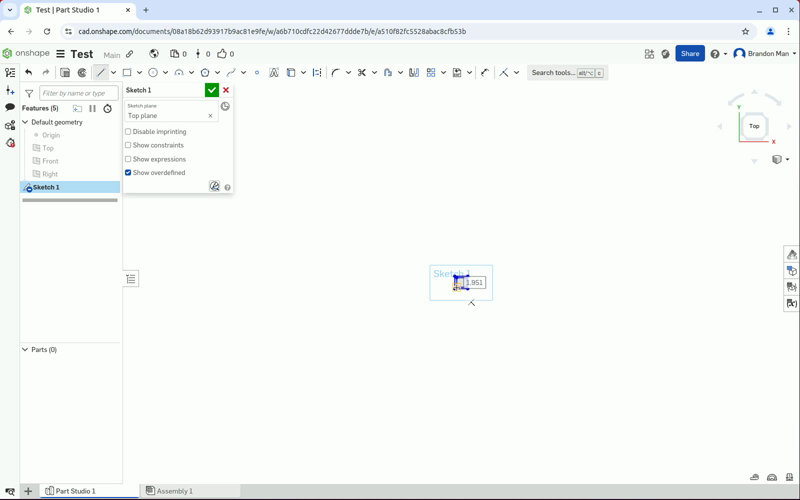
key(esc)
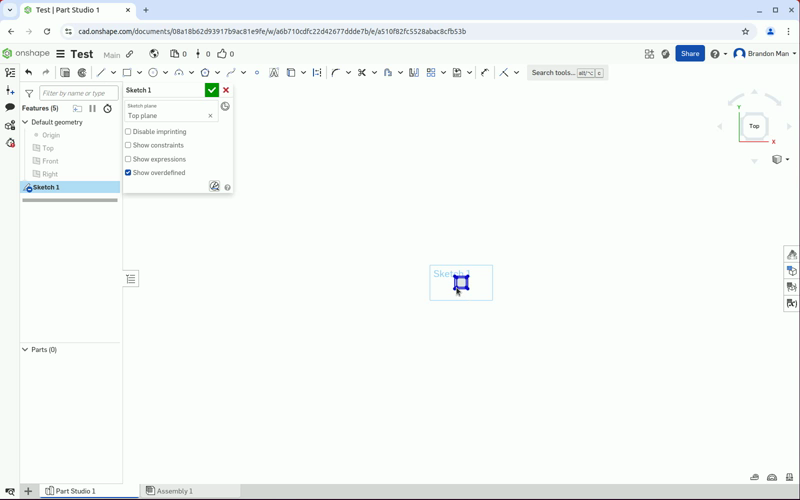
mouse_move(455, 280)
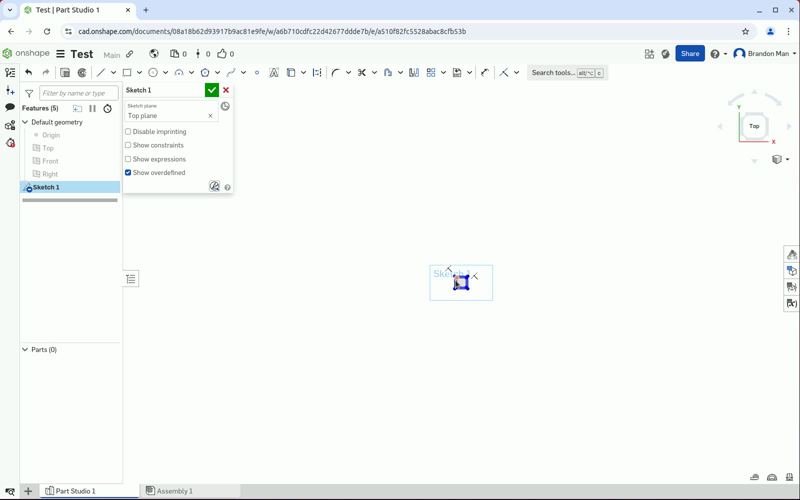
scroll(6)
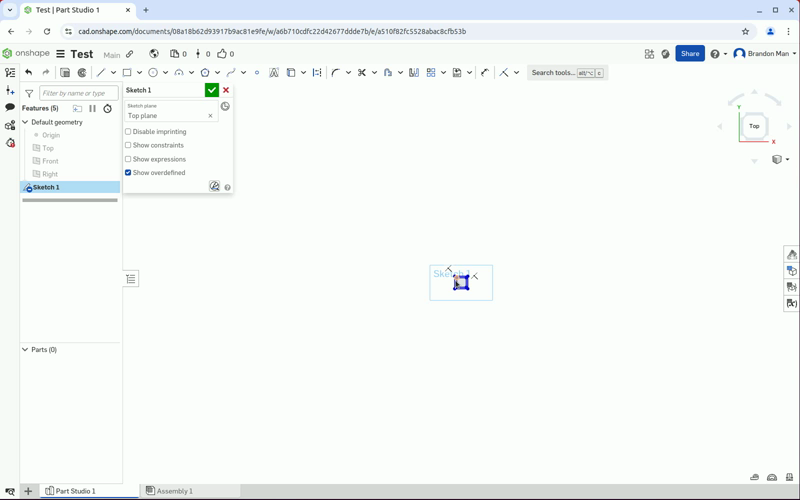
scroll(6)
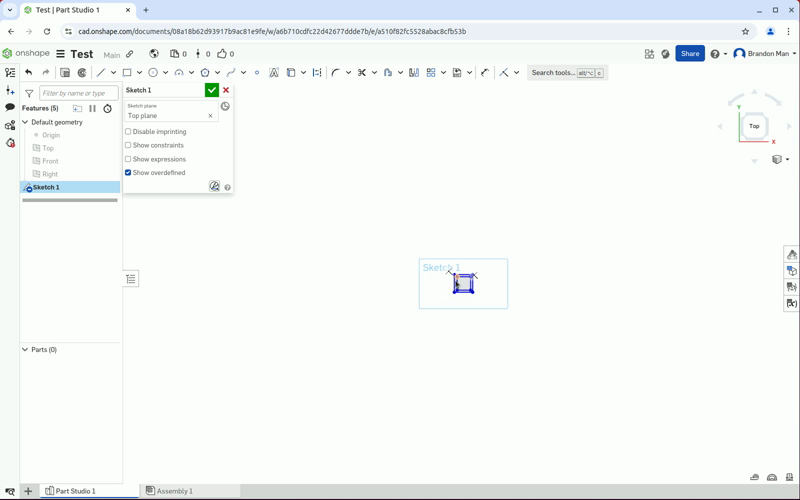
scroll(6)
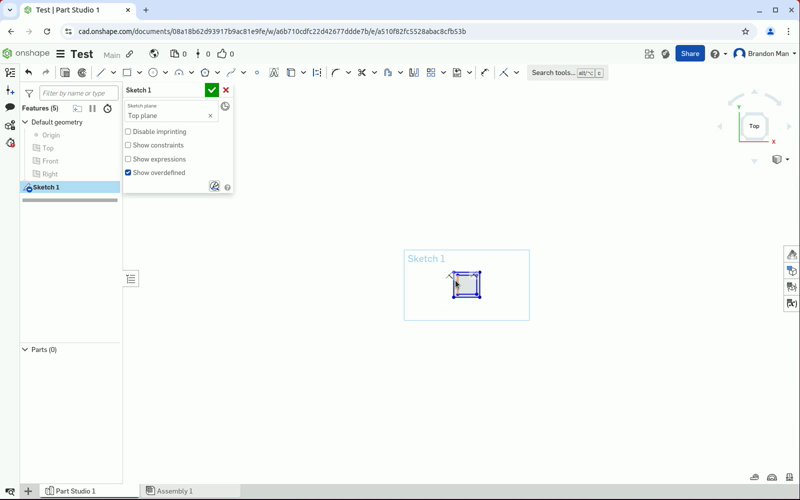
scroll(6)
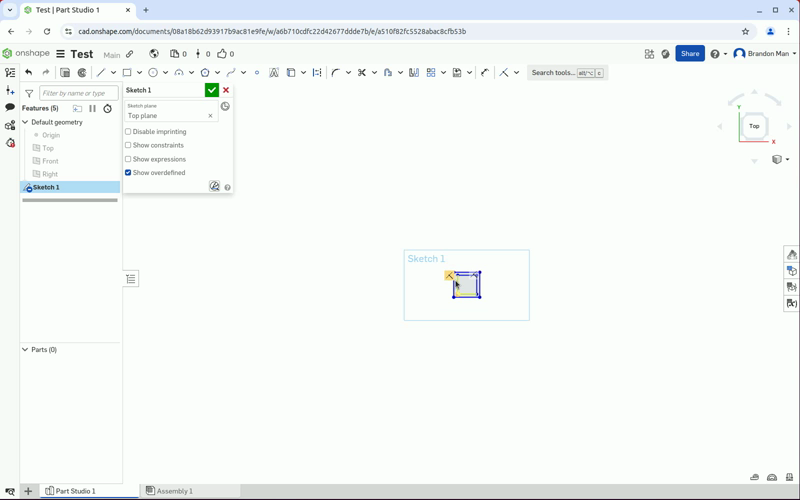
scroll(6)
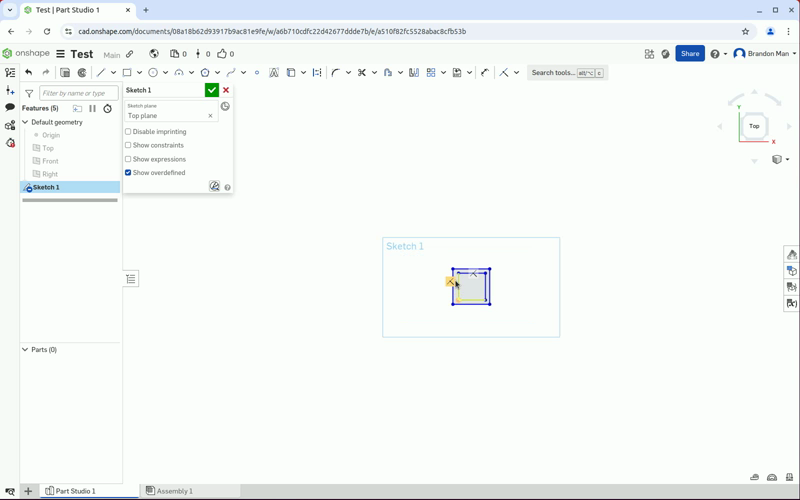
scroll(6)
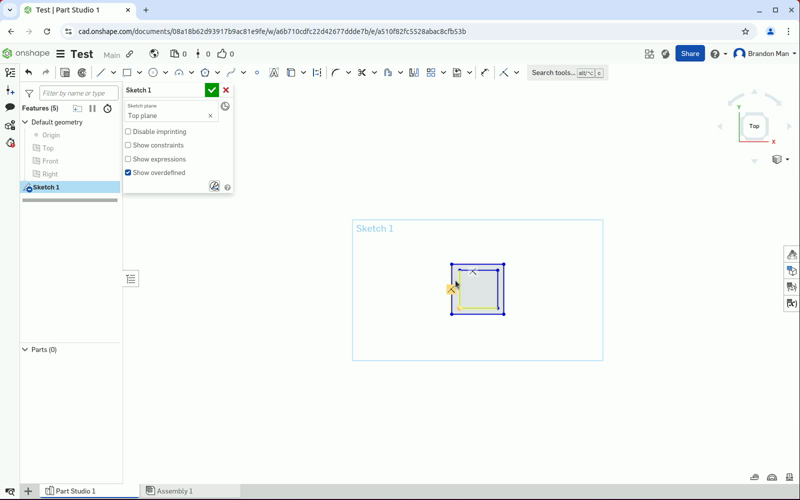
scroll(6)
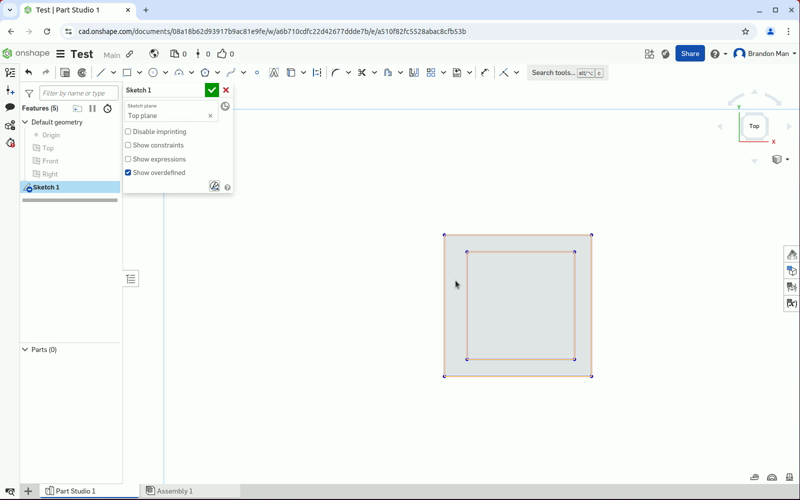
click(455, 280)
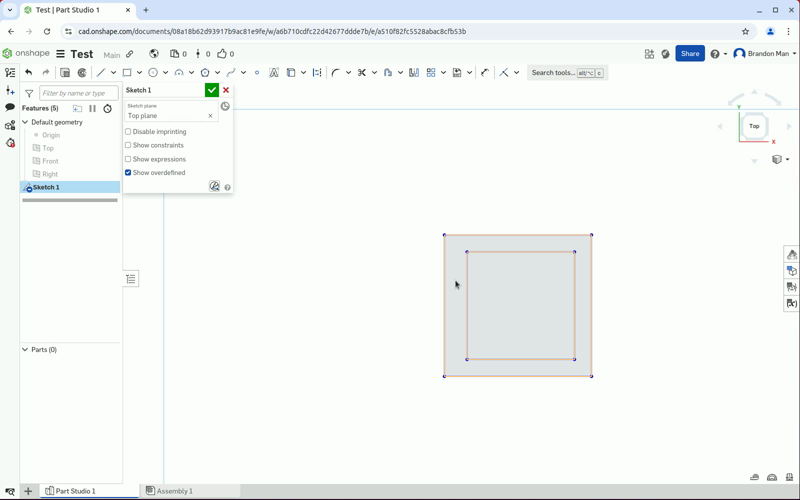
scroll(-6)
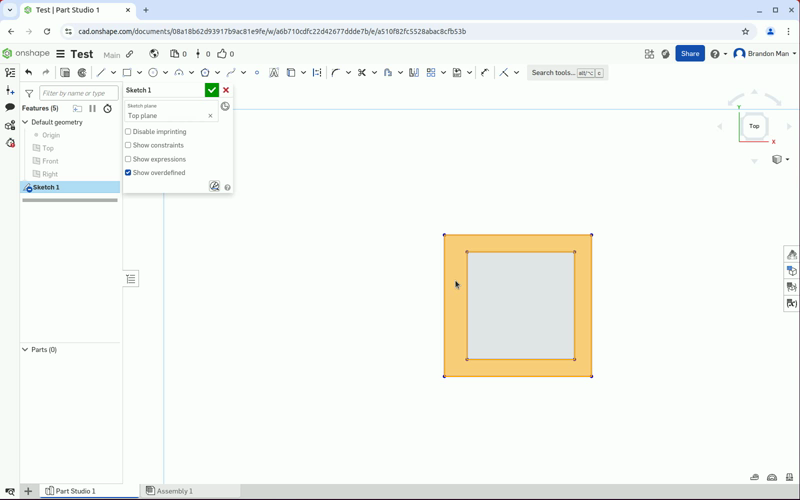
scroll(-6)
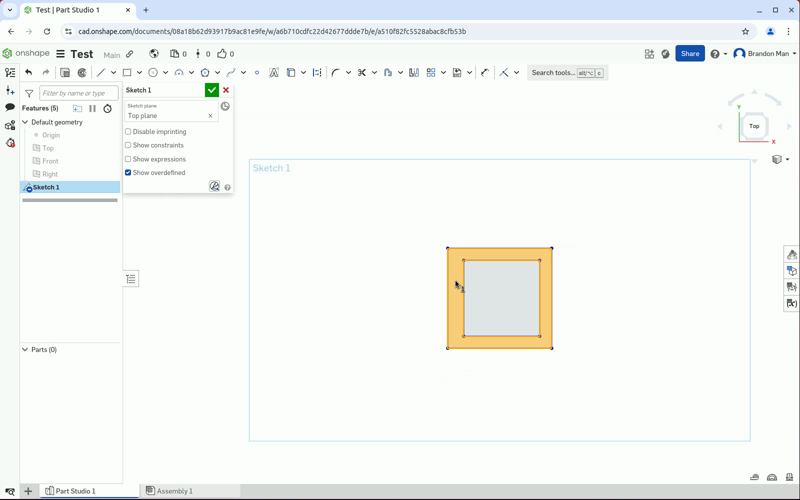
scroll(-6)
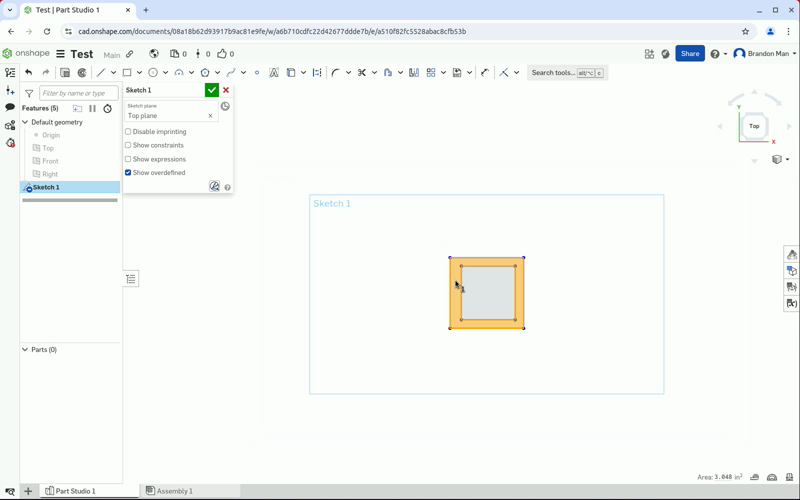
scroll(-6)
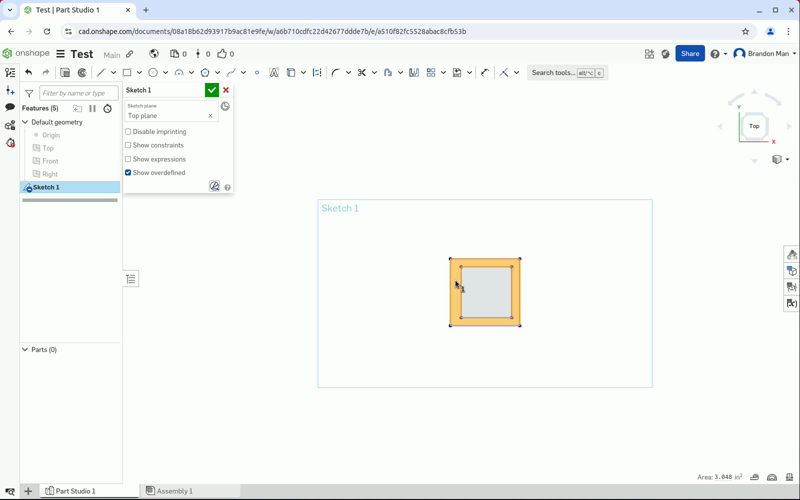
scroll(-6)
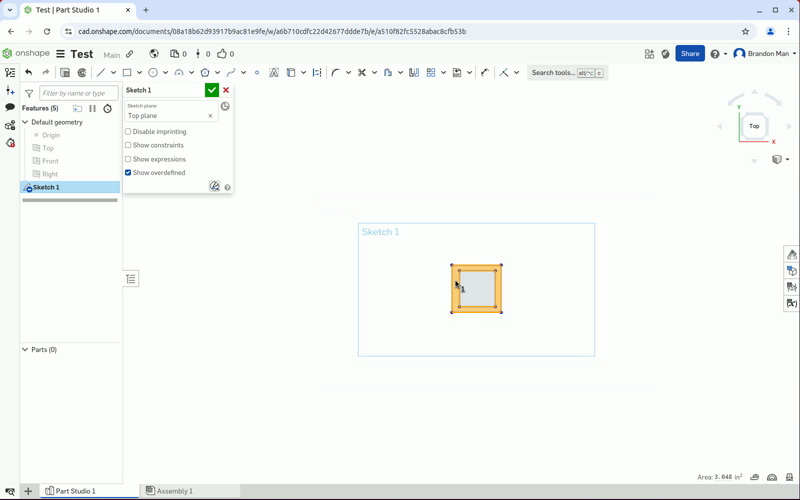
scroll(-6)
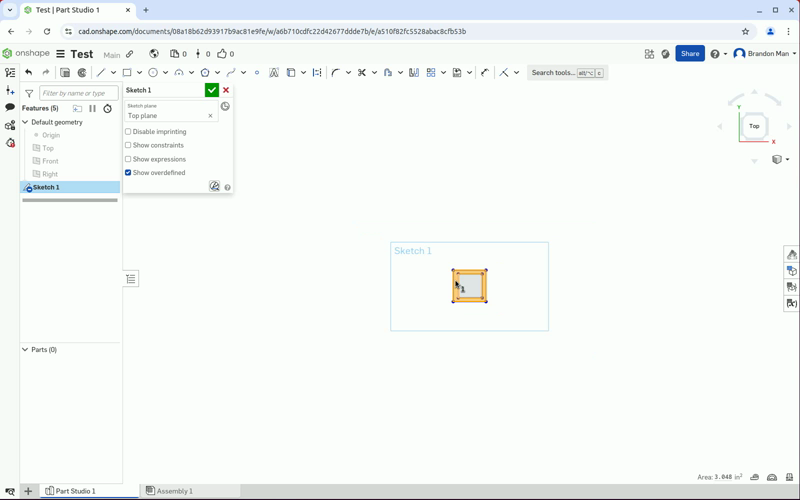
scroll(-6)
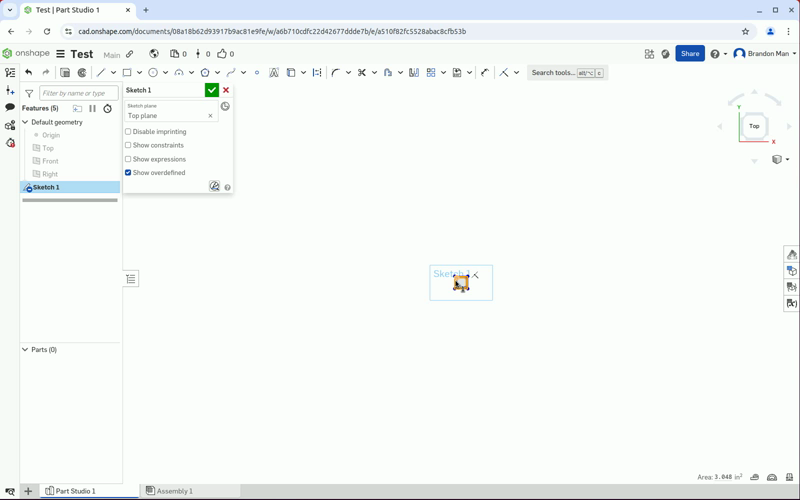
mouse_move(73, 352)
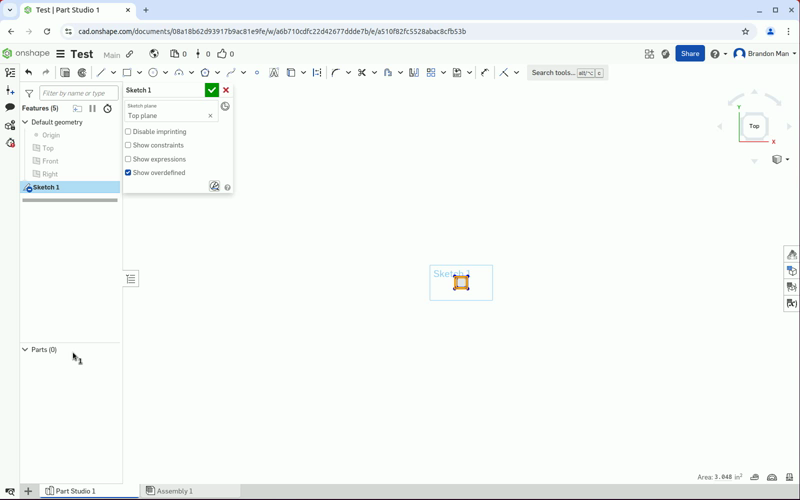
key(shift+y)
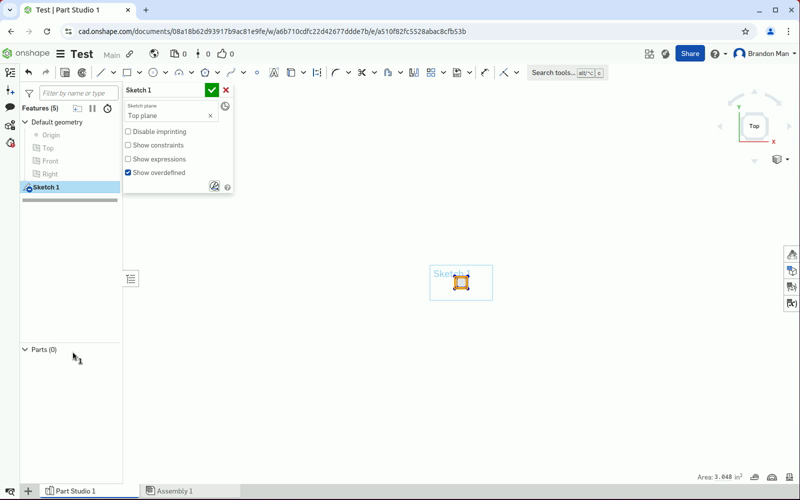
key(shift+e)
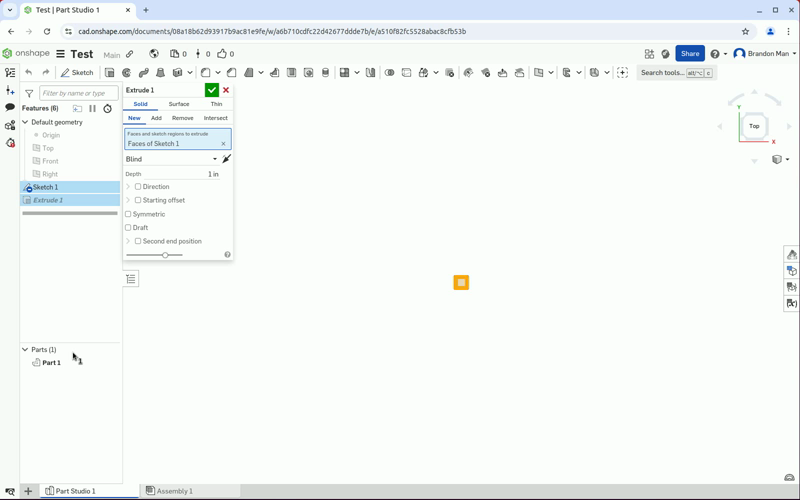
mouse_move(143, 106)
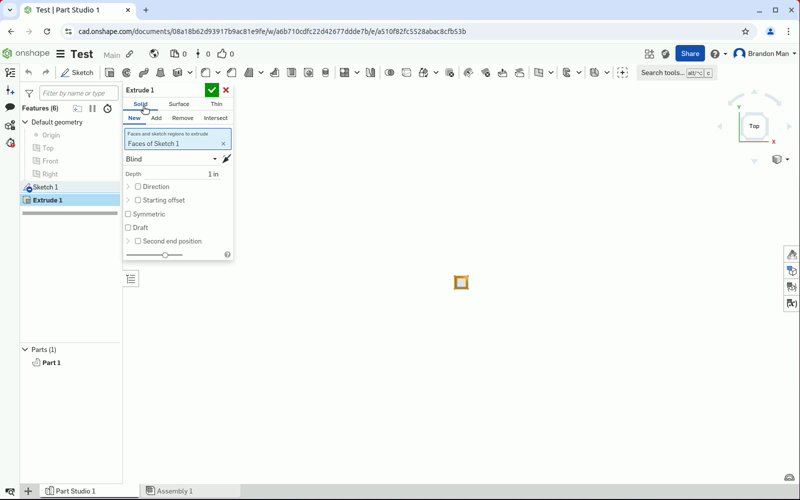
click(143, 106)
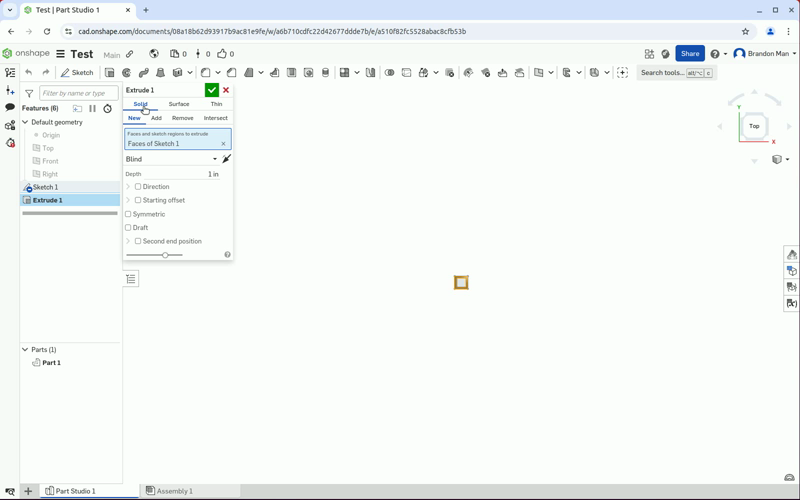
mouse_move(137, 120)
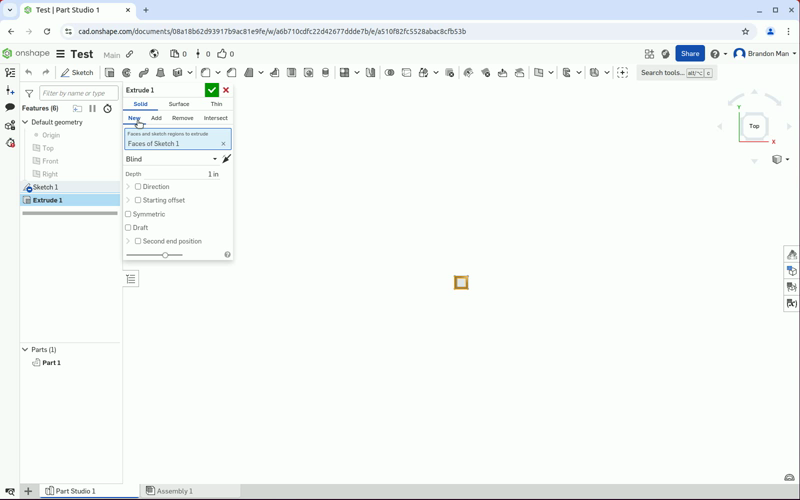
click(137, 120)
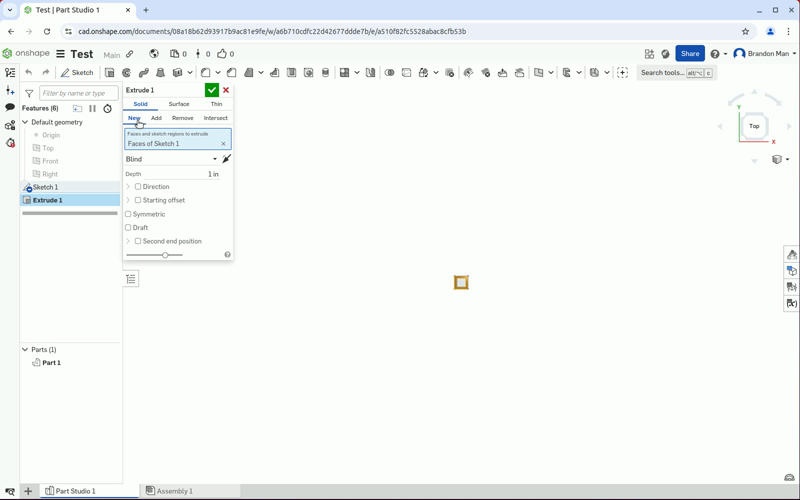
key(tab, 4)
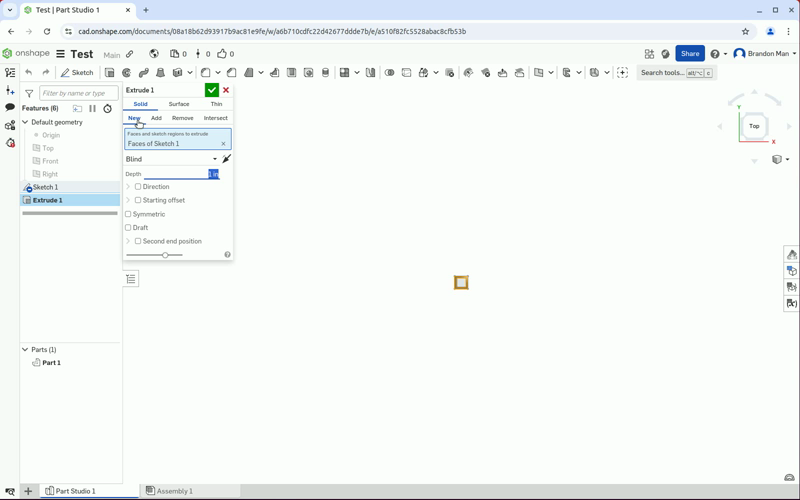
text(23.108)
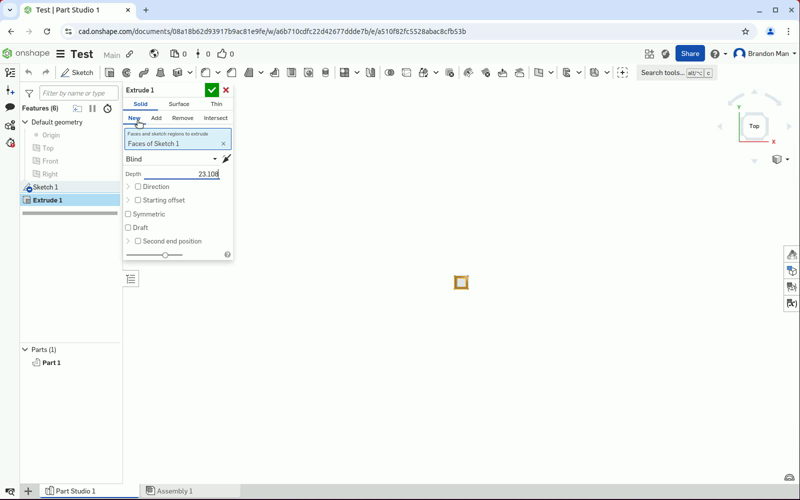
key(enter)
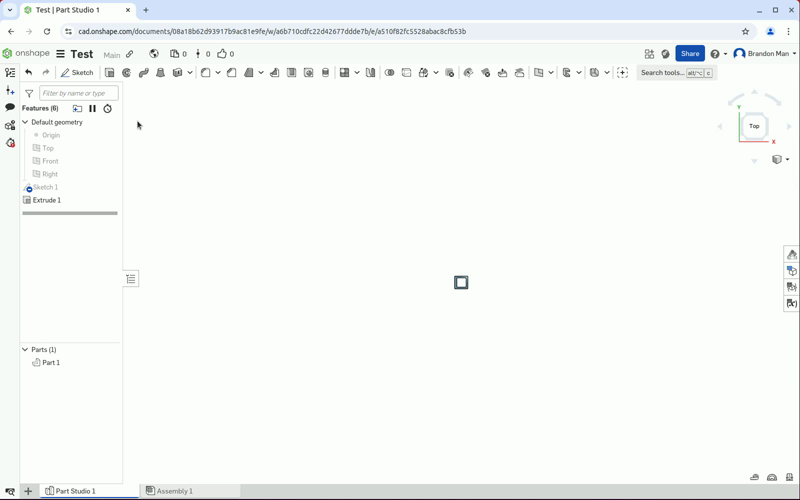
key(shift+h)
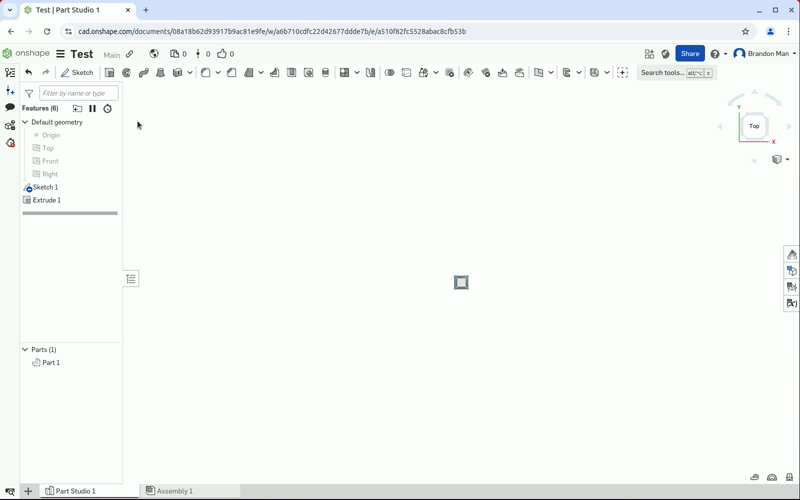
key(shift+h)
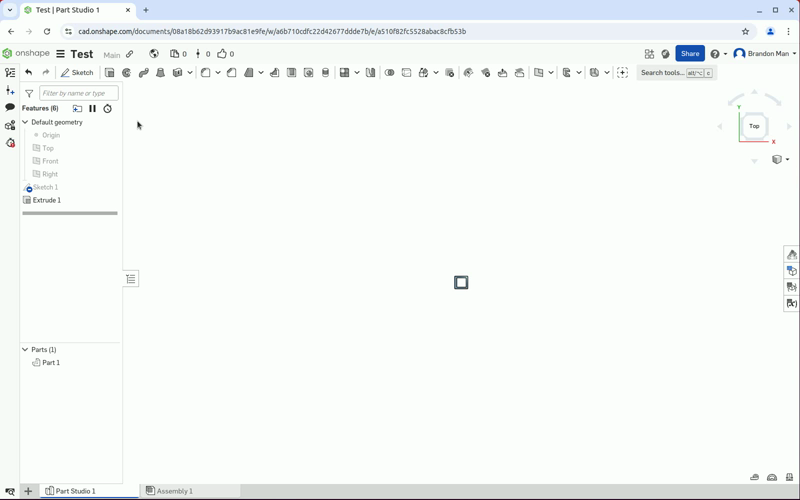
mouse_move(73, 189)
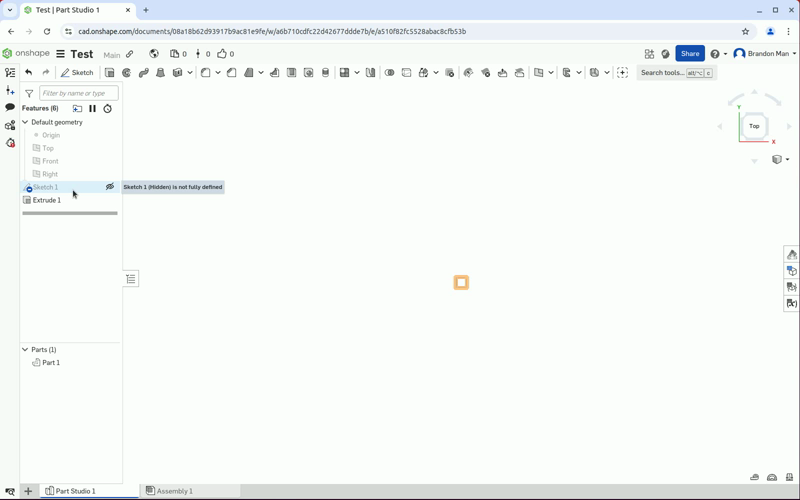
click(73, 189)
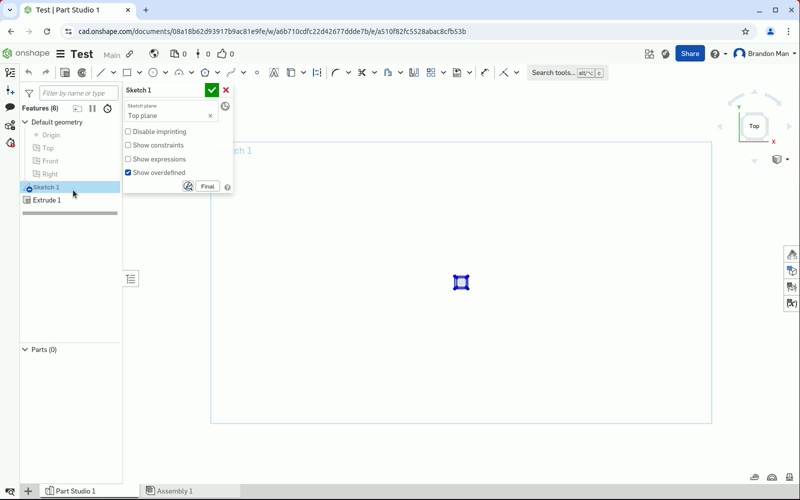
mouse_move(229, 92)
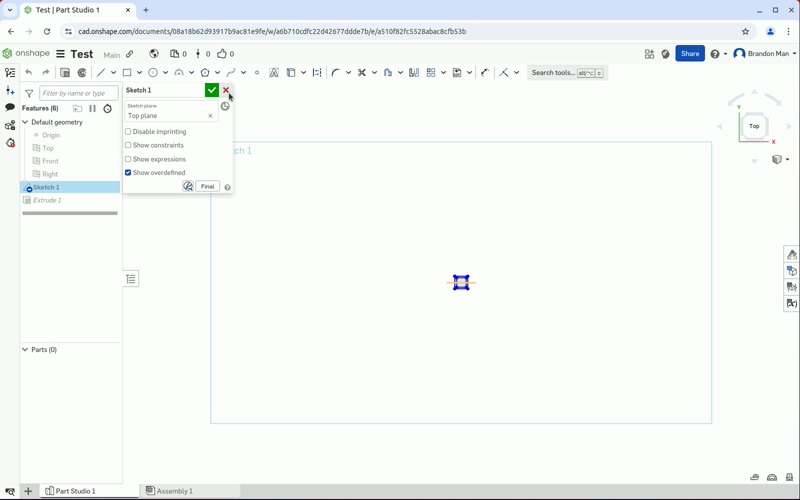
click(229, 92)
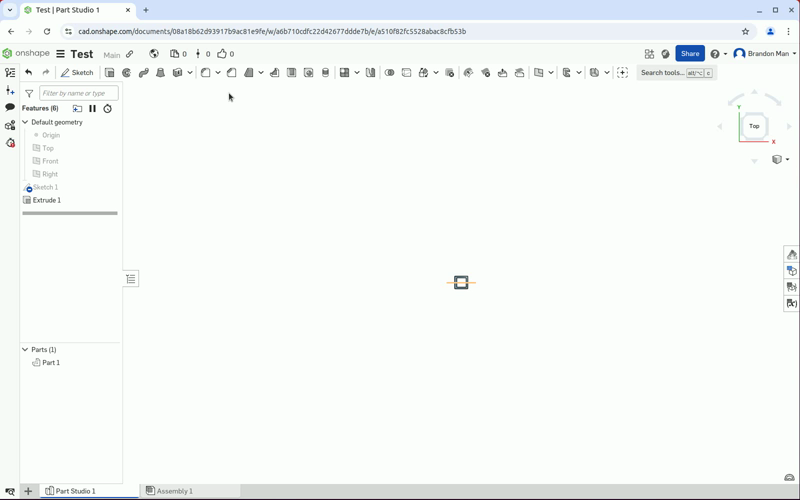
mouse_move(73, 352)
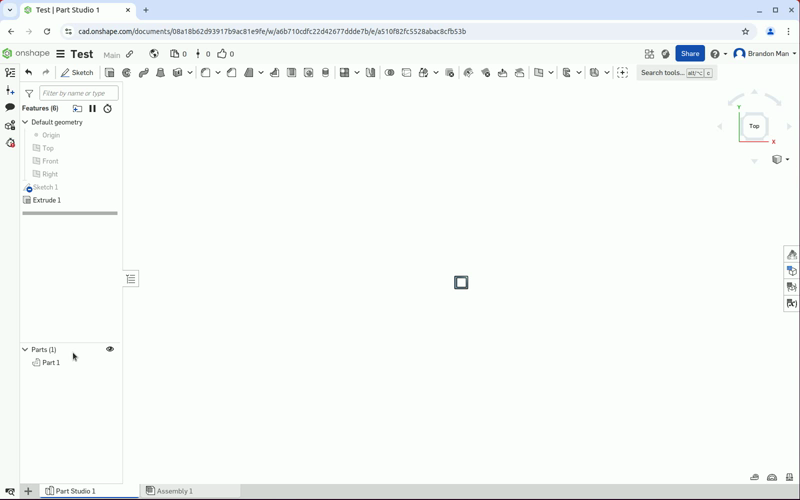
key(y)
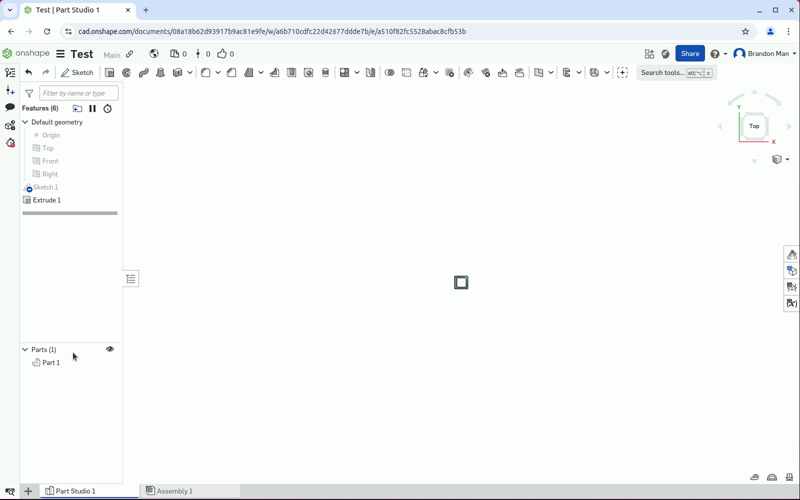
key(shift+p)
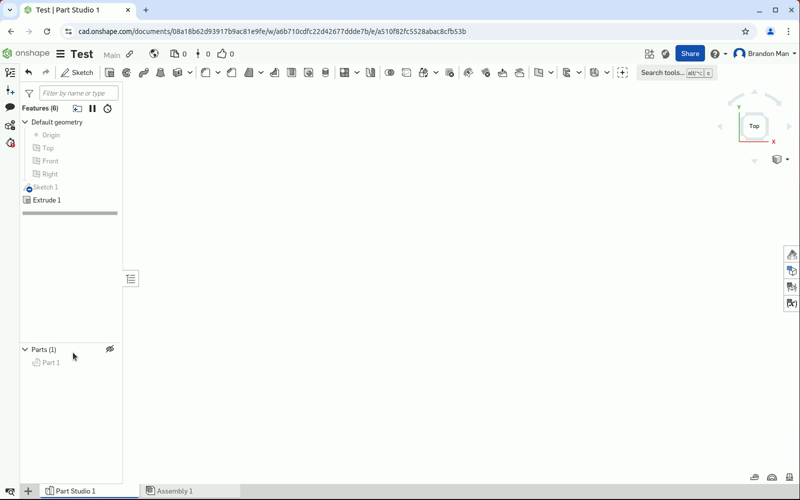
key(space)
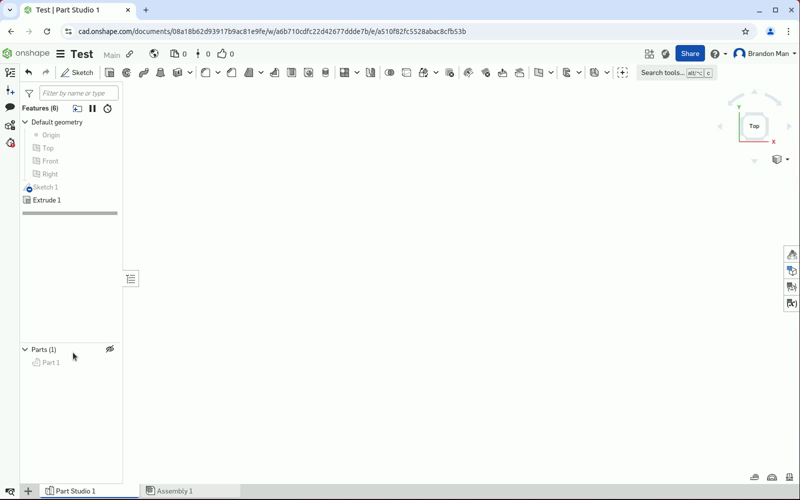
key_down(shift)
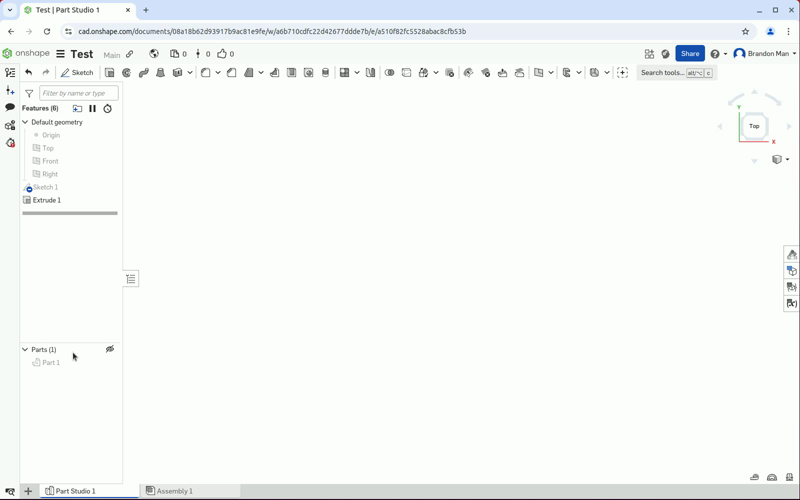
key(up)
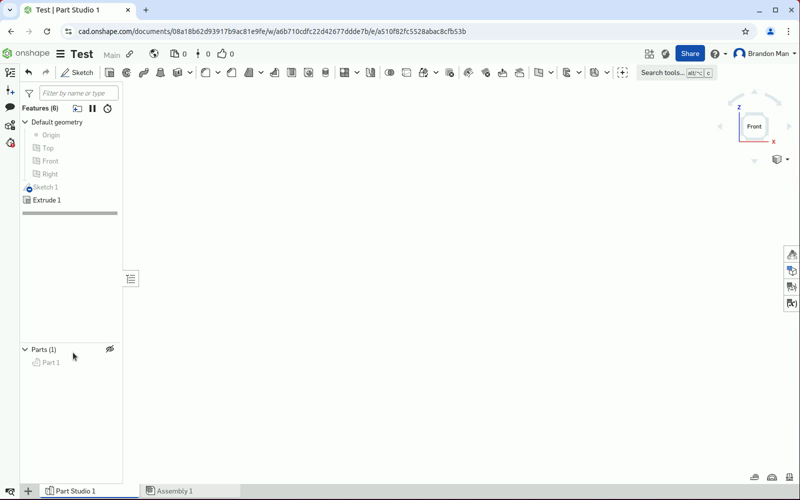
key_up(shift)
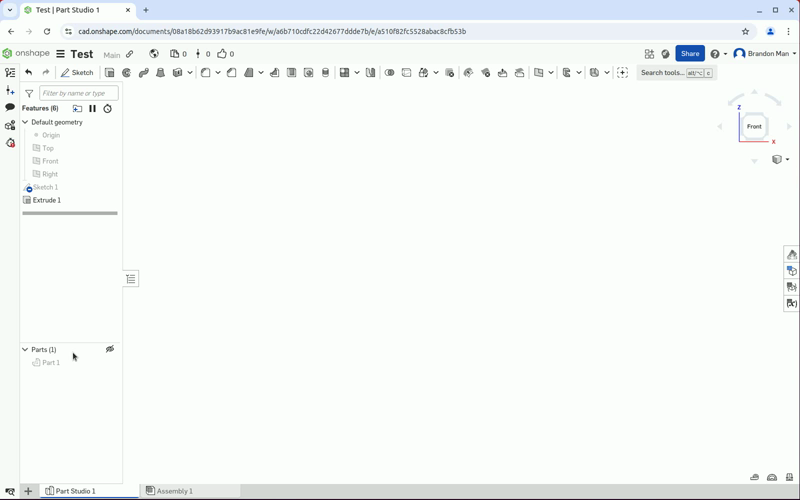
key(space)
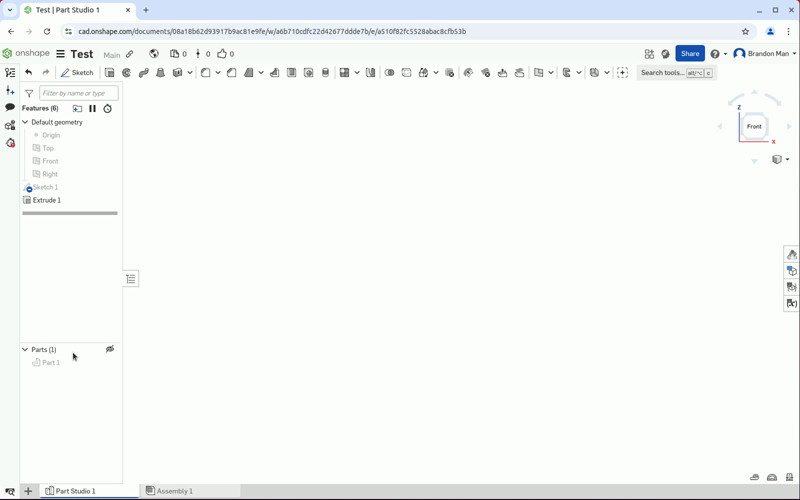
key_down(shift)
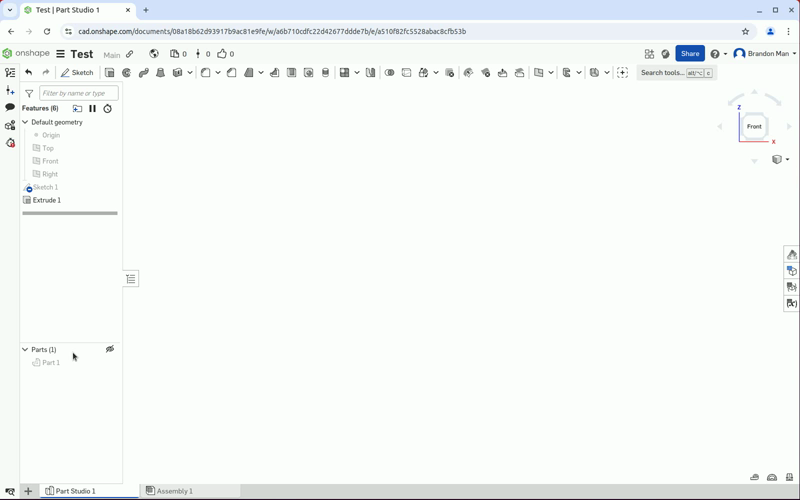
key(left)
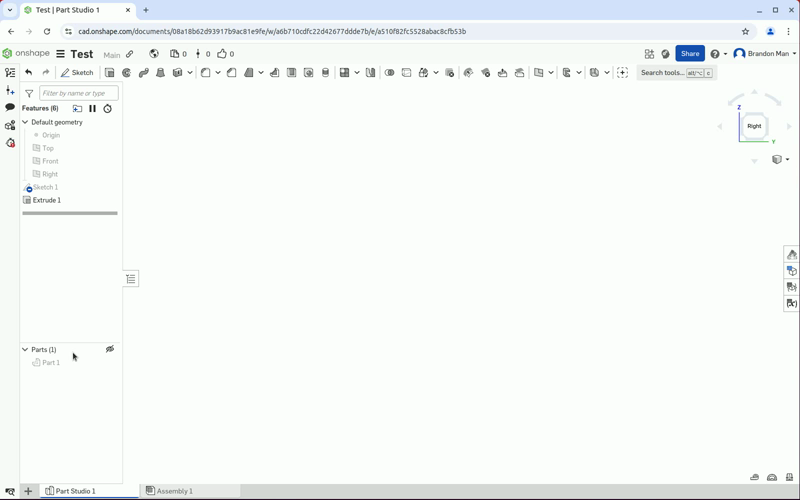
key_up(shift)
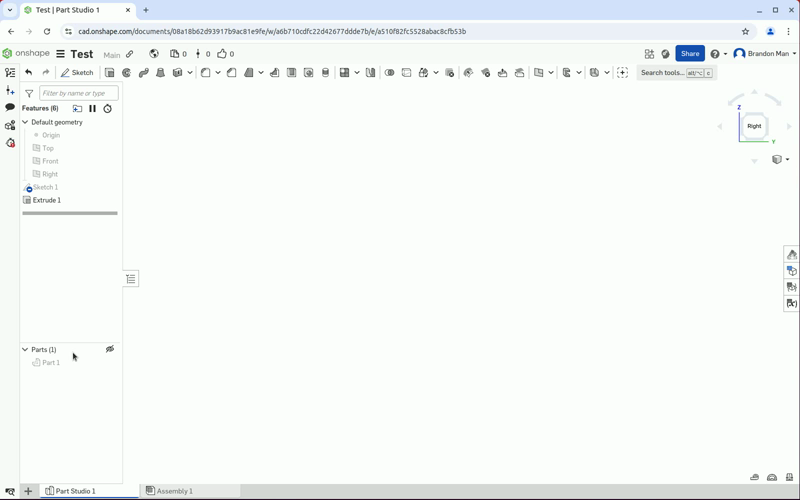
mouse_move(73, 352)
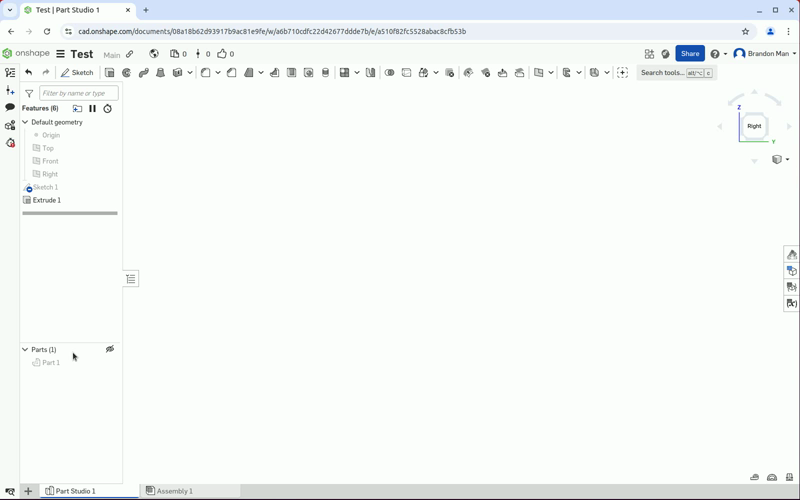
key(shift+y)
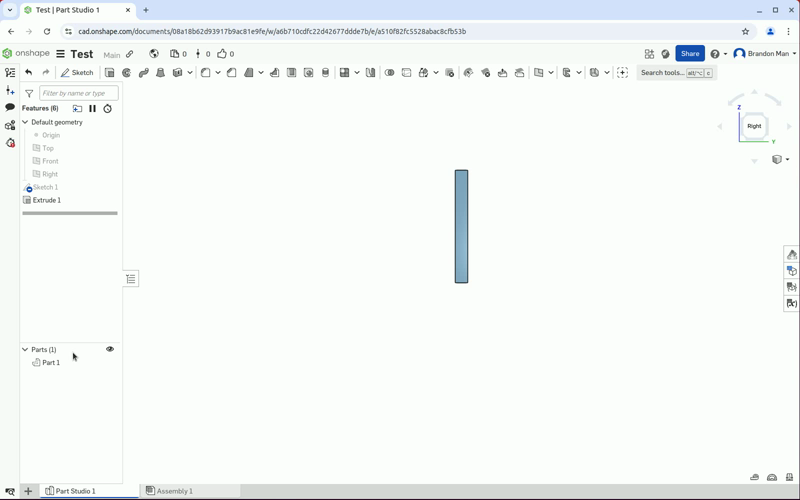
mouse_move(541, 75)
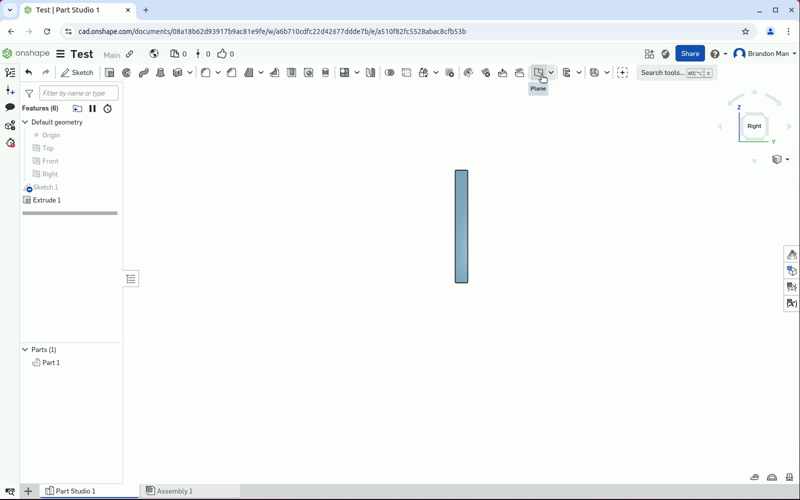
click(541, 75)
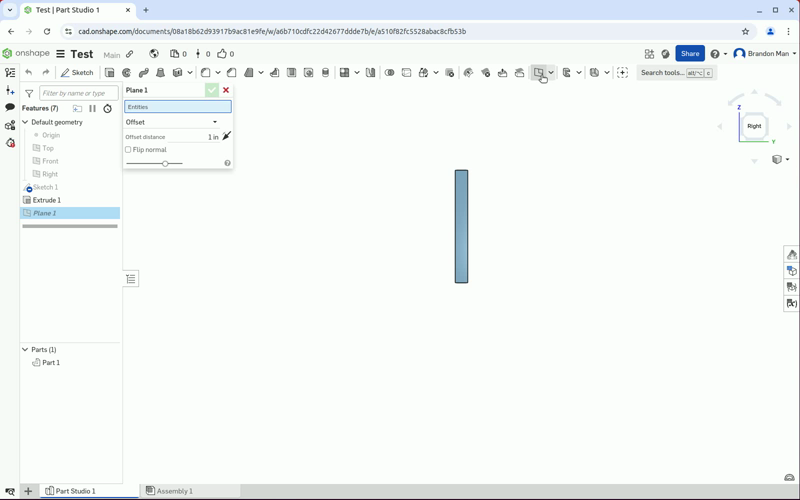
mouse_move(73, 176)
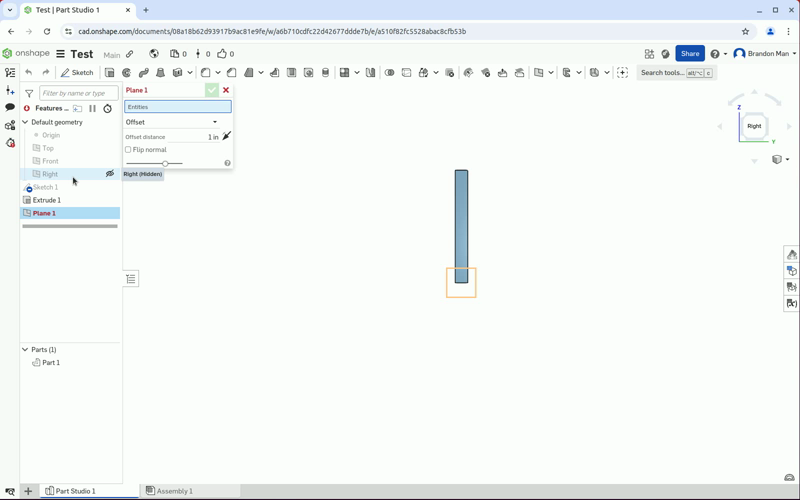
click(73, 176)
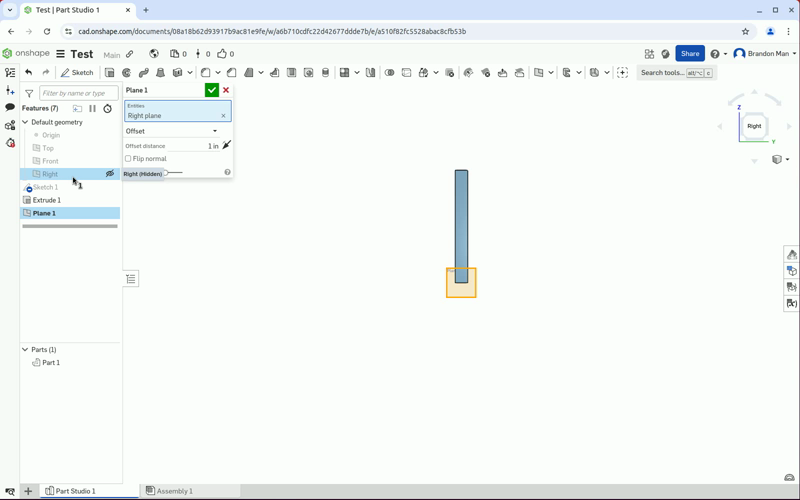
key(tab, 2)
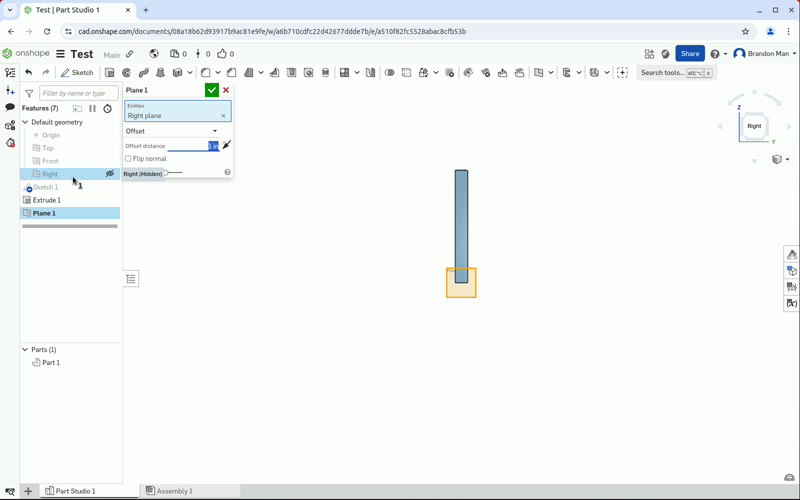
text(1.202)
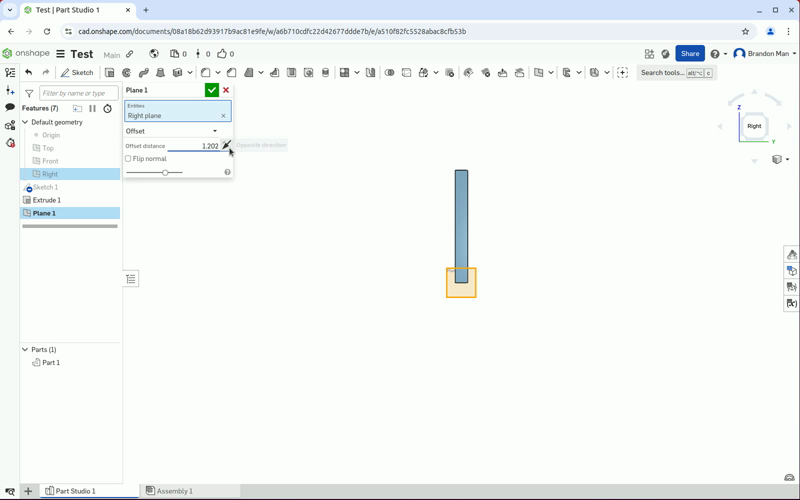
mouse_move(229, 147)
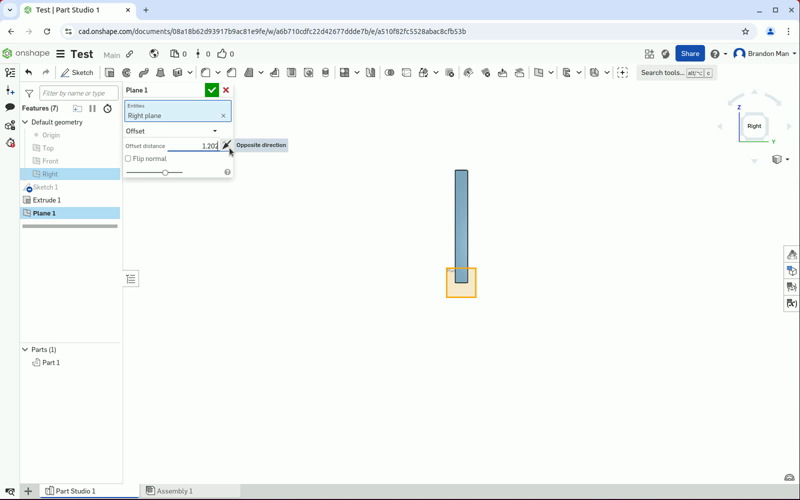
click(229, 147)
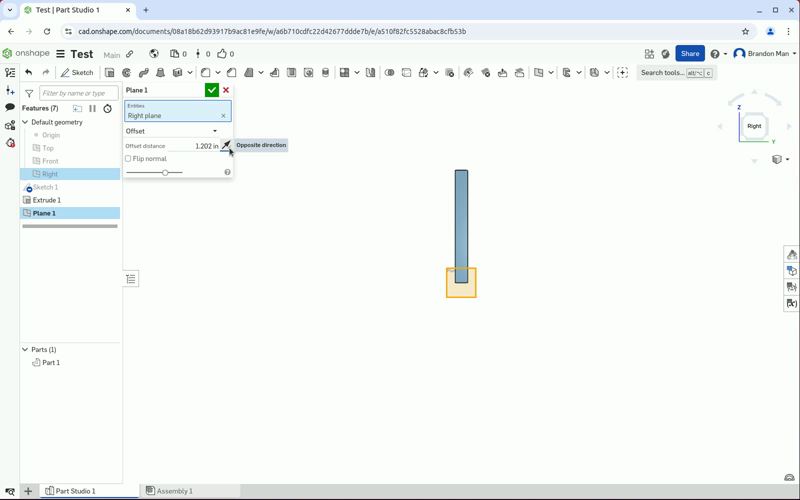
key(enter, 2)
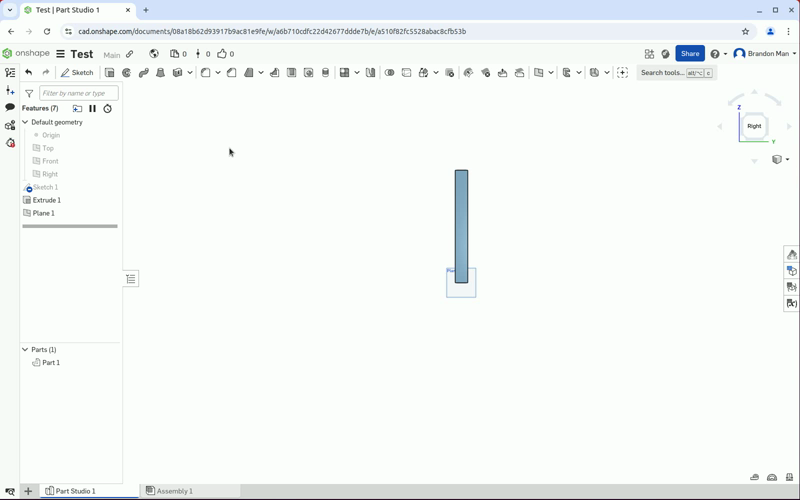
key(shift+s)
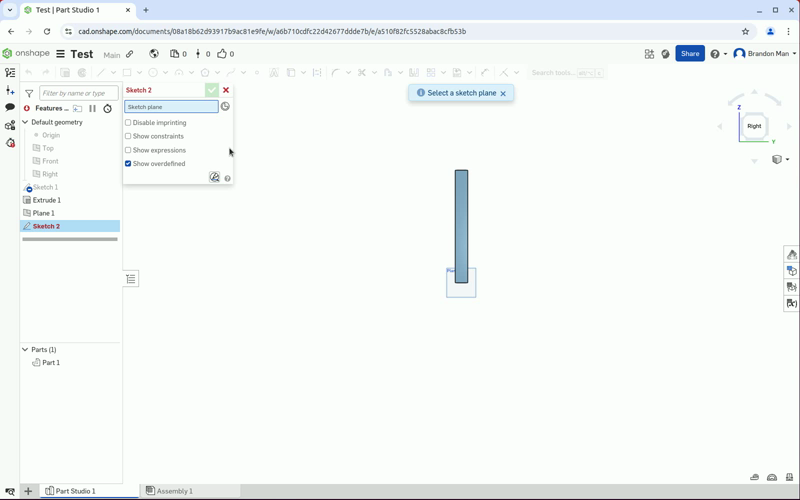
mouse_move(73, 215)
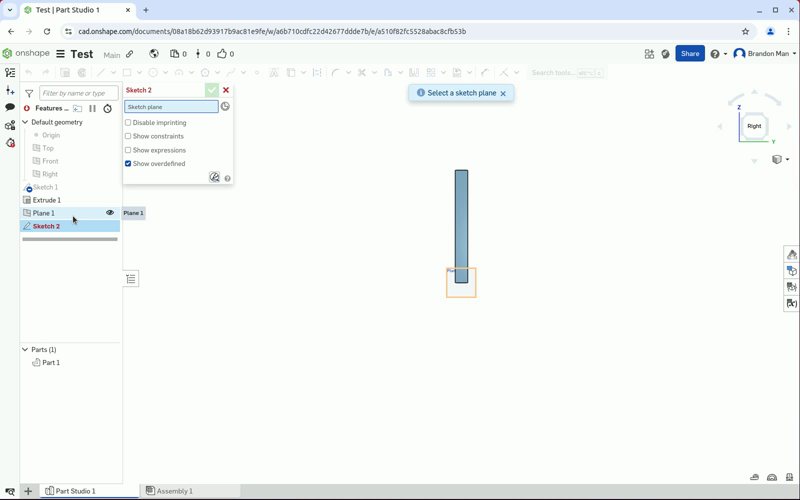
click(73, 215)
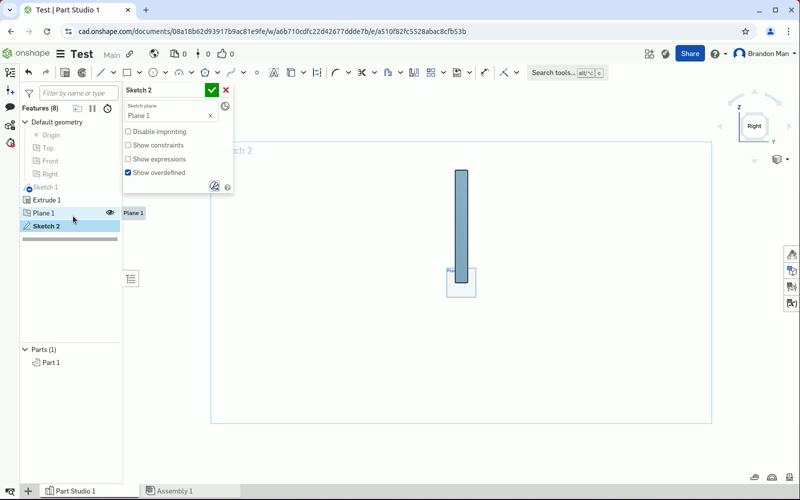
mouse_move(73, 352)
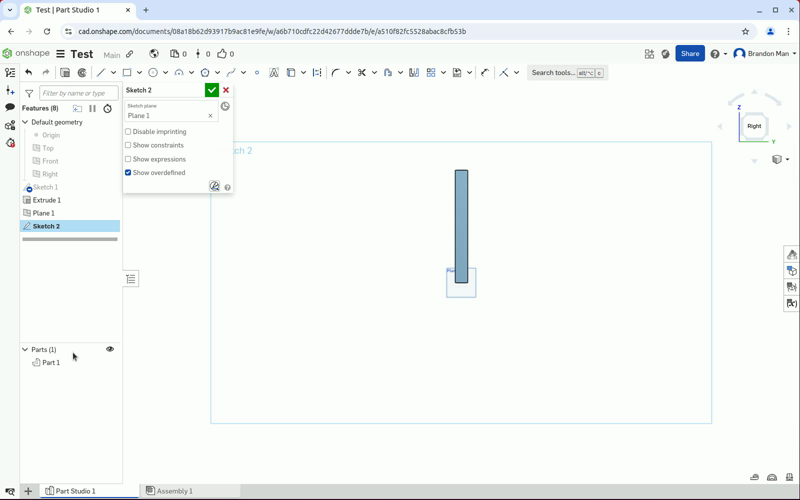
key(y)
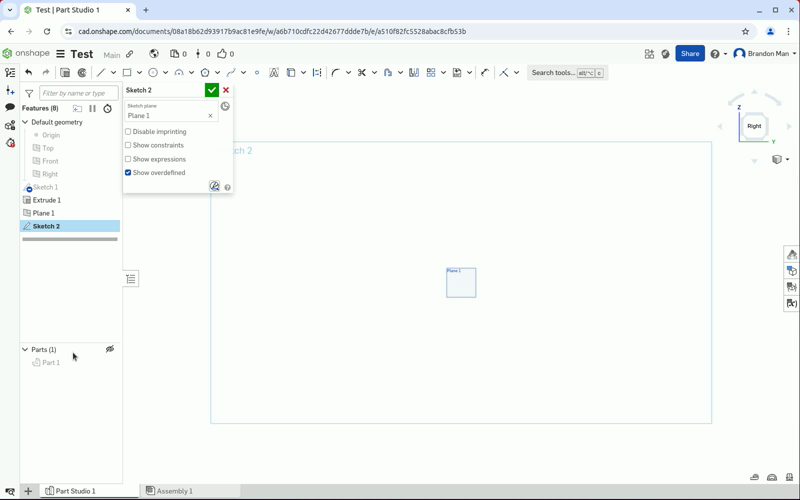
key(l)
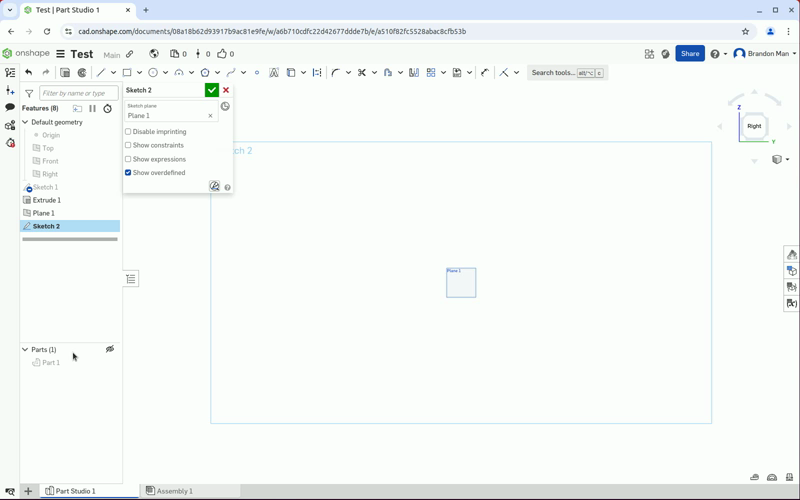
key_down(shift)
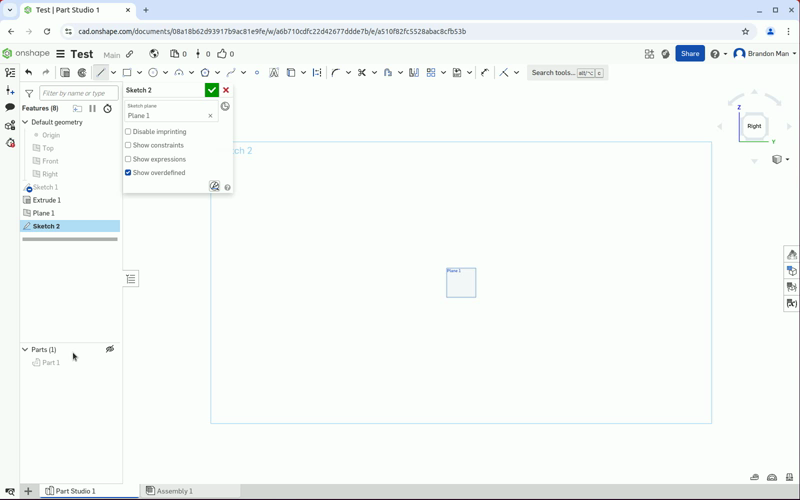
mouse_move(454, 282)
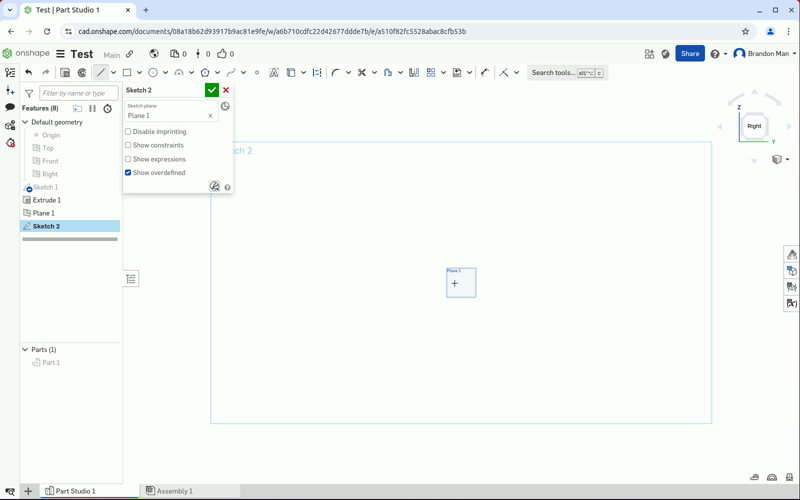
click(454, 282)
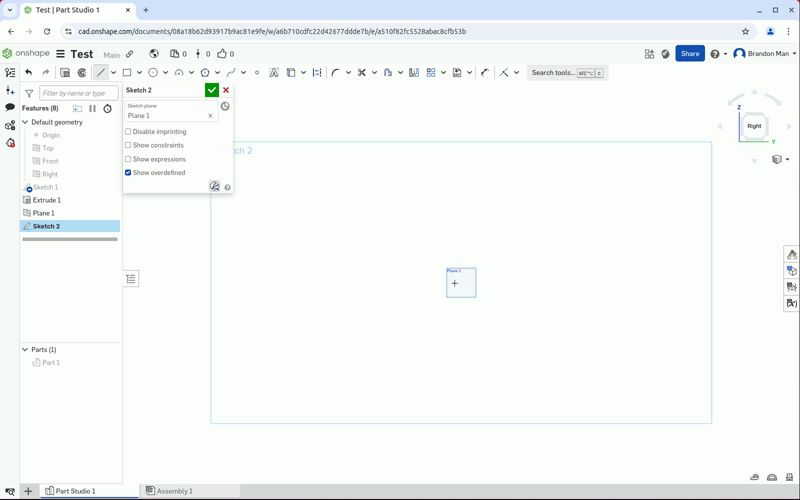
key_up(shift)
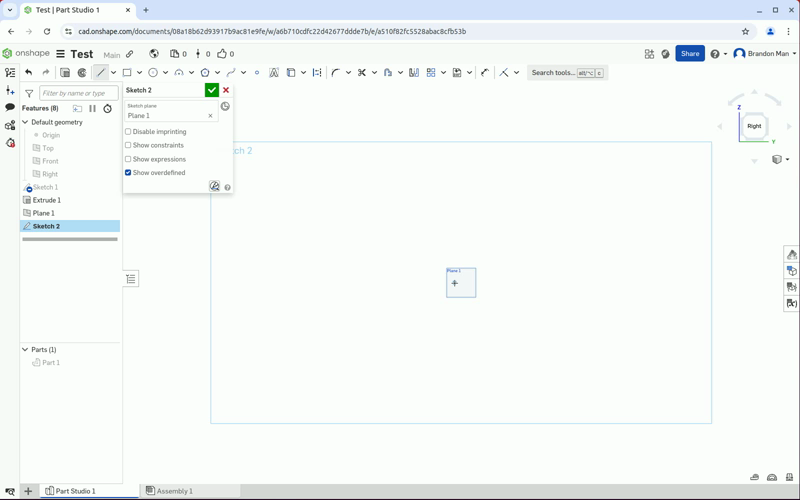
key_down(shift)
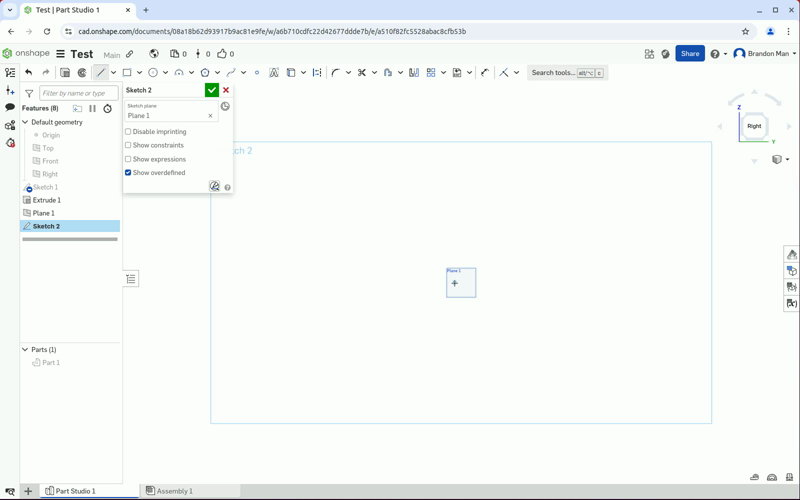
mouse_move(484, 282)
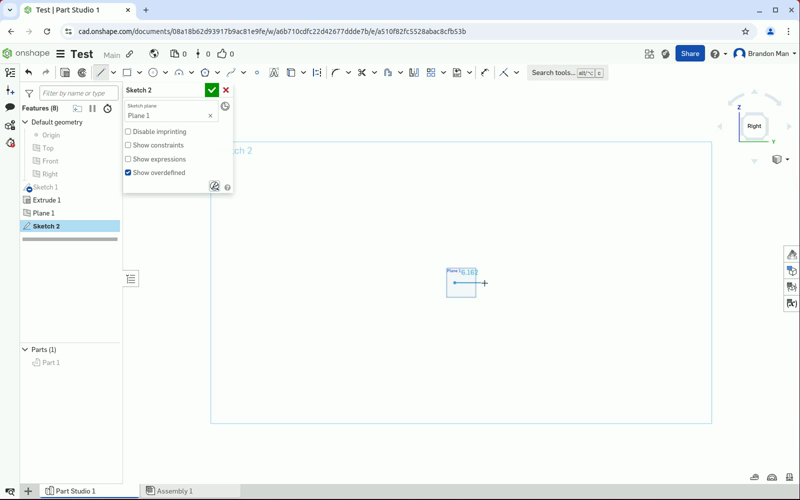
mouse_move(463, 282)
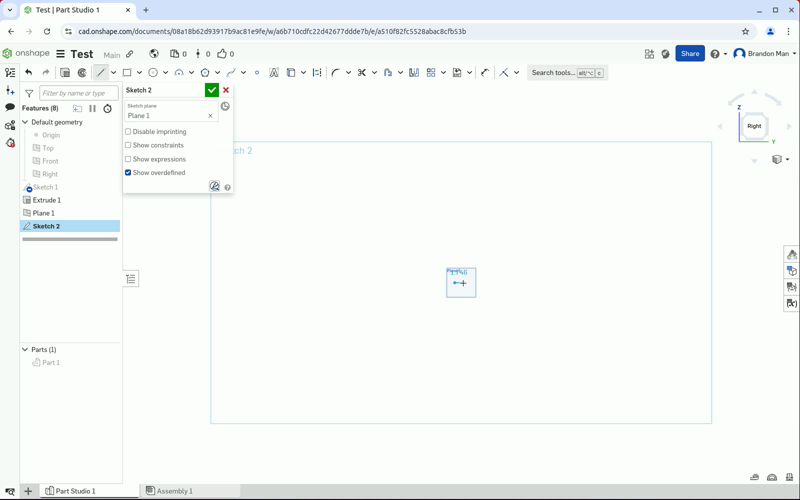
click(463, 282)
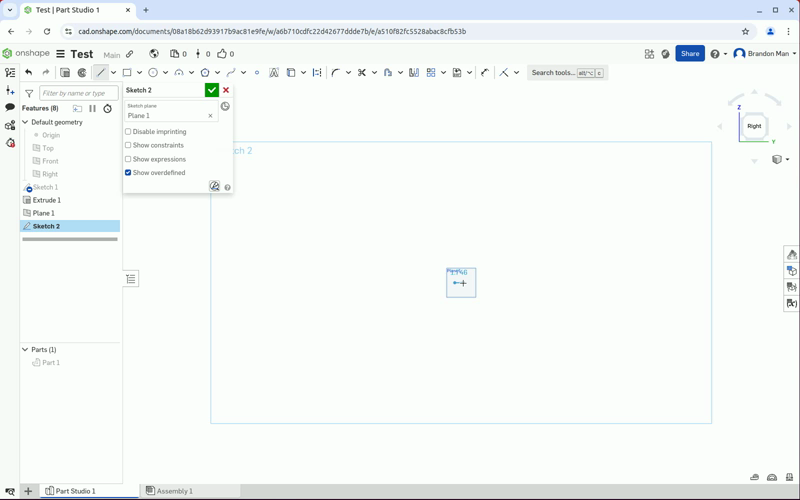
key_up(shift)
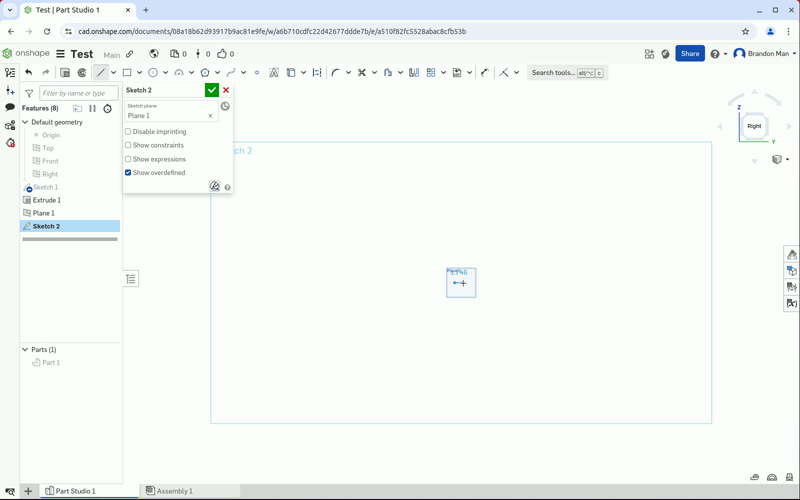
key_down(shift)
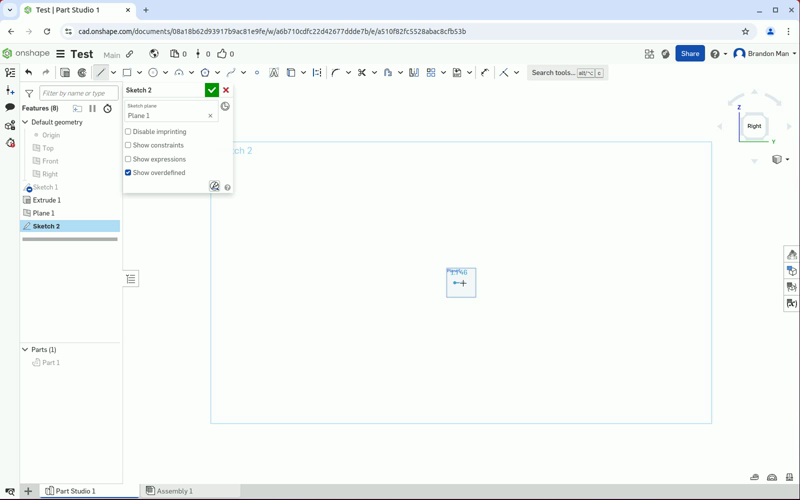
mouse_move(463, 214)
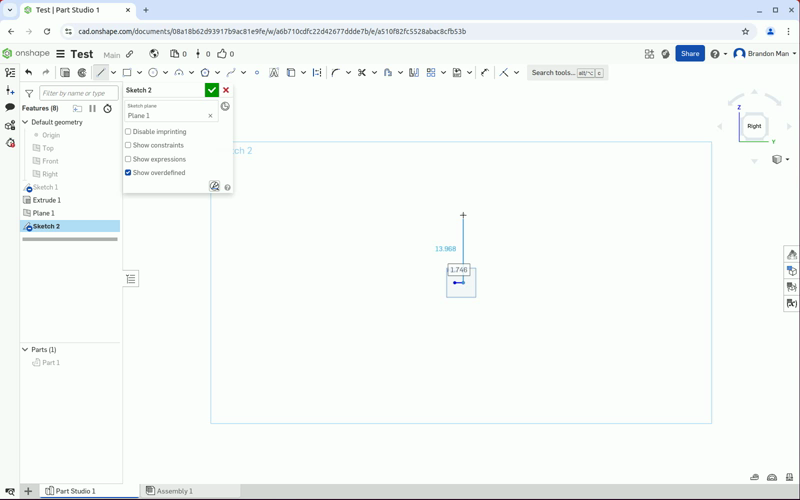
click(463, 214)
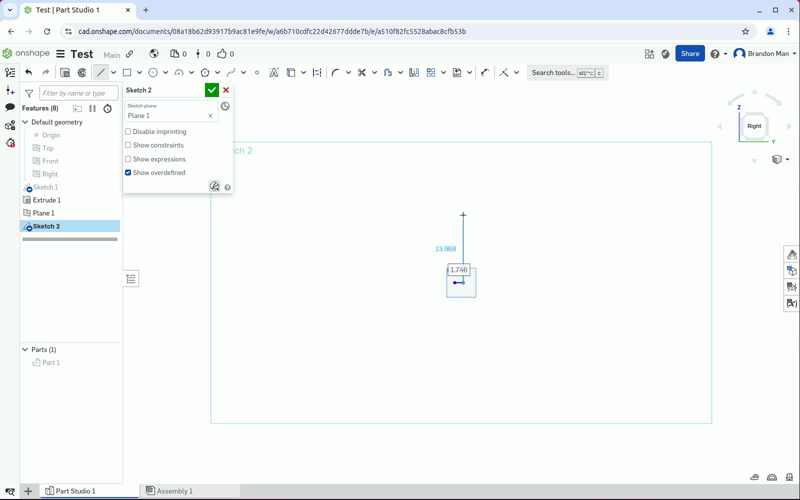
key_up(shift)
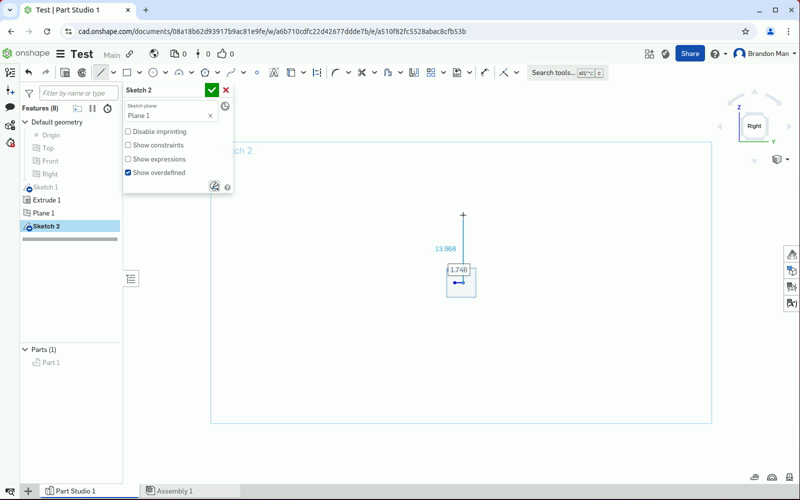
key_down(shift)
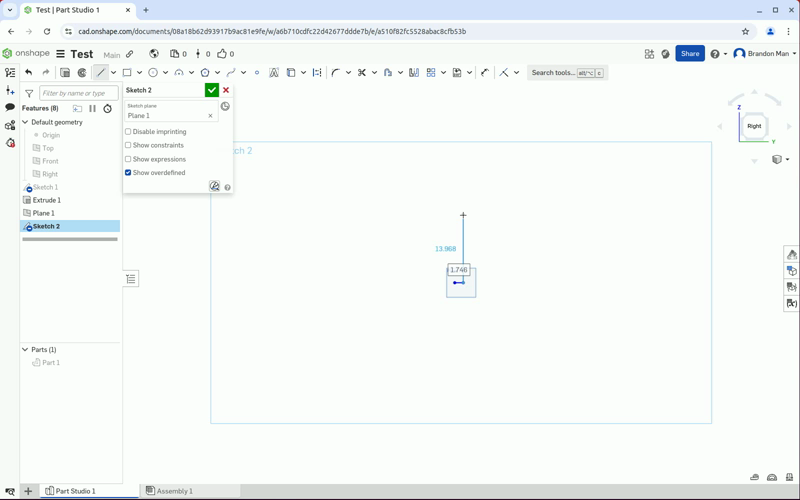
mouse_move(493, 214)
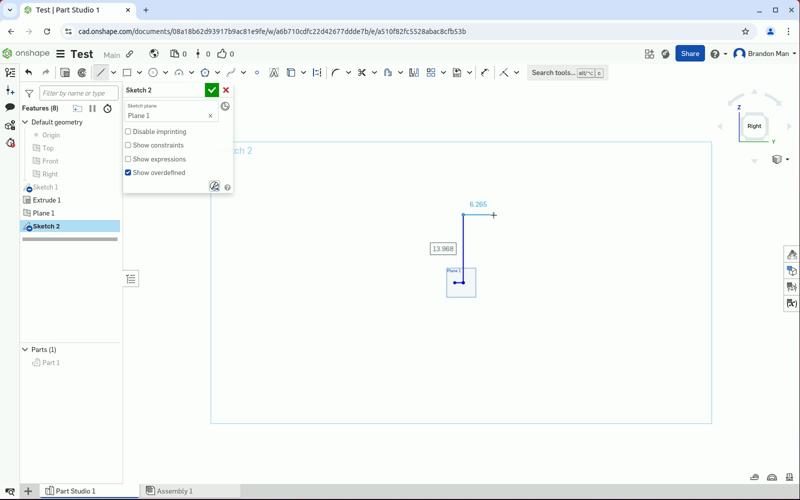
mouse_move(454, 214)
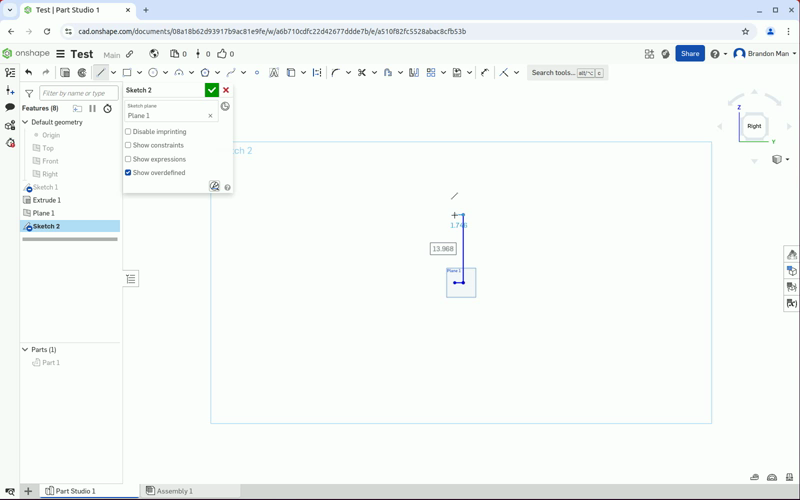
click(454, 214)
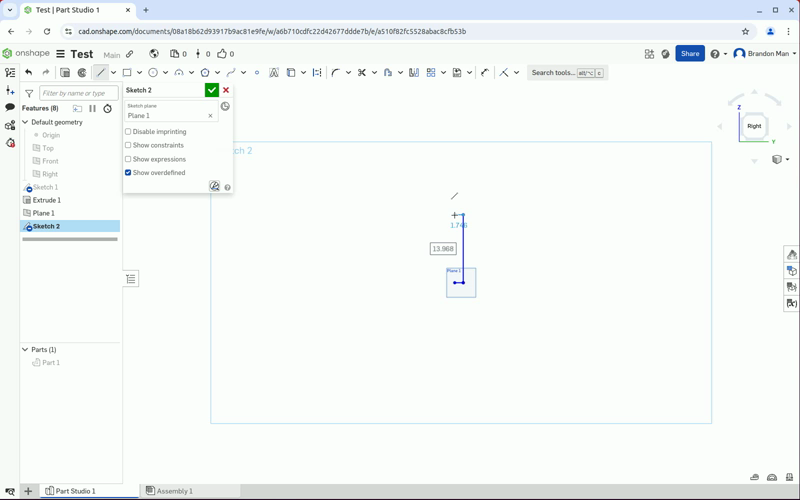
key_up(shift)
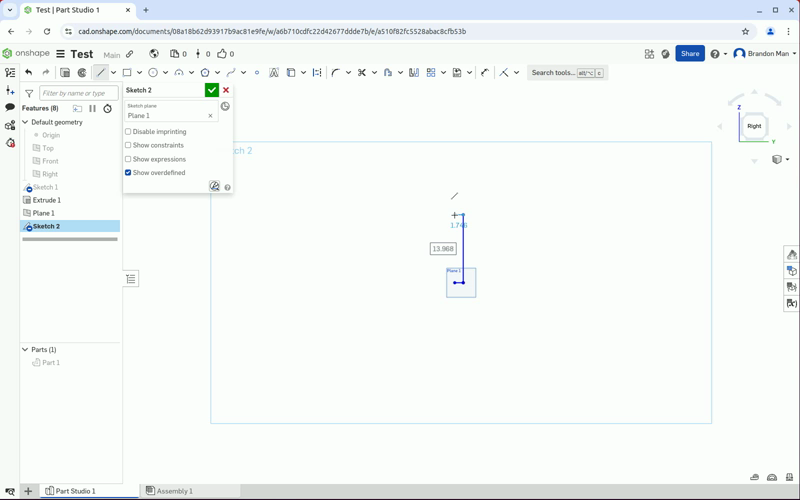
key_down(shift)
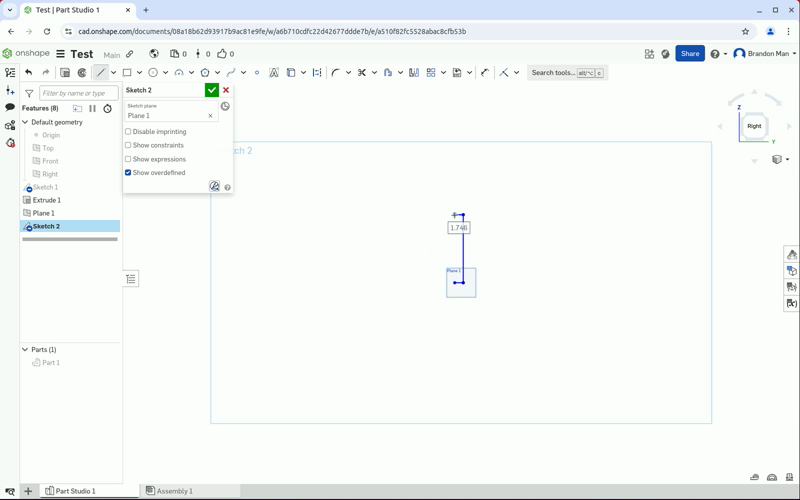
mouse_move(454, 282)
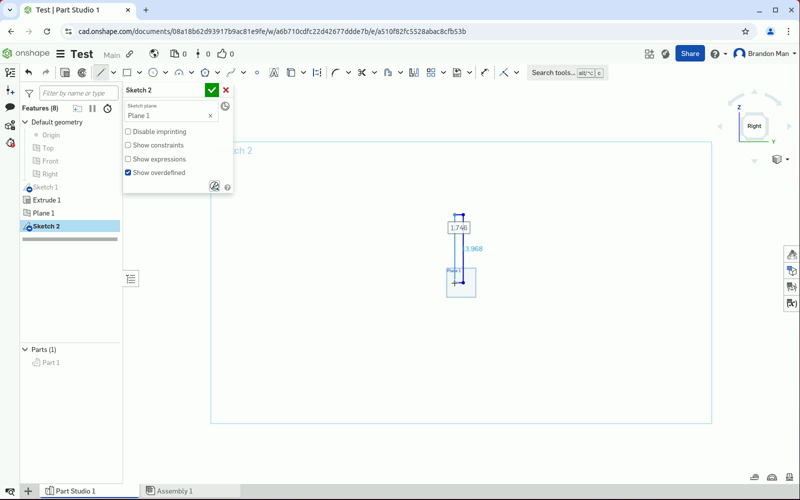
key_up(shift)
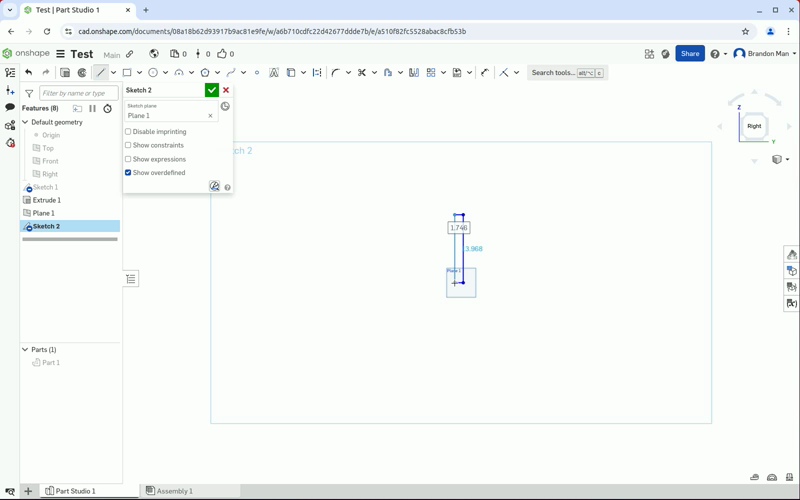
click(454, 282)
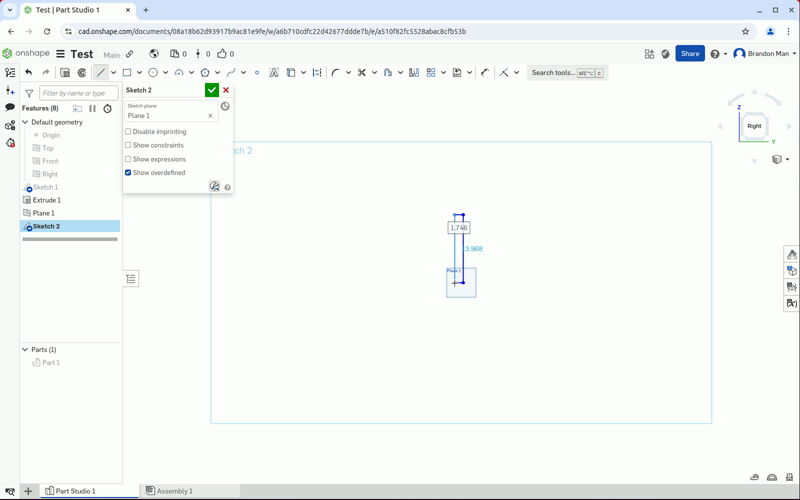
key(esc)
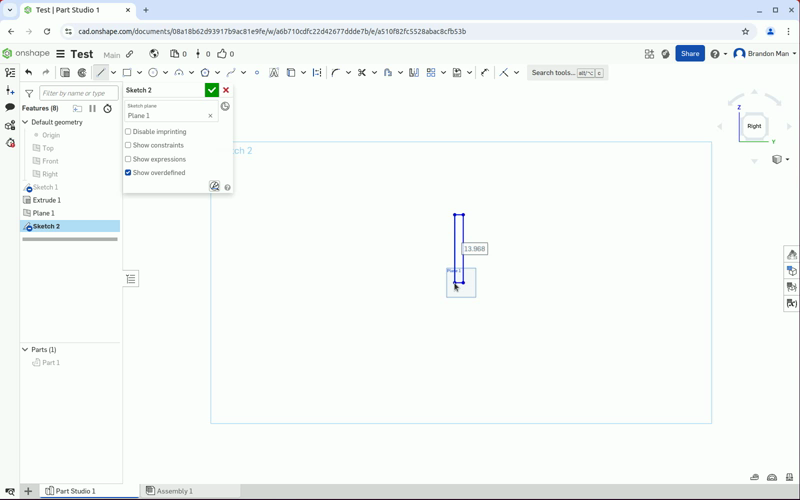
mouse_move(458, 270)
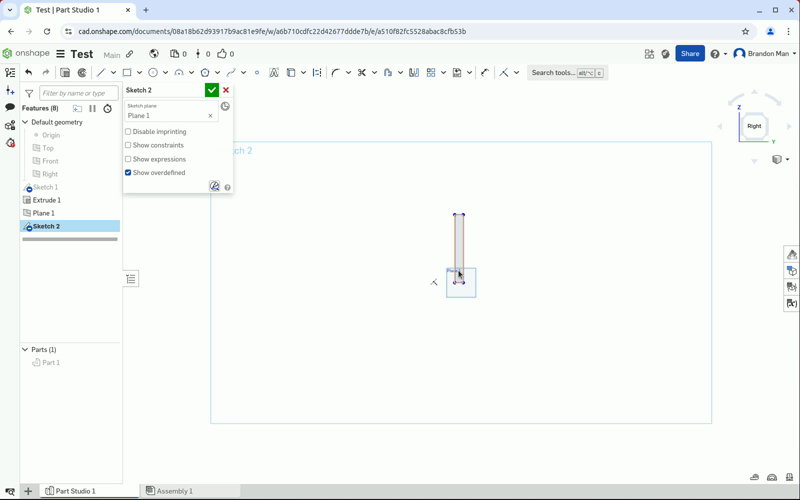
scroll(6)
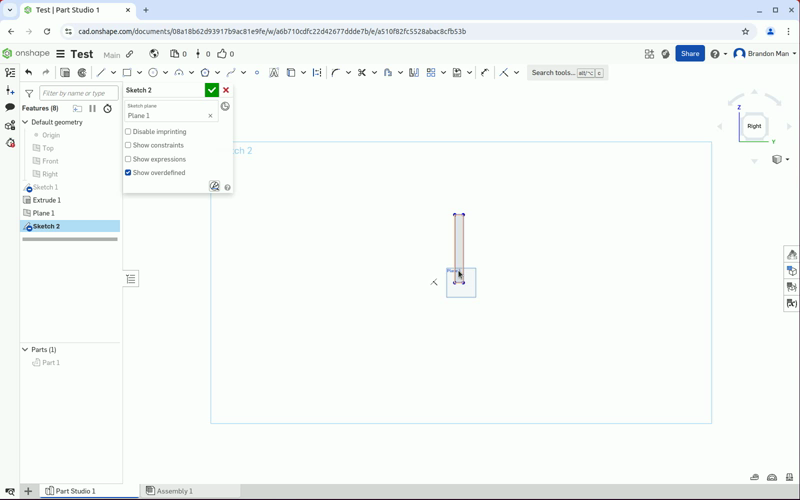
scroll(6)
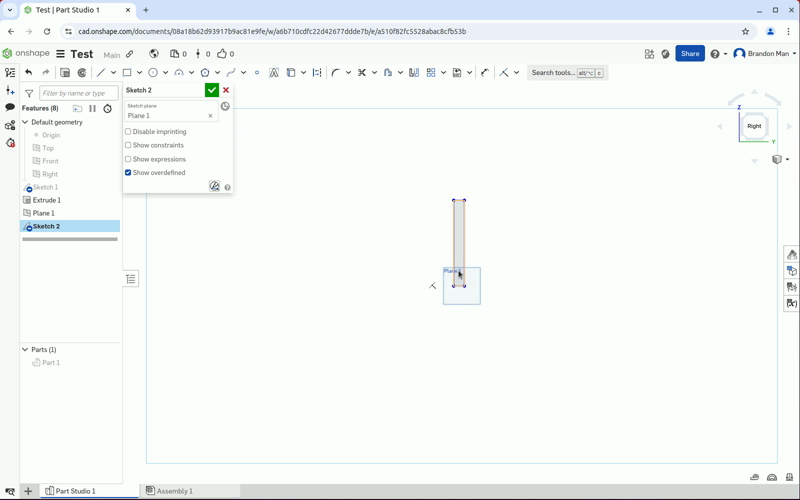
scroll(6)
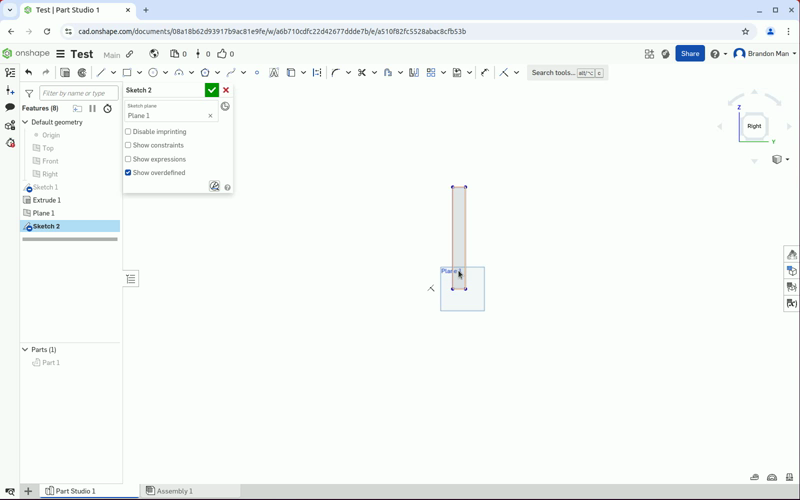
scroll(6)
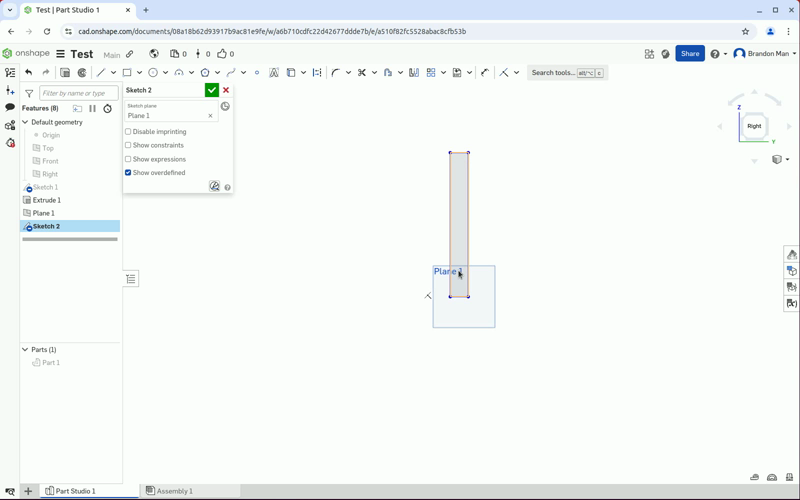
scroll(6)
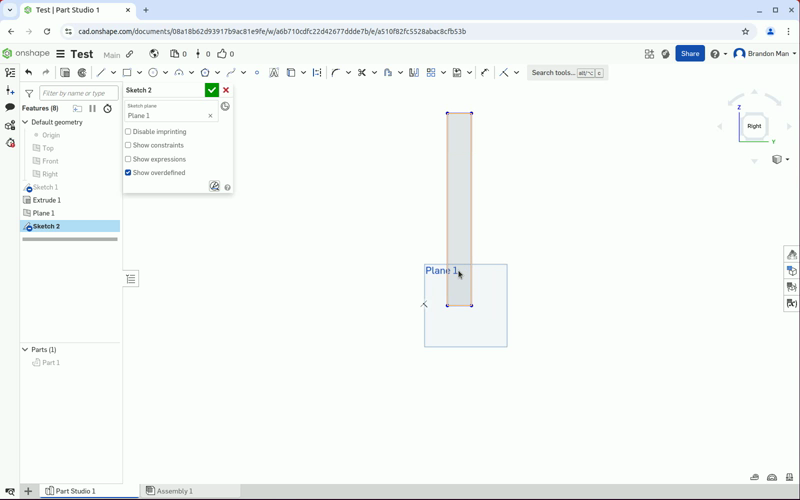
scroll(6)
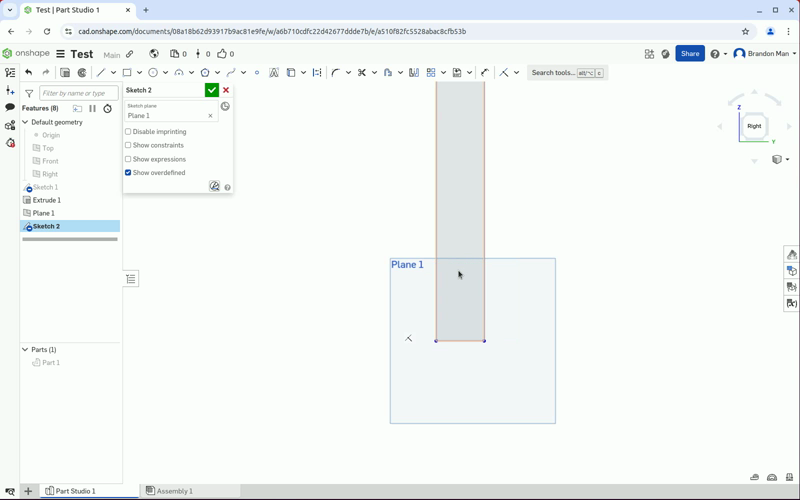
scroll(6)
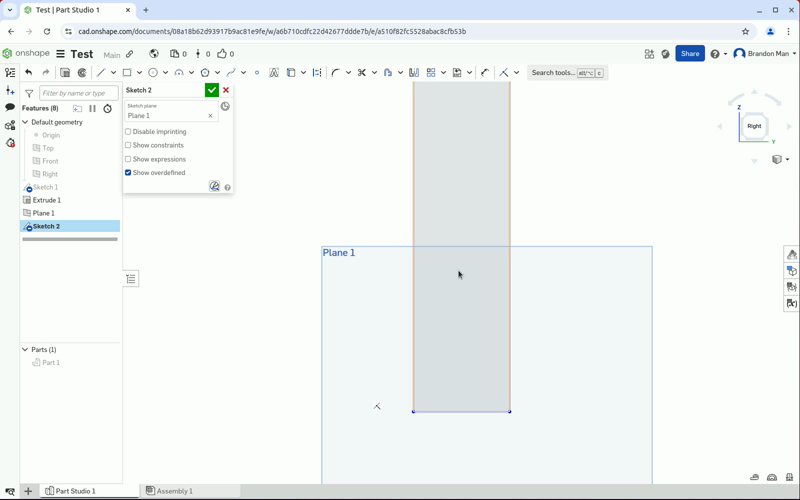
click(458, 270)
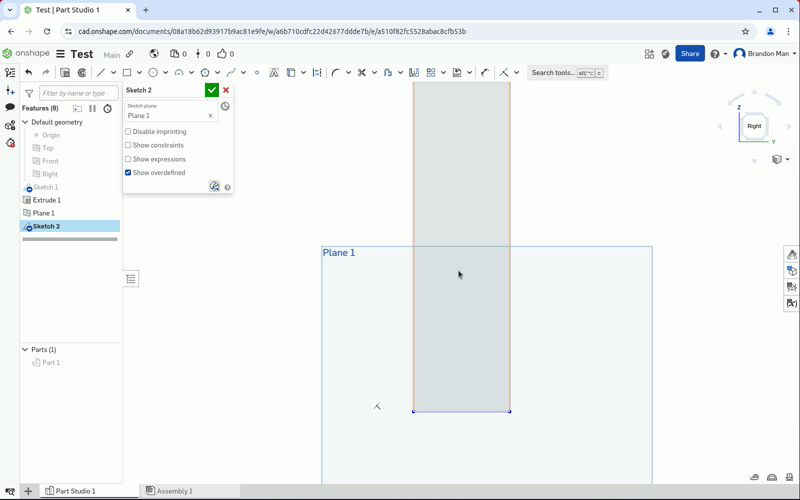
scroll(-6)
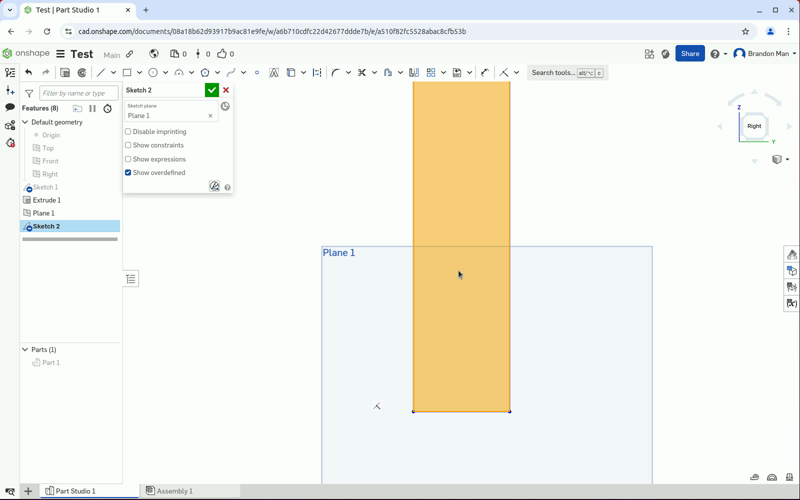
scroll(-6)
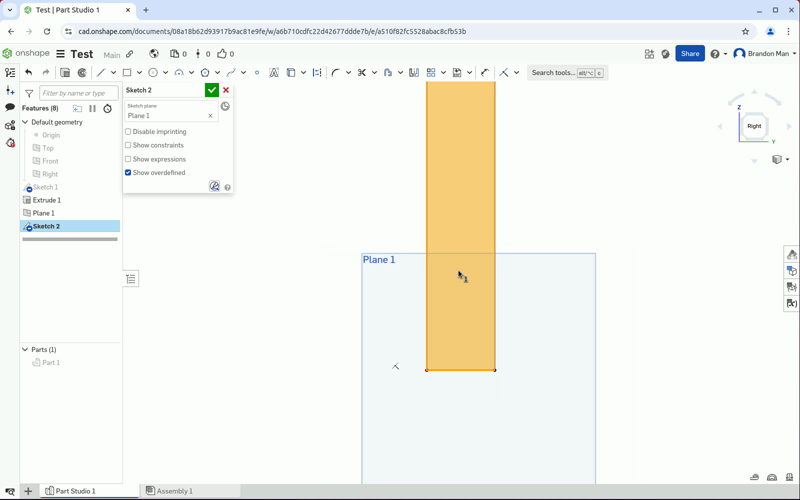
scroll(-6)
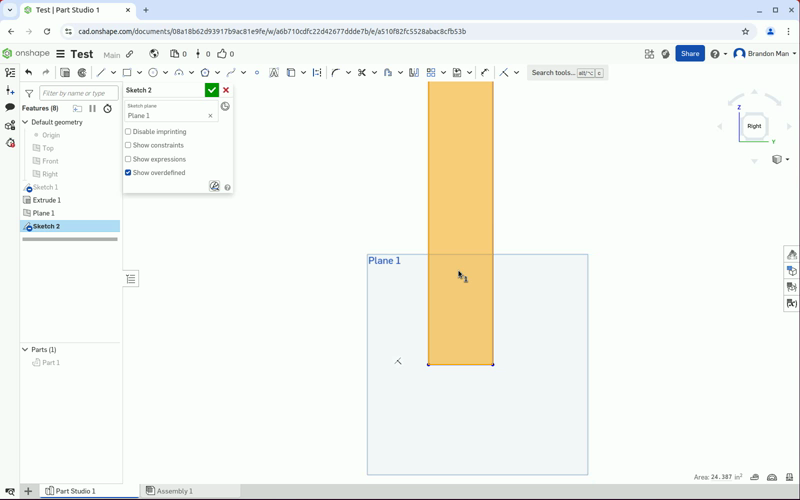
scroll(-6)
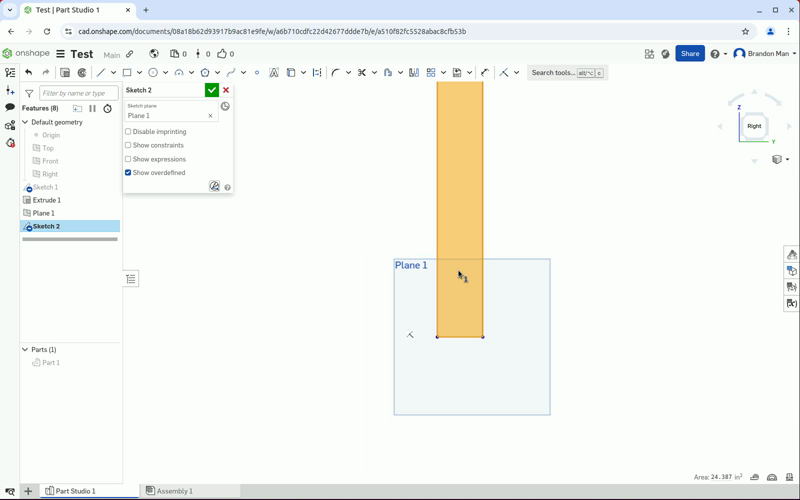
scroll(-6)
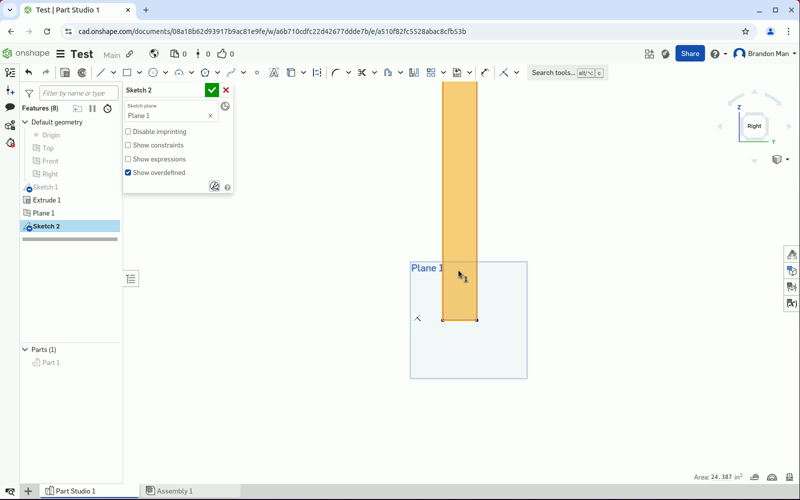
scroll(-6)
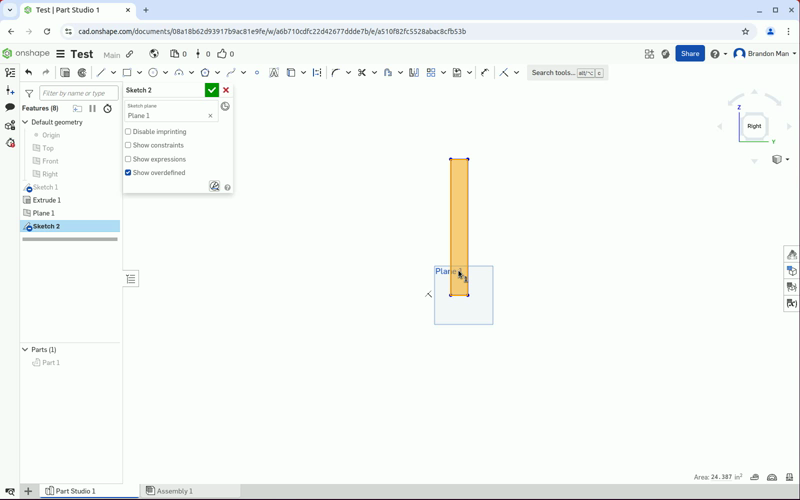
scroll(-6)
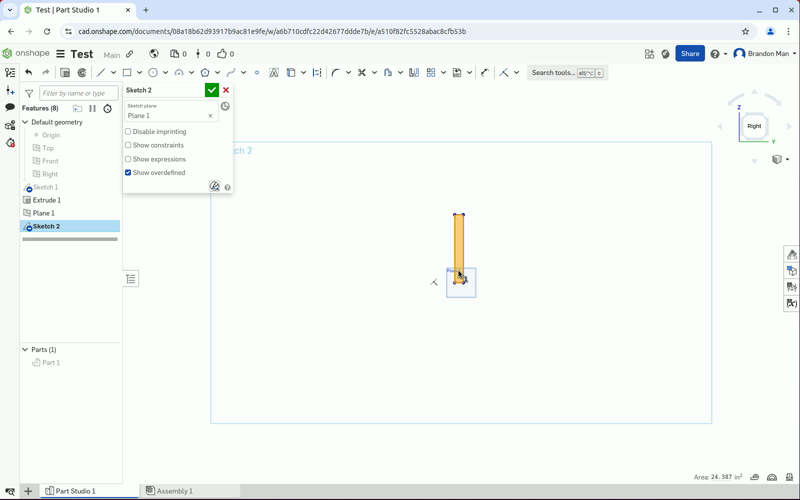
mouse_move(73, 352)
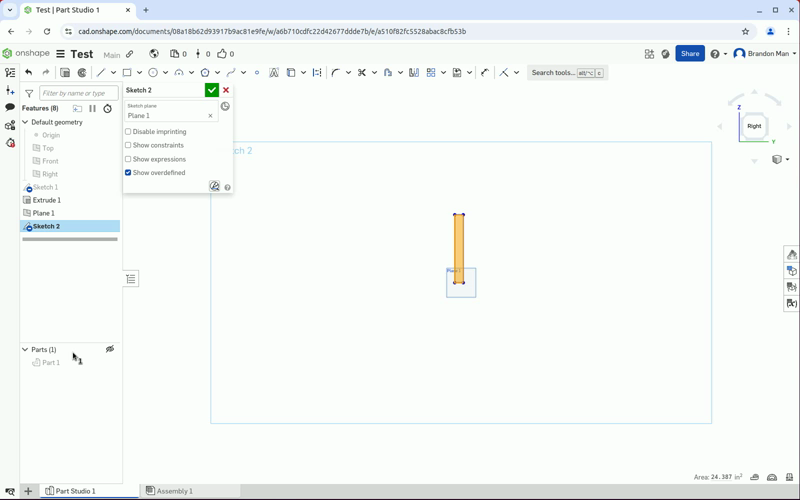
key(shift+y)
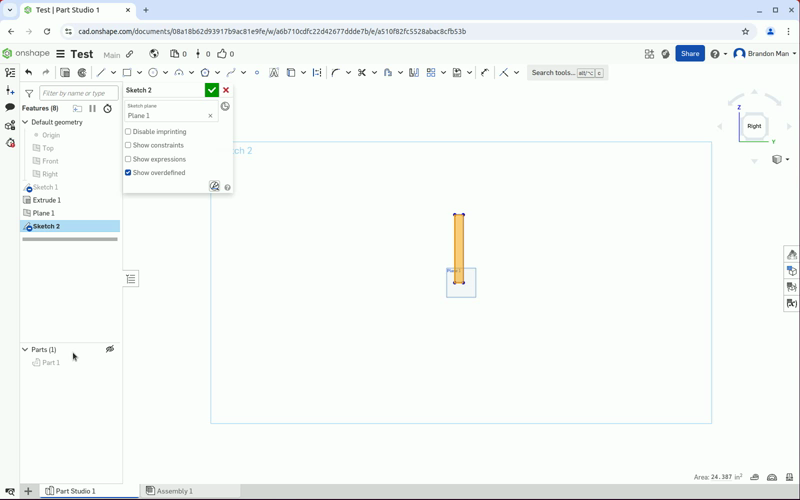
key(shift+e)
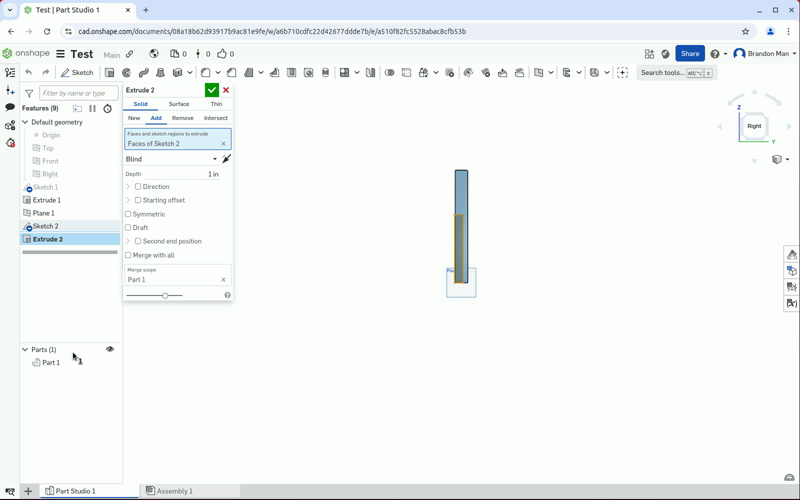
mouse_move(143, 106)
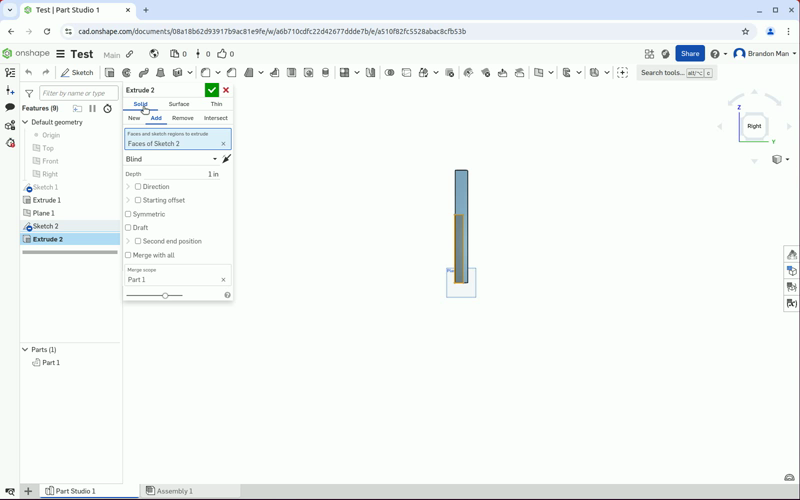
click(143, 106)
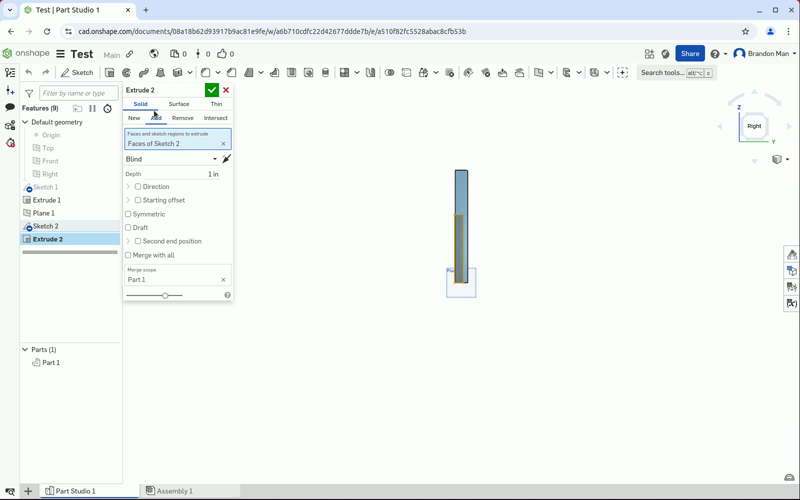
mouse_move(186, 120)
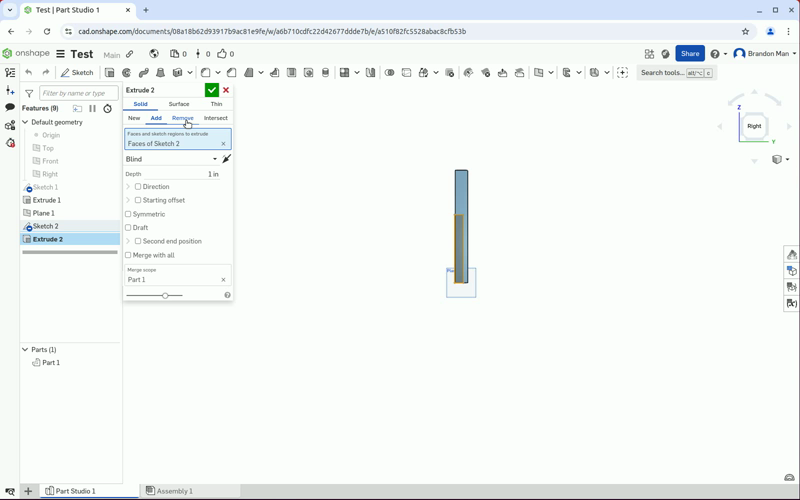
click(186, 120)
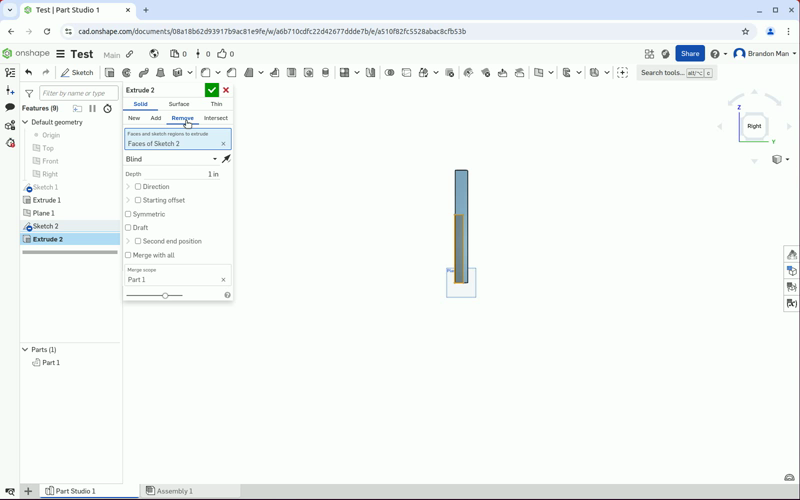
key(tab, 4)
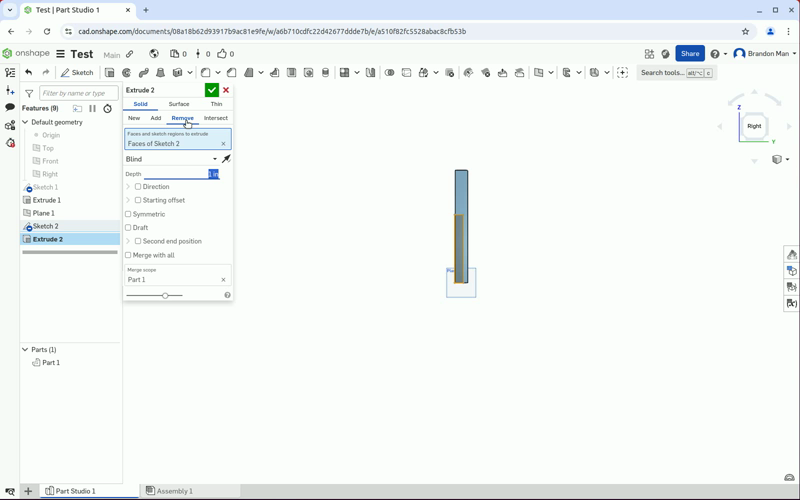
text(1.685)
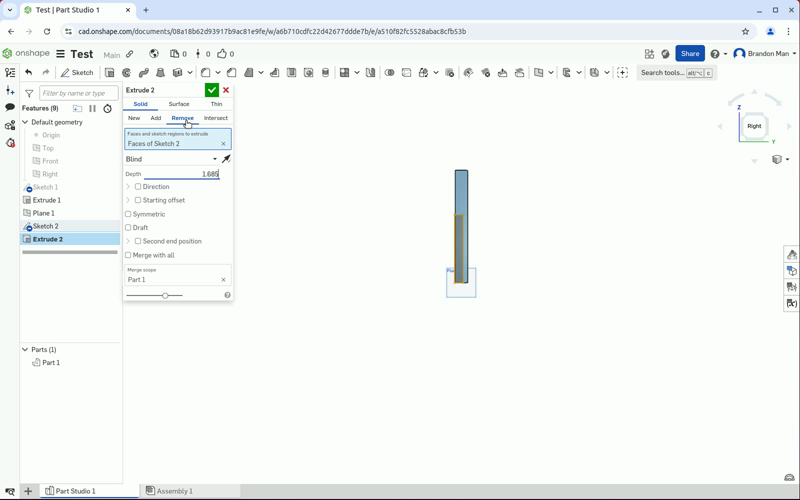
key(tab, 6)
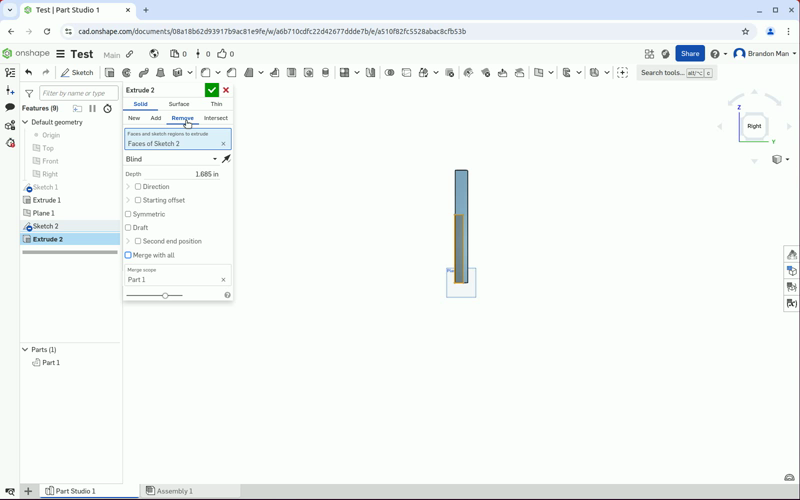
key(space)
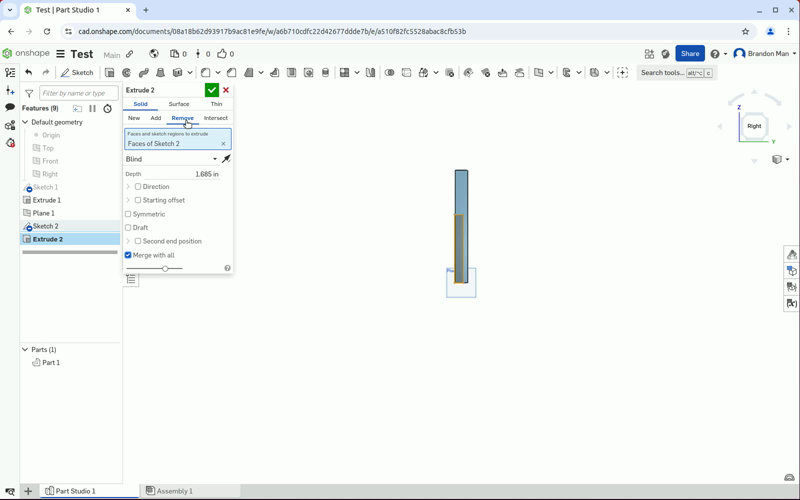
key(enter)
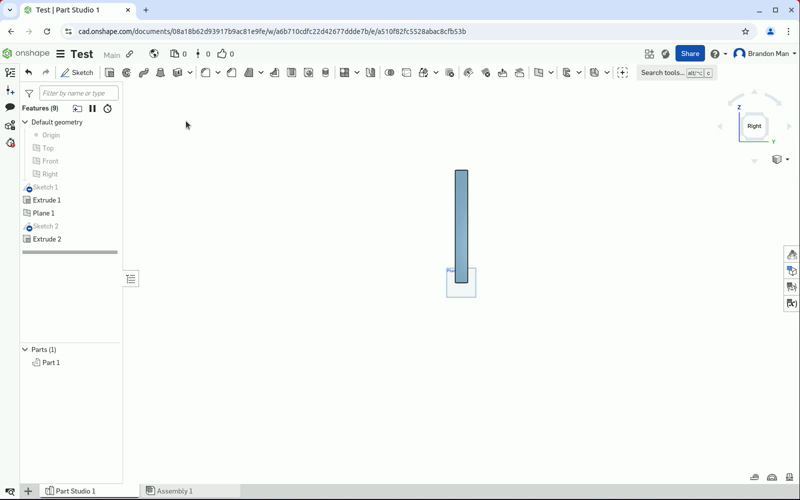
key(shift+h)
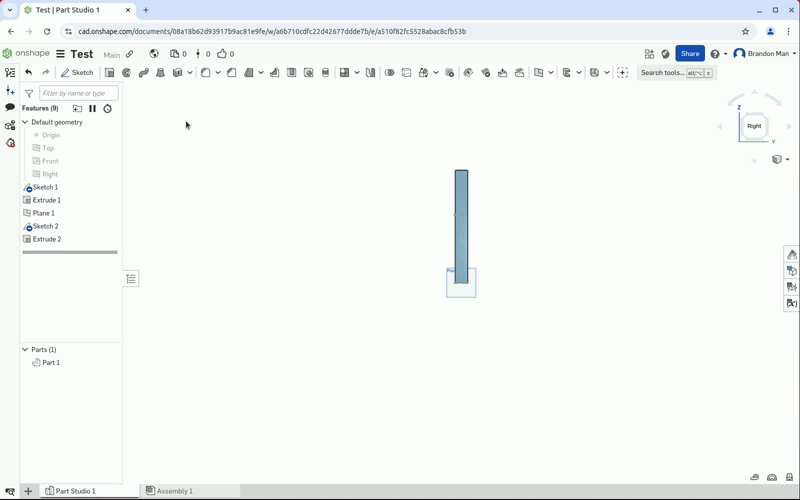
key(shift+h)
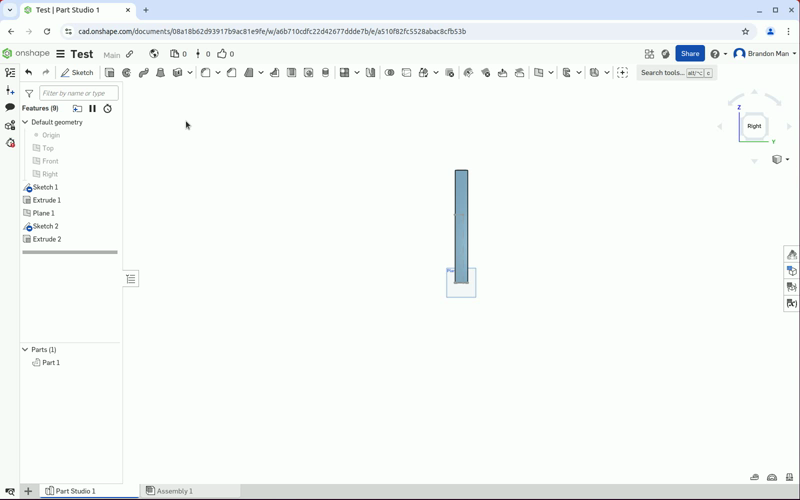
key(shift+7)
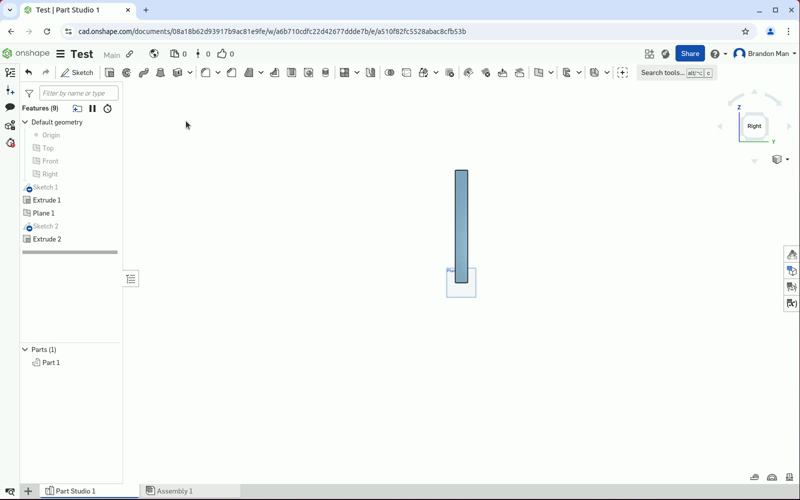
key(right, 2)
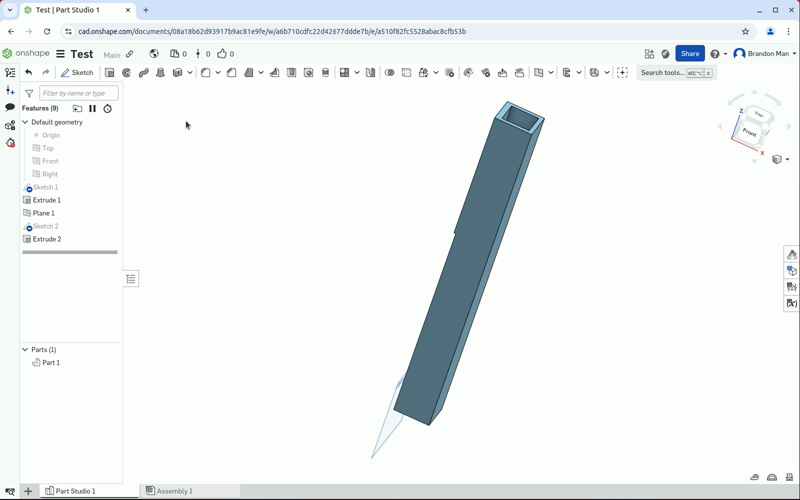
key(down, 2)
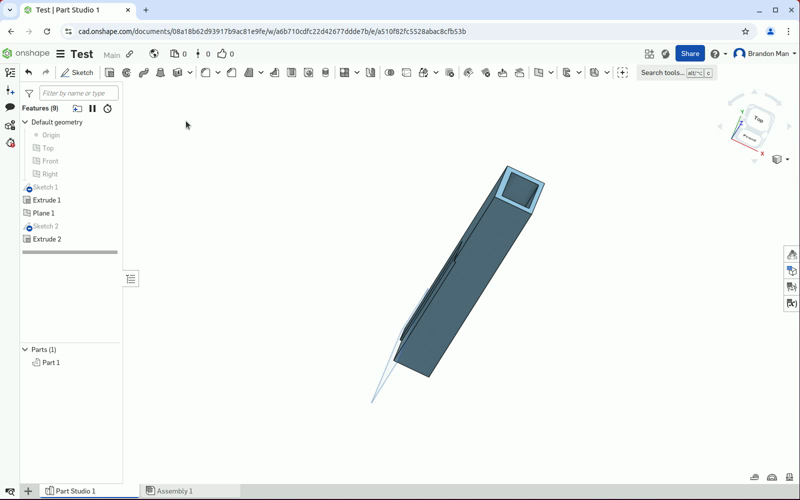
key(up, 2)
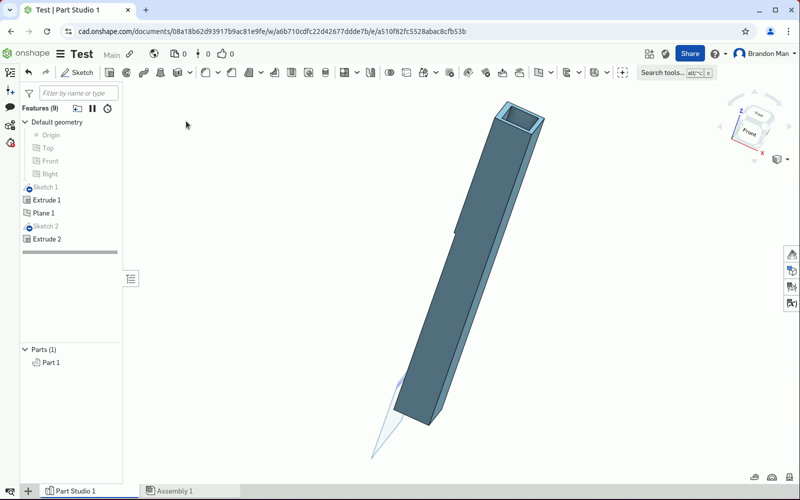
key(left, 2)
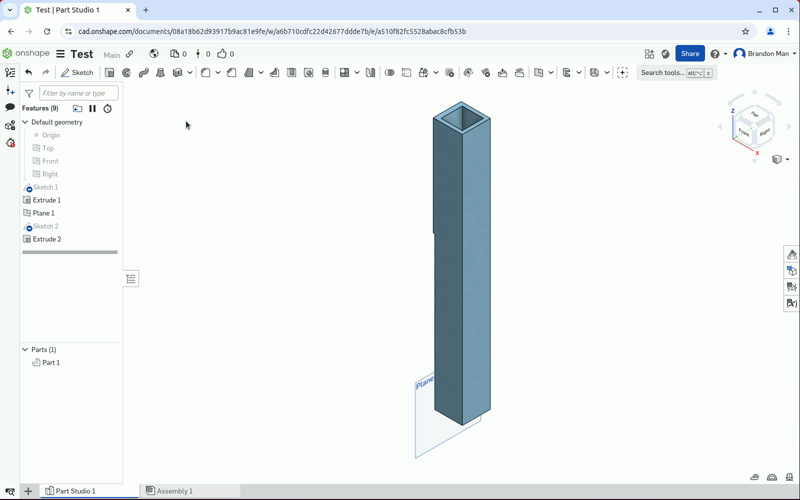
mouse_move(73, 189)
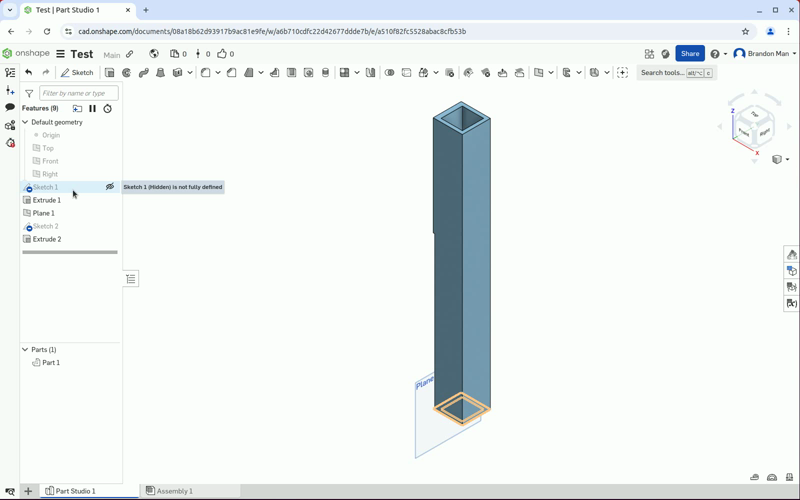
click(73, 189)